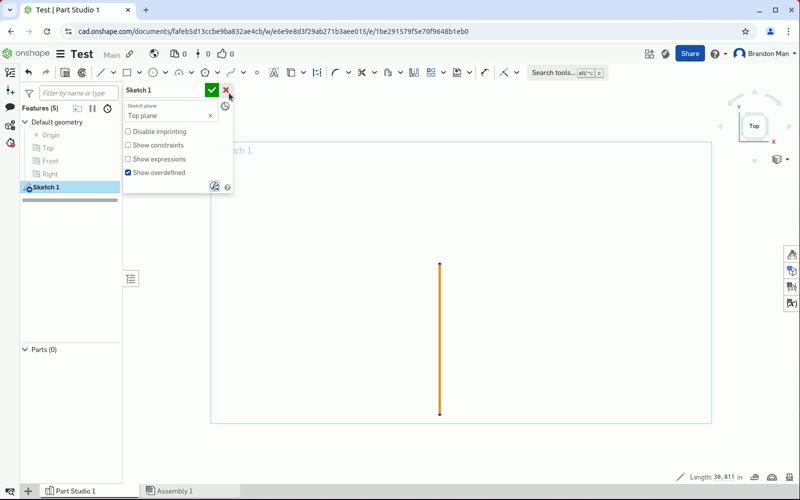
key(shift+h)
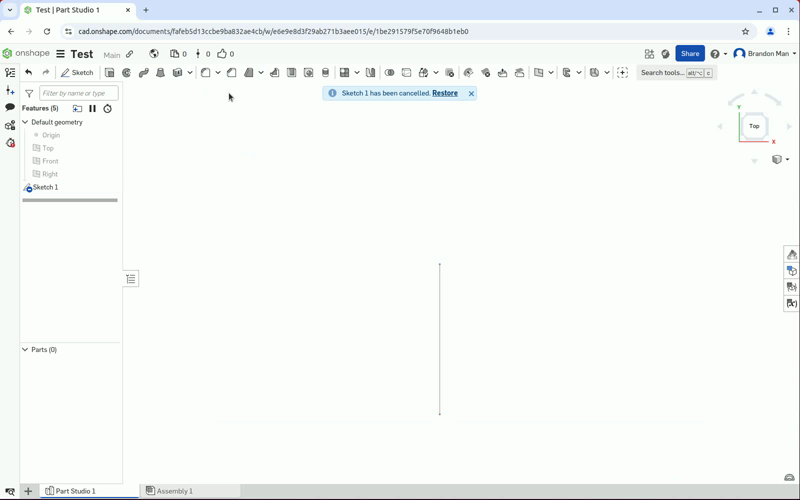
key(shift+s)
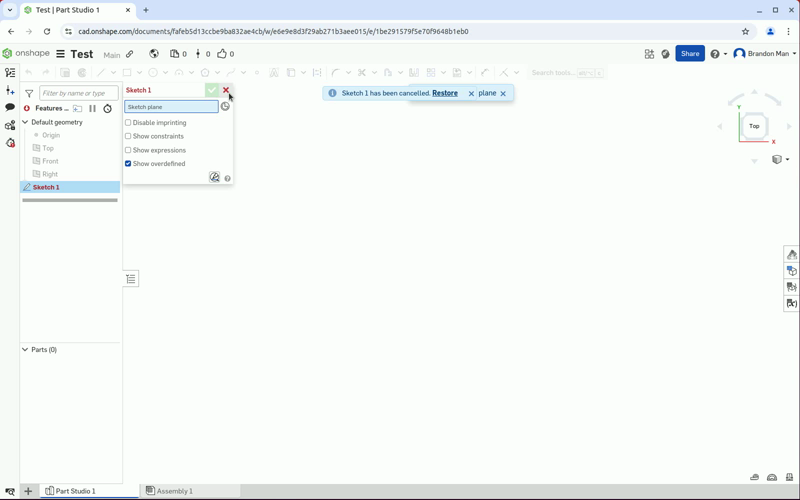
mouse_move(73, 150)
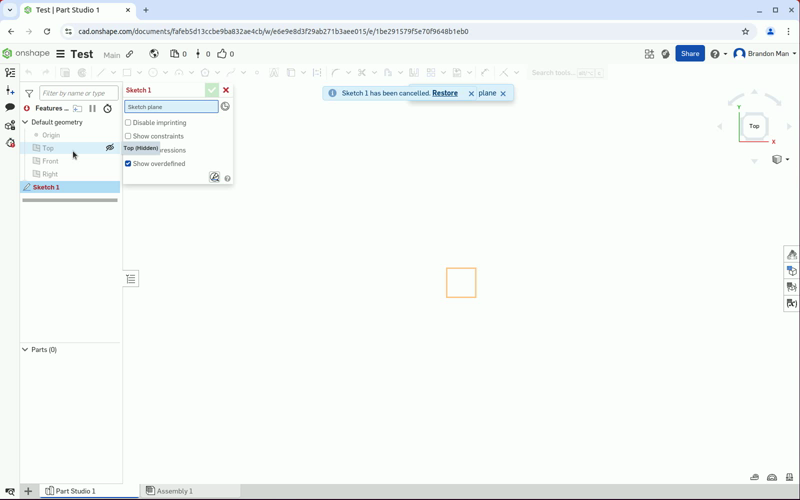
click(73, 150)
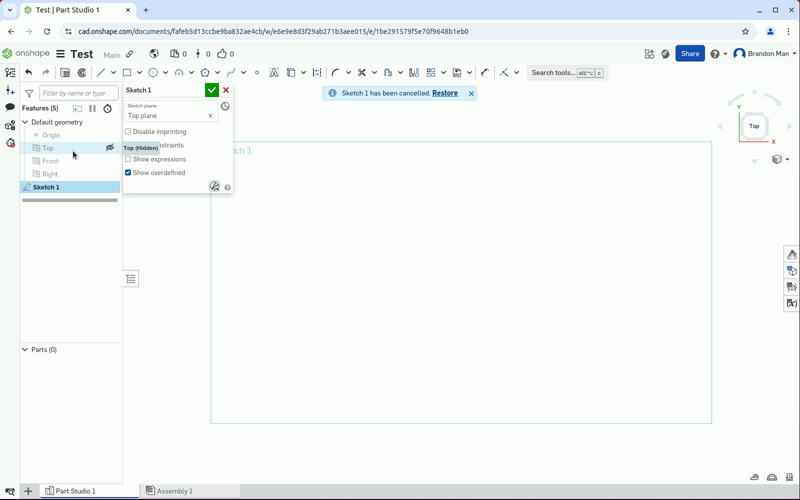
mouse_move(73, 352)
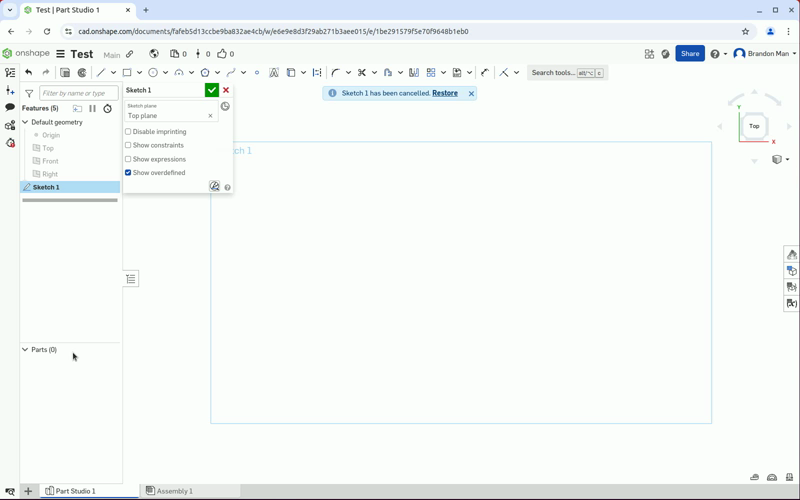
key(y)
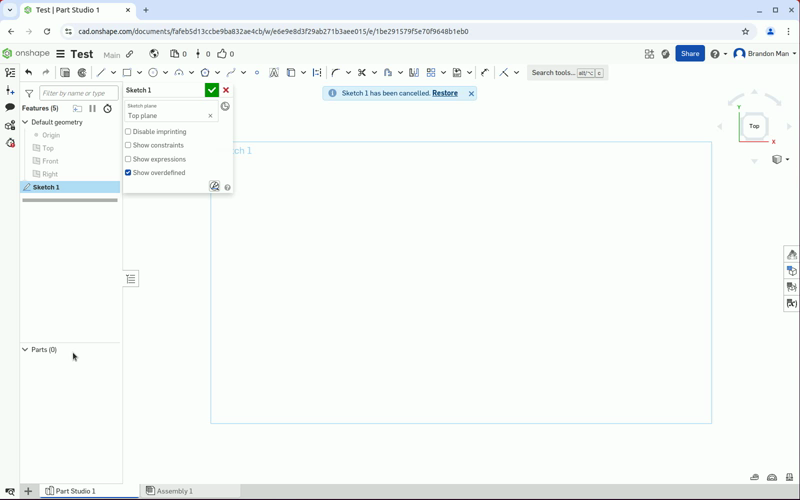
key(l)
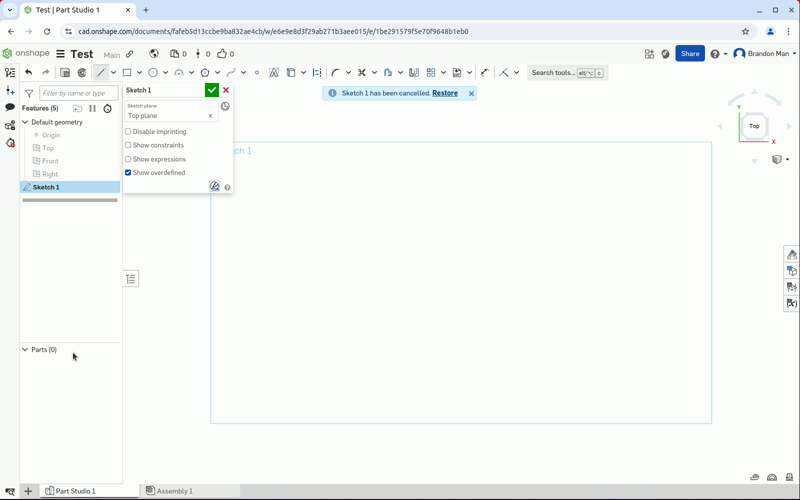
key_down(shift)
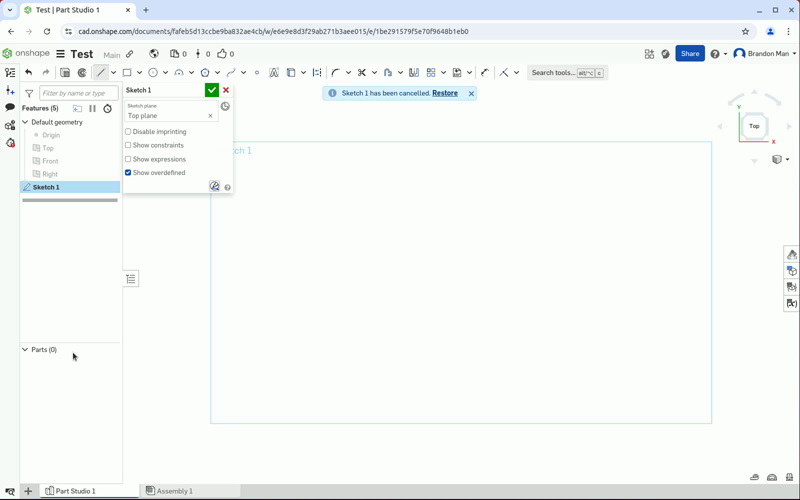
mouse_move(441, 300)
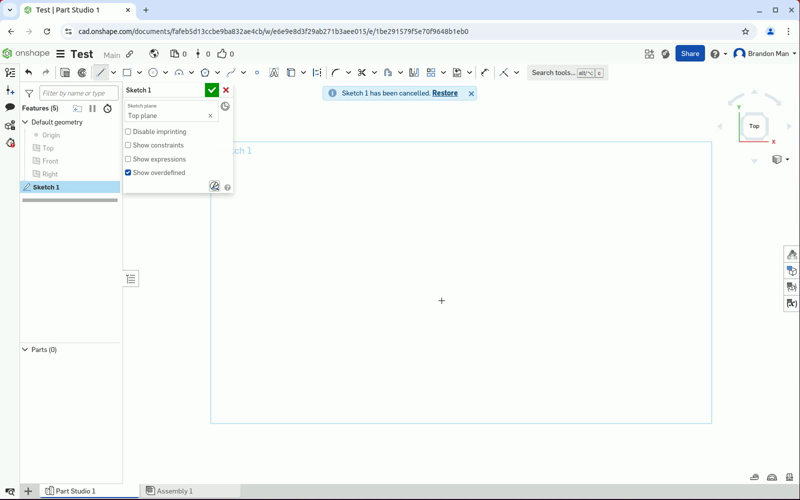
click(441, 300)
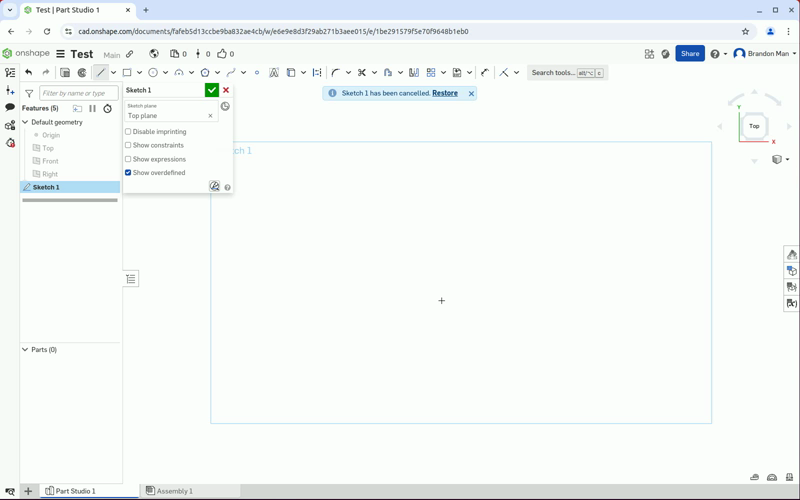
key_up(shift)
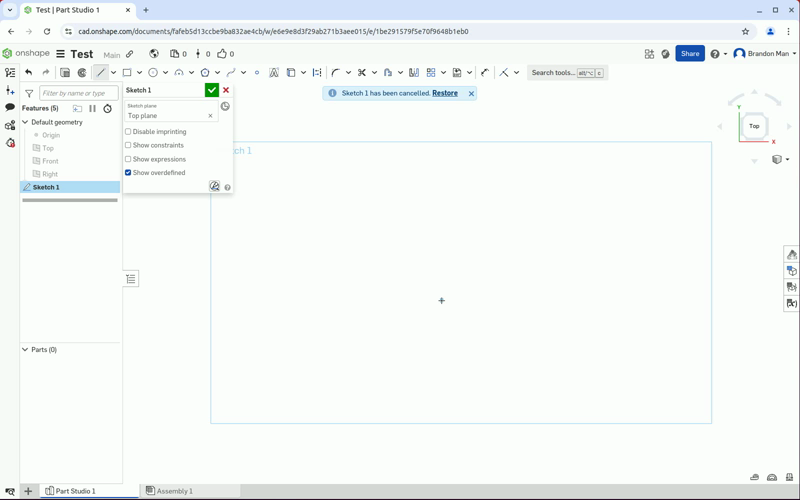
key_down(shift)
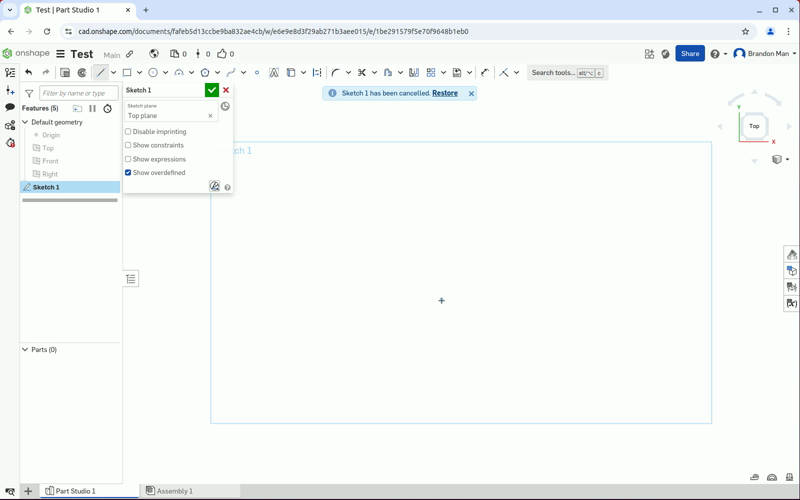
mouse_move(471, 300)
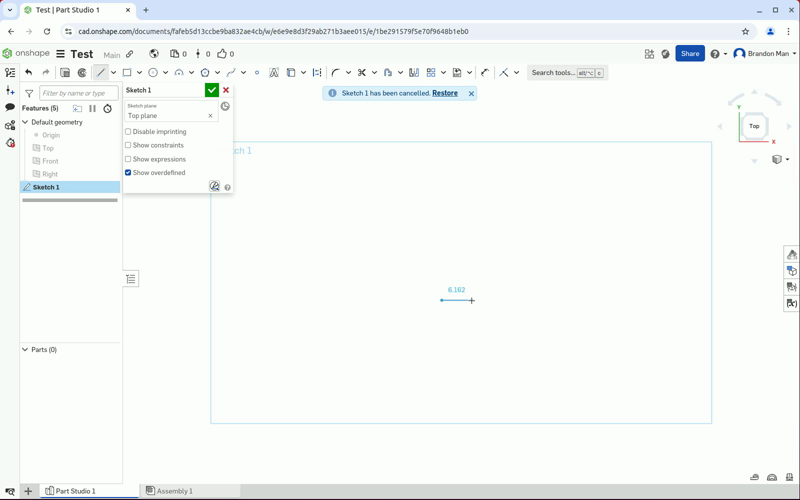
mouse_move(480, 300)
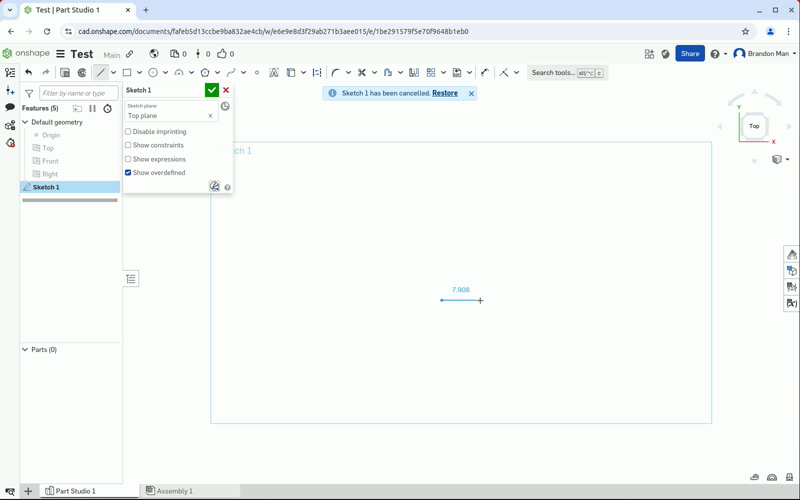
click(480, 300)
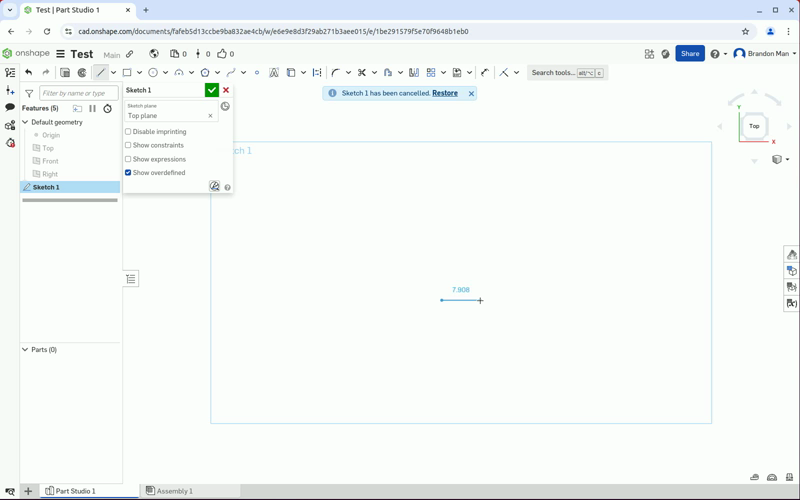
key_up(shift)
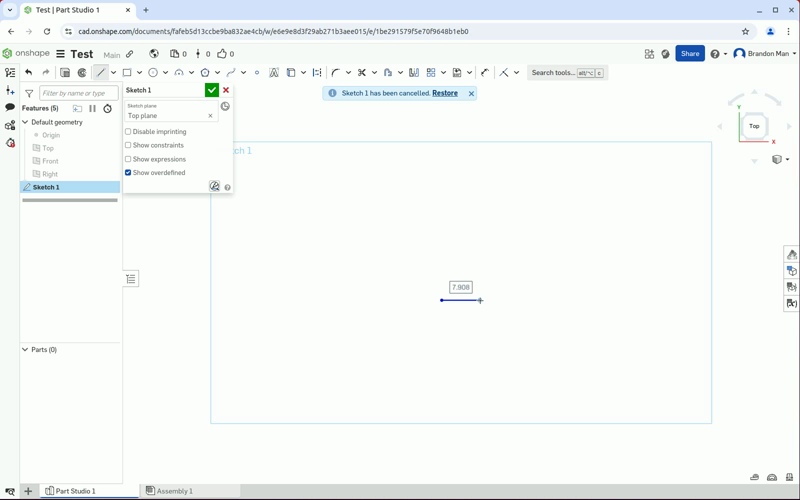
key_down(shift)
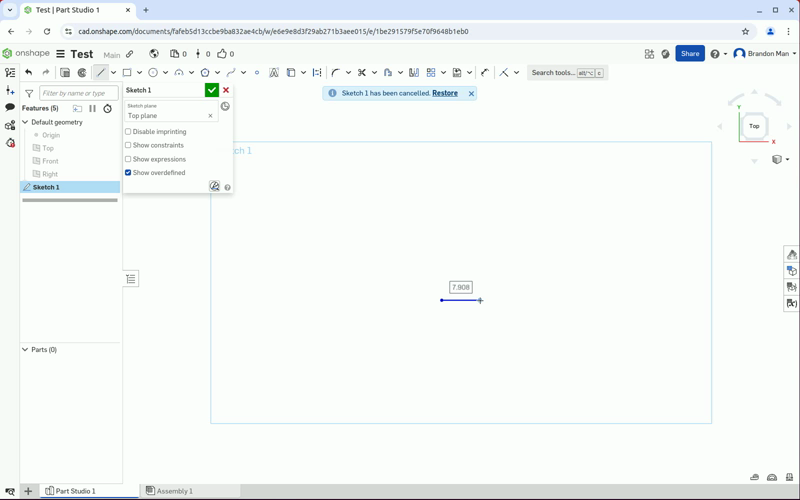
mouse_move(510, 300)
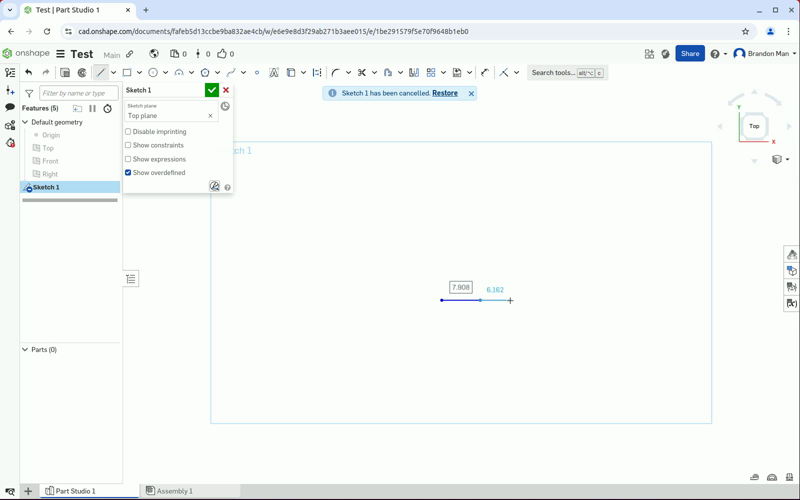
mouse_move(480, 290)
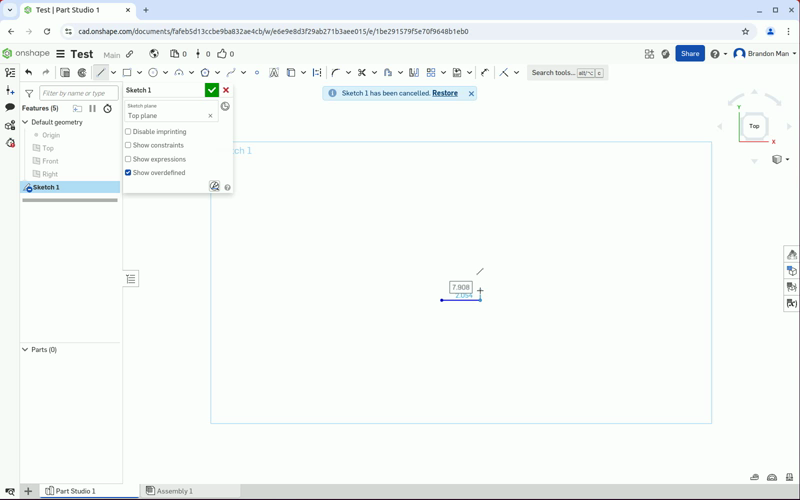
click(480, 290)
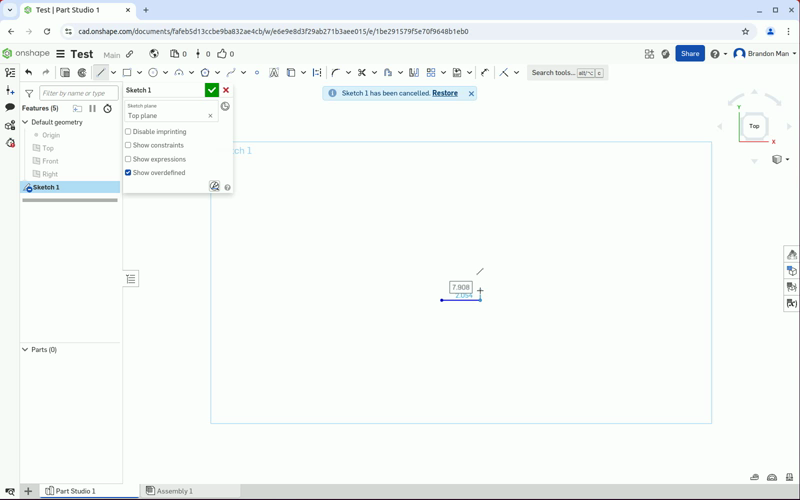
key_up(shift)
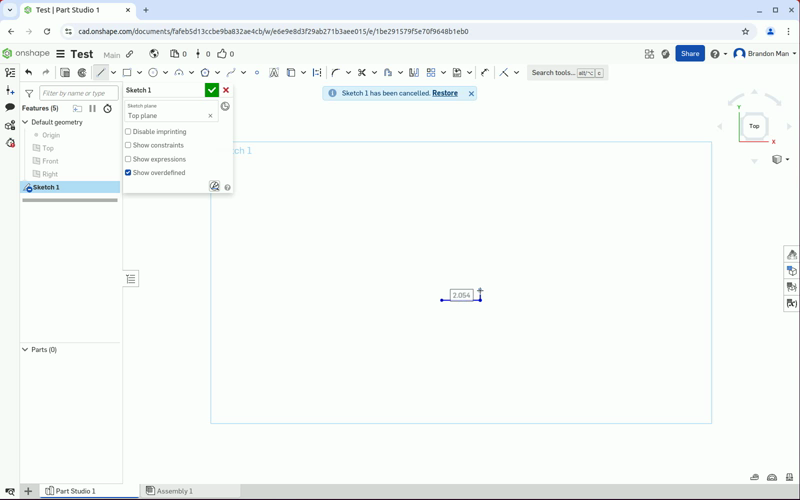
key_down(shift)
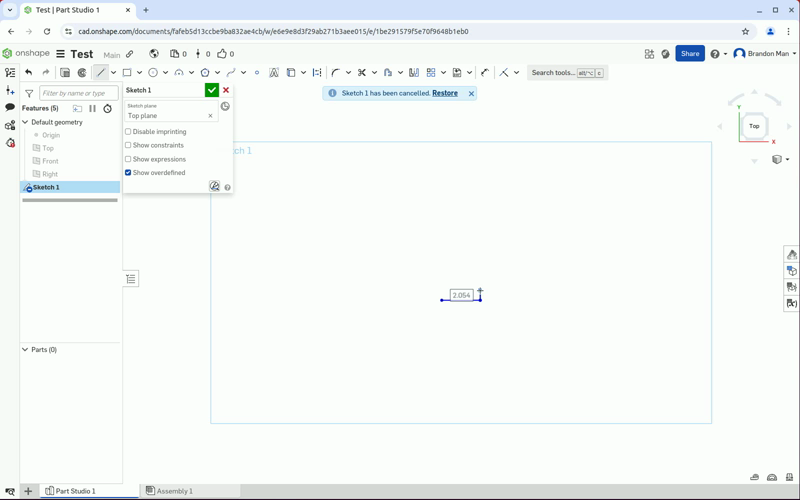
mouse_move(510, 290)
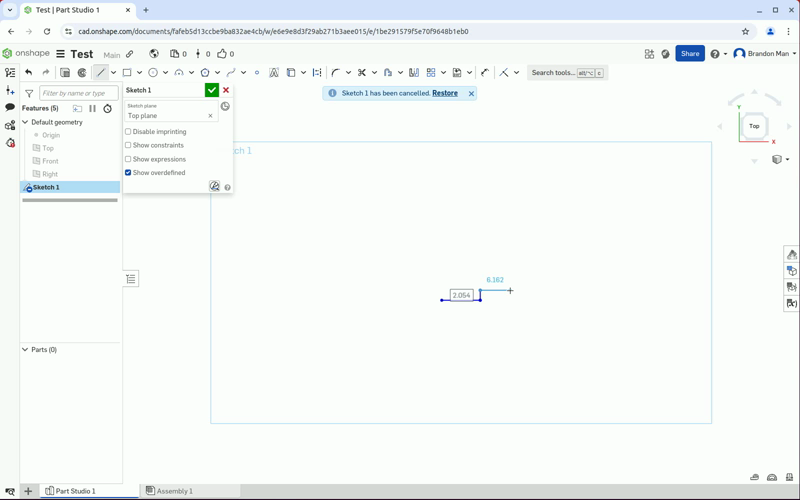
mouse_move(441, 290)
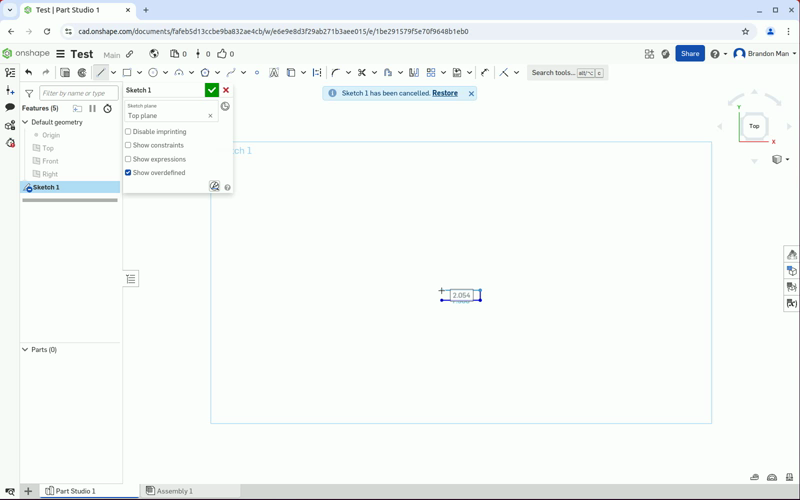
click(441, 290)
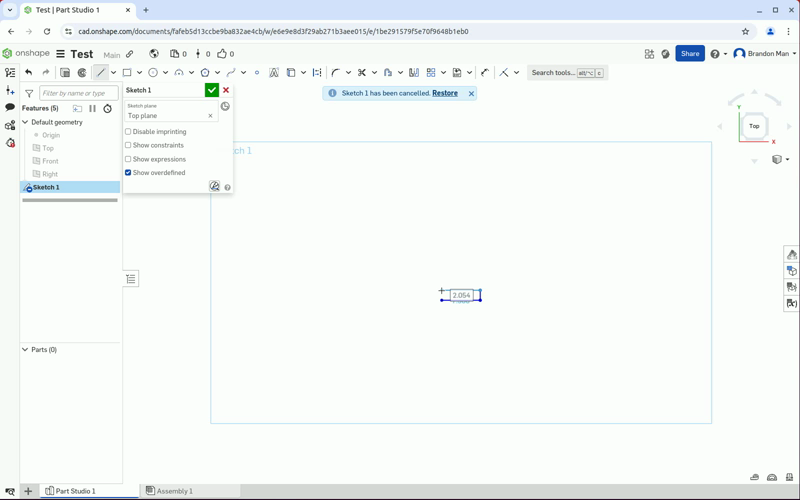
key_up(shift)
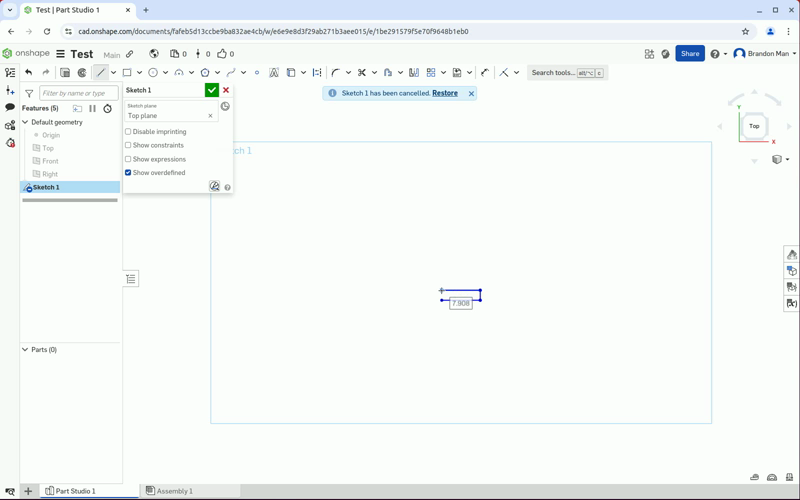
mouse_move(471, 290)
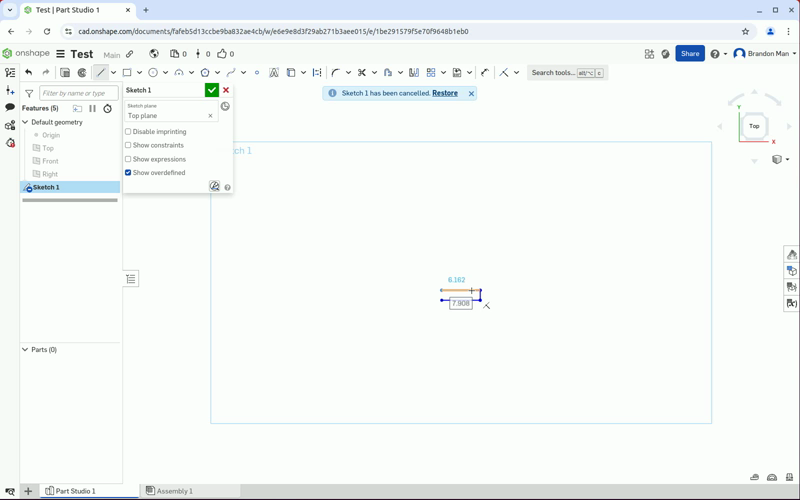
key_down(shift)
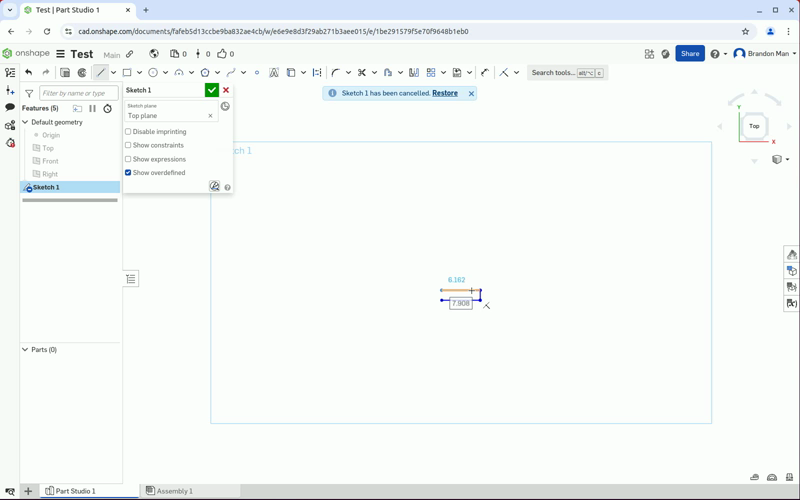
mouse_move(441, 300)
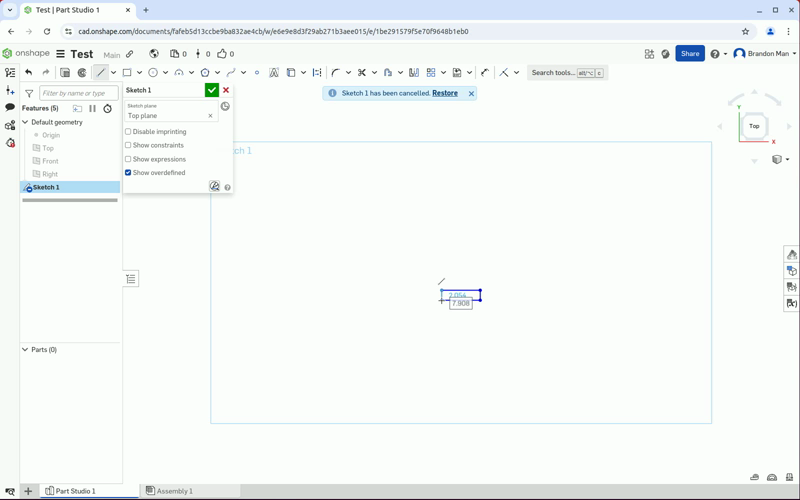
key_up(shift)
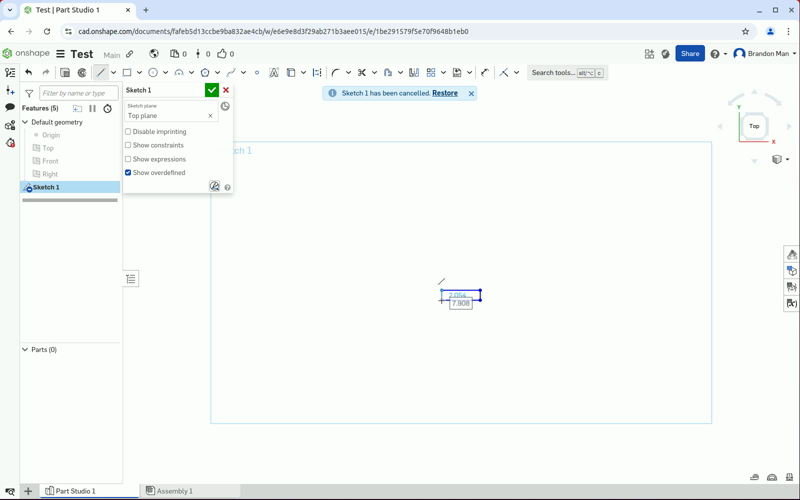
click(441, 300)
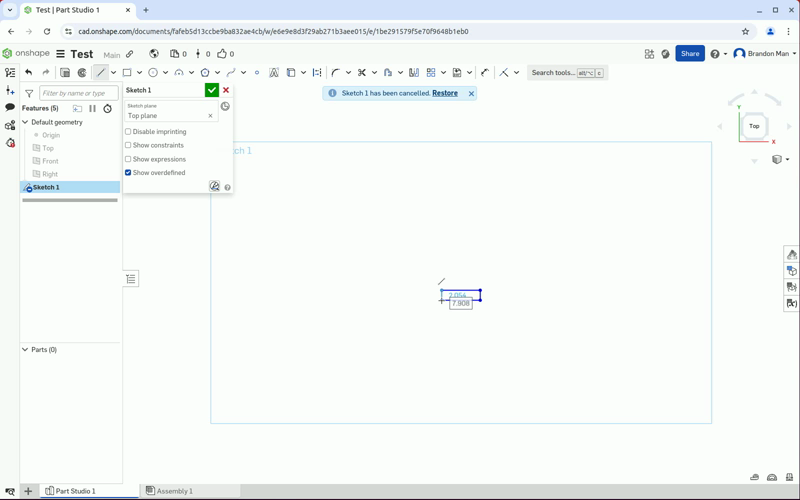
key(esc)
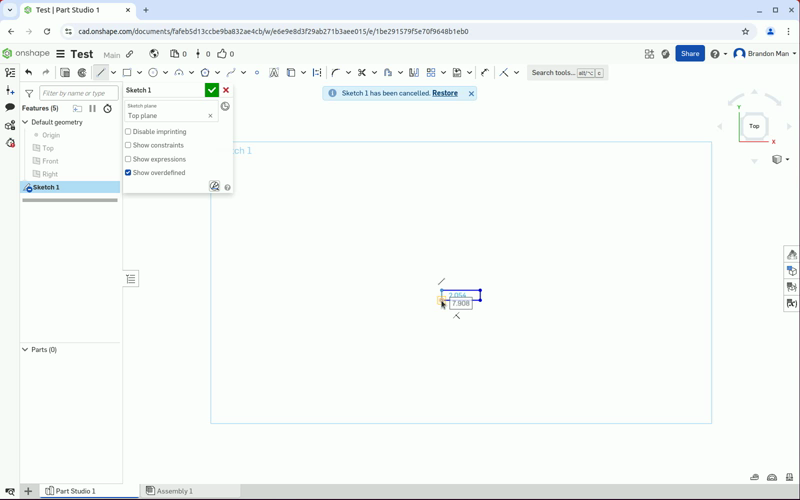
mouse_move(447, 294)
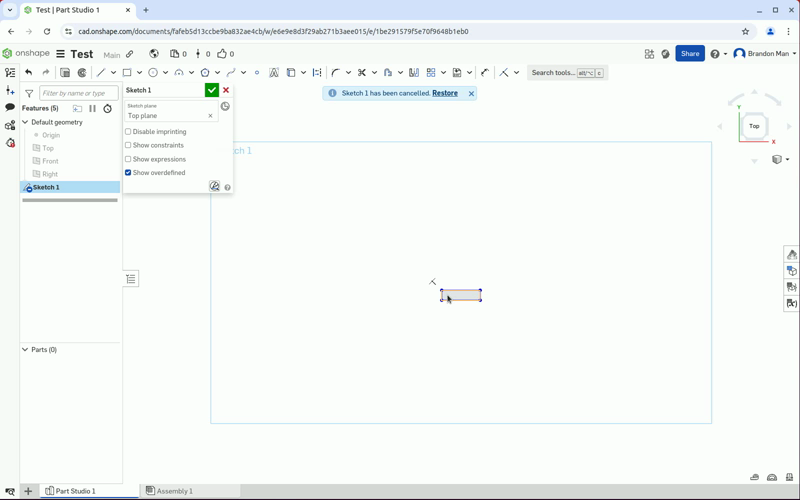
scroll(6)
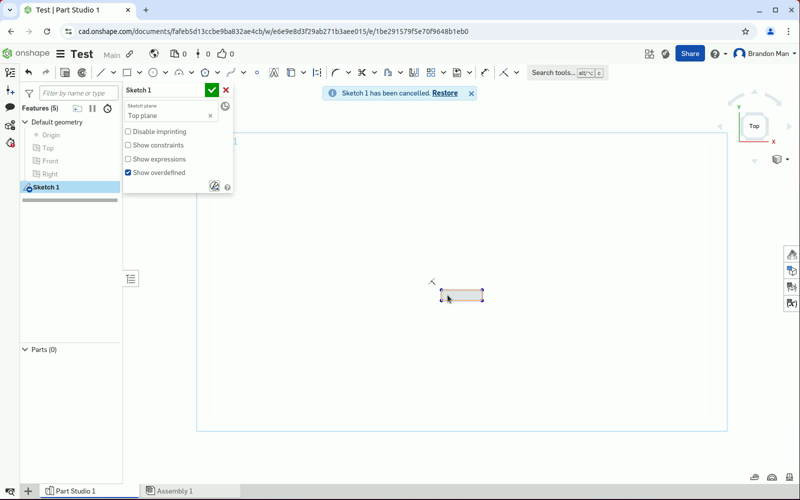
scroll(6)
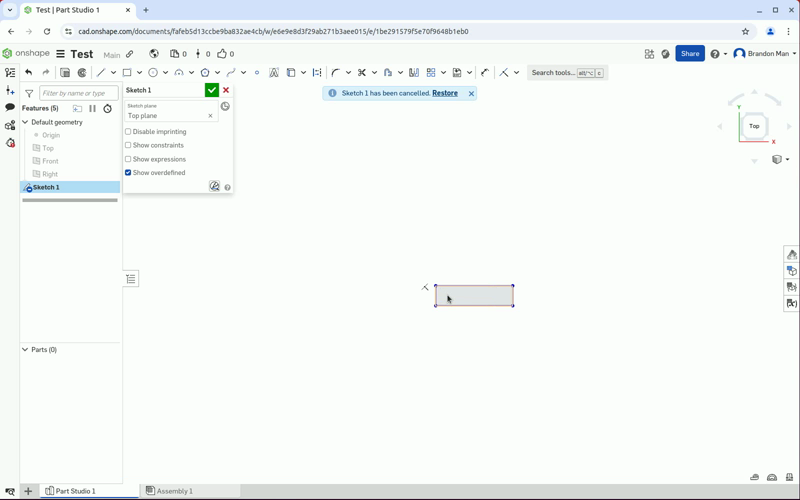
scroll(6)
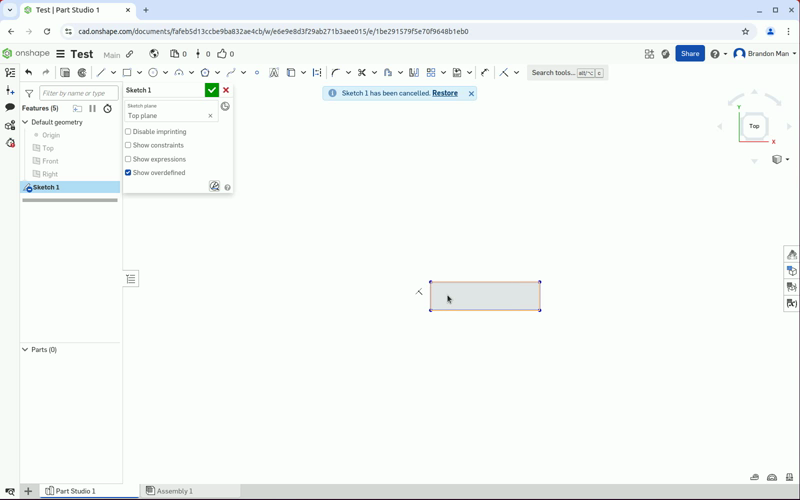
scroll(6)
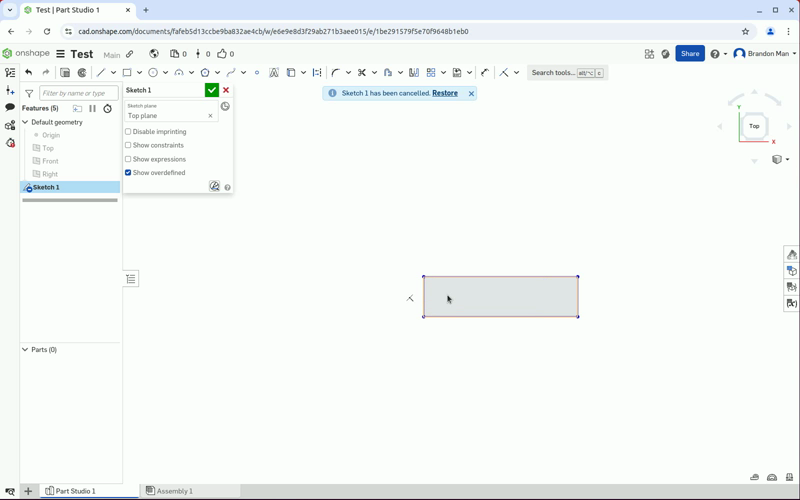
scroll(6)
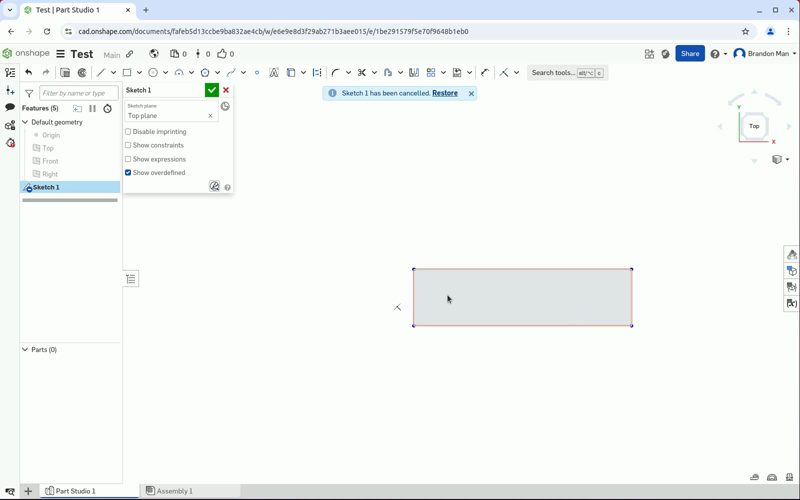
scroll(6)
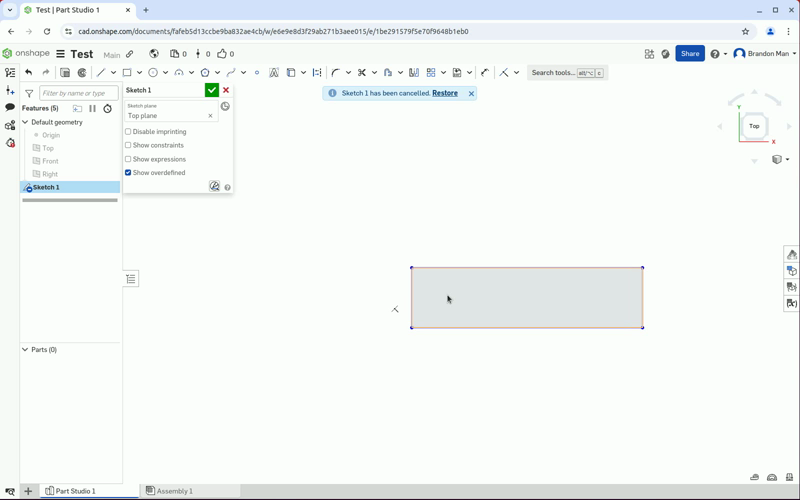
scroll(6)
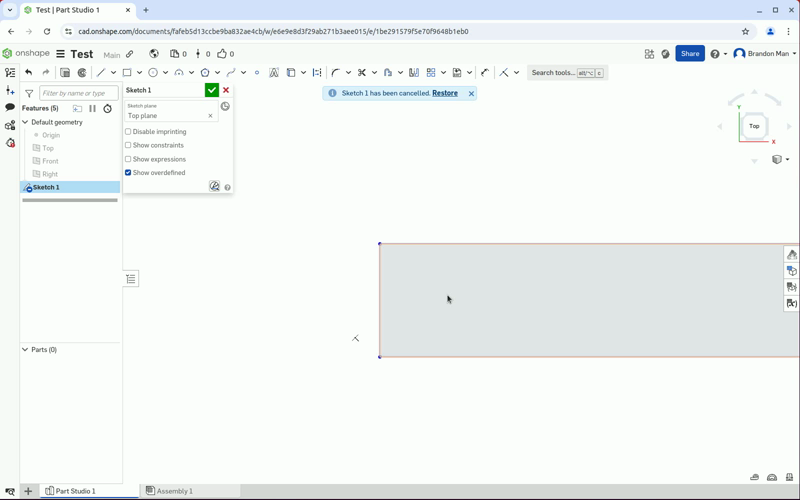
click(447, 294)
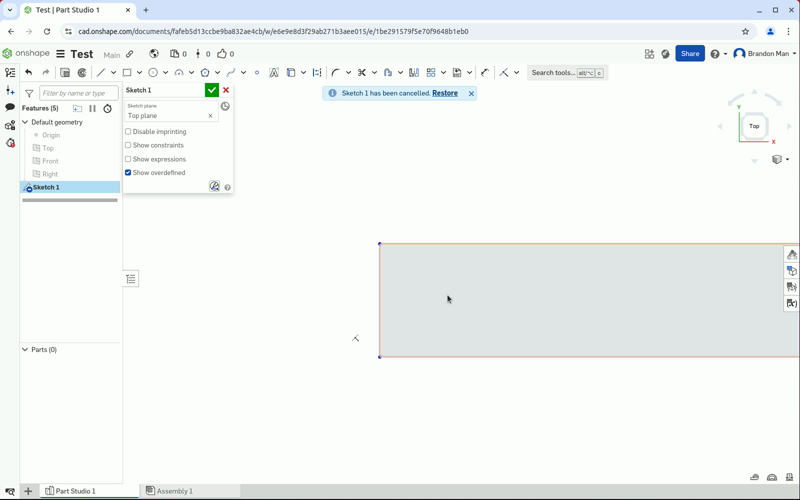
scroll(-6)
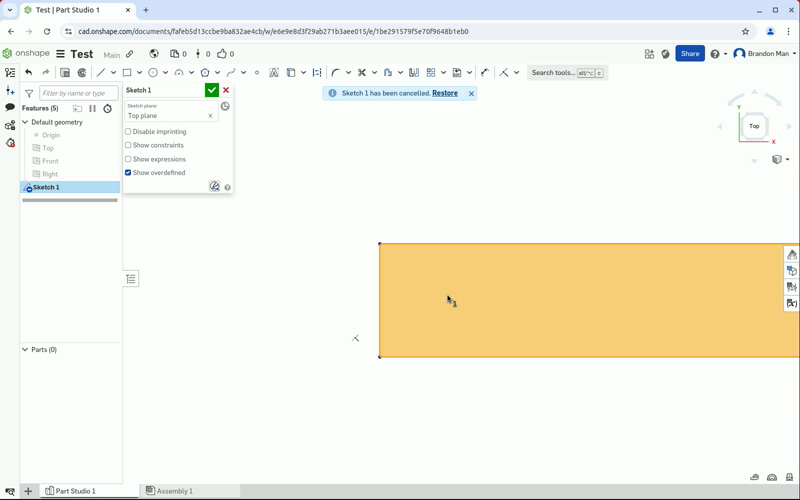
scroll(-6)
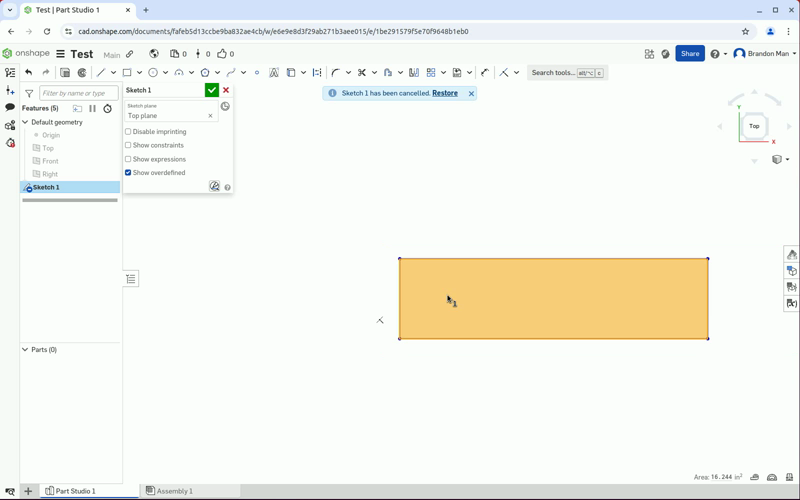
scroll(-6)
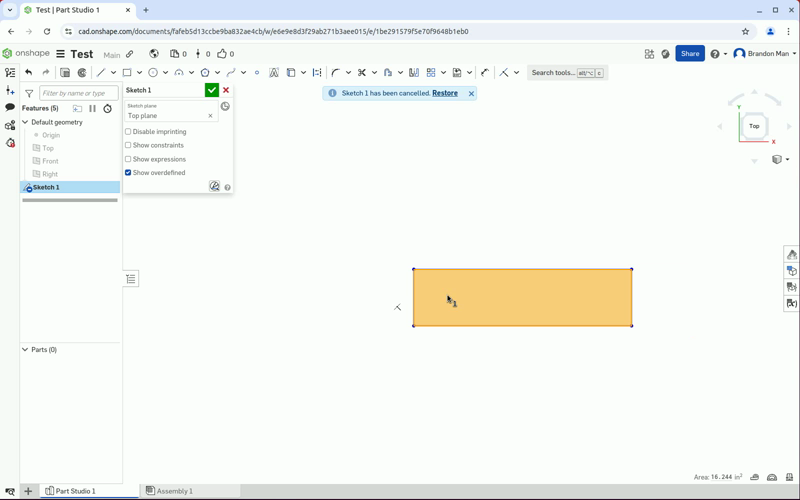
scroll(-6)
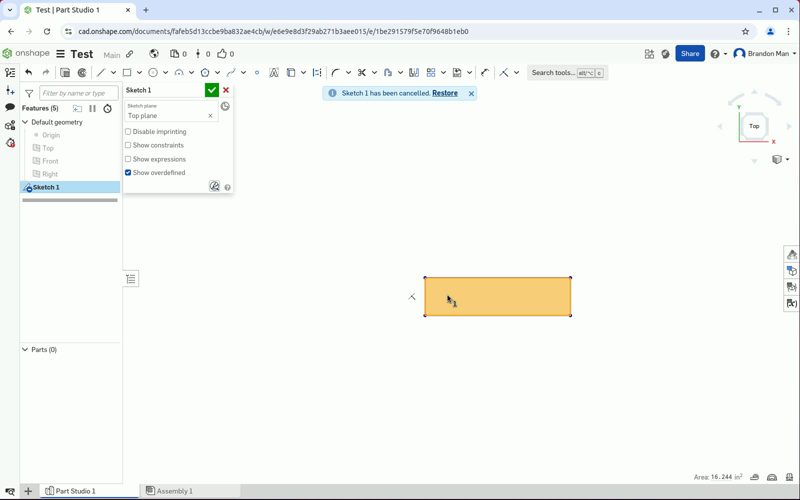
scroll(-6)
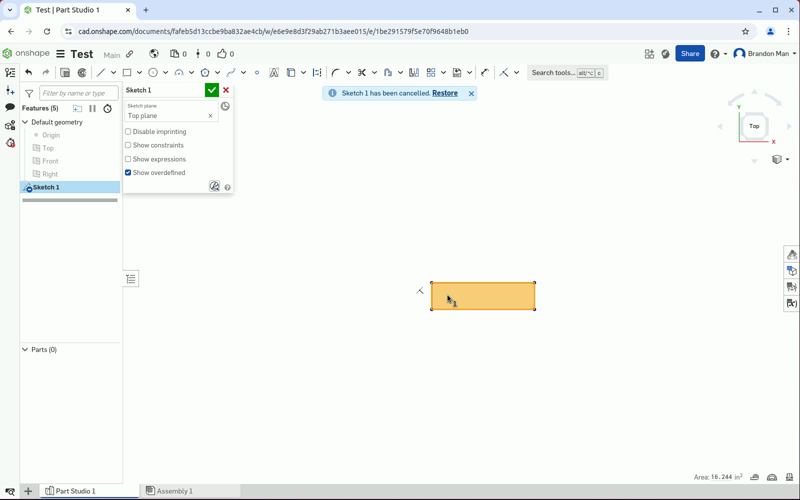
scroll(-6)
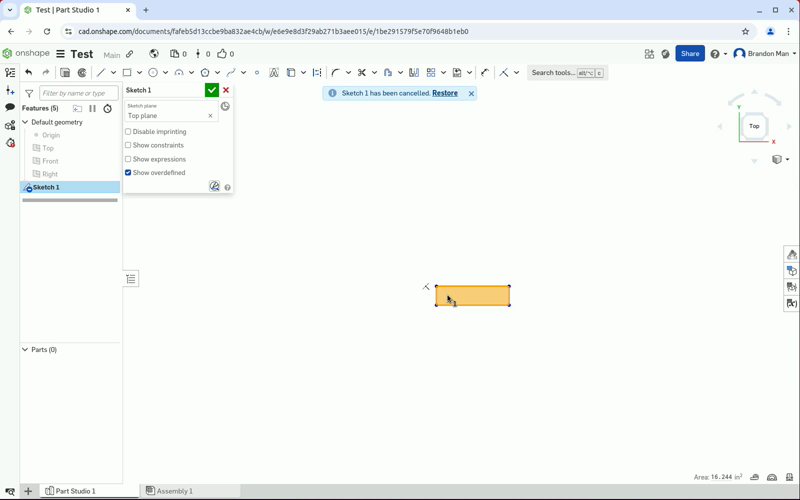
scroll(-6)
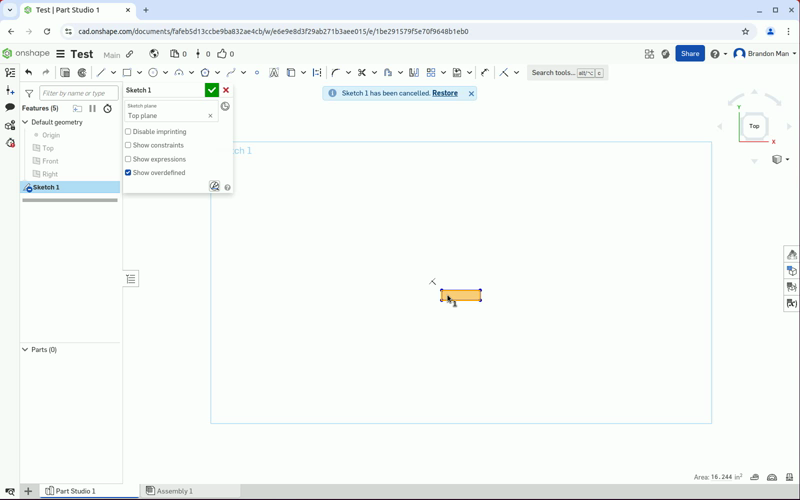
mouse_move(73, 352)
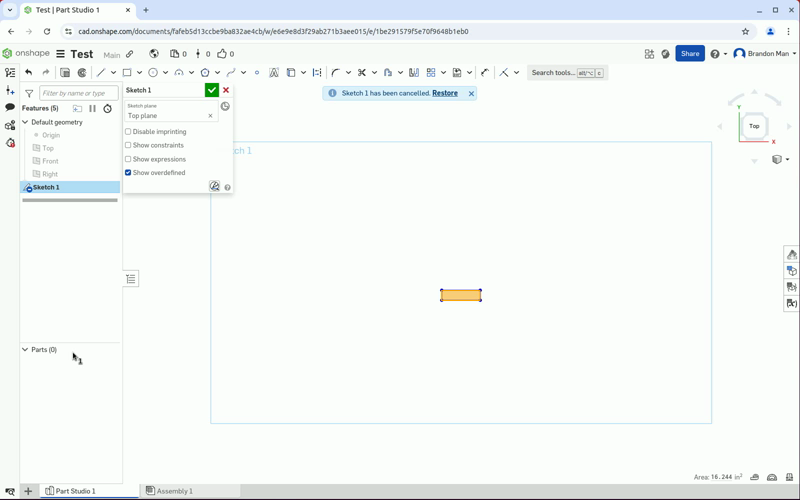
key(shift+y)
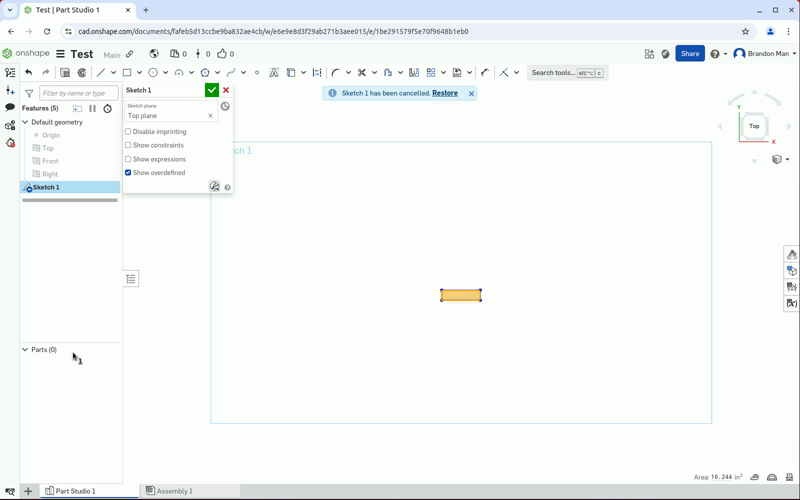
key(shift+e)
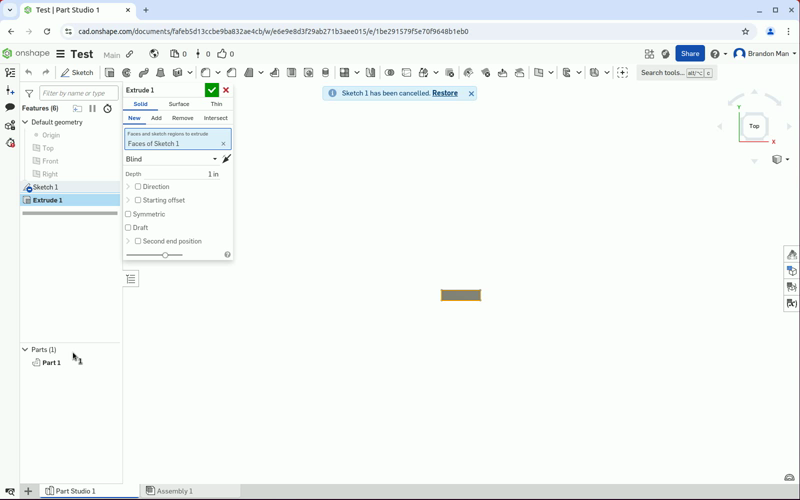
mouse_move(143, 106)
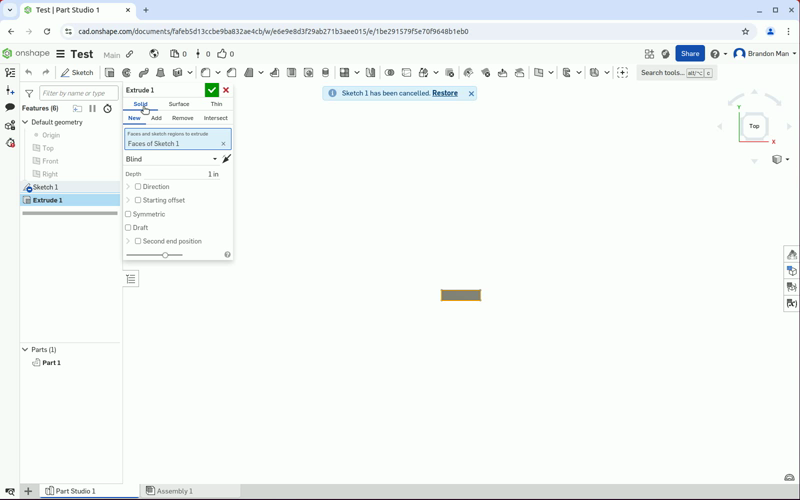
click(143, 106)
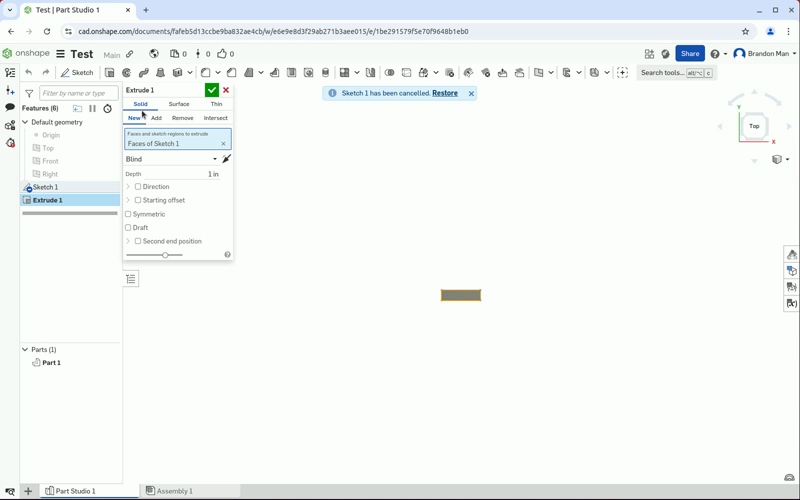
mouse_move(137, 120)
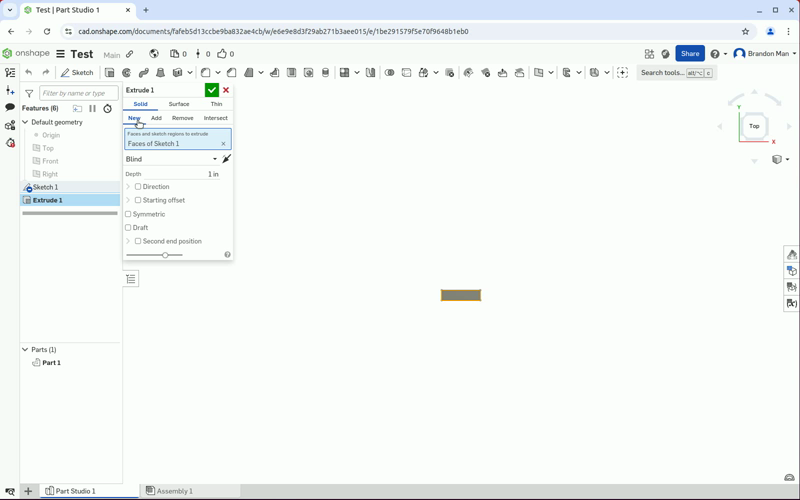
click(137, 120)
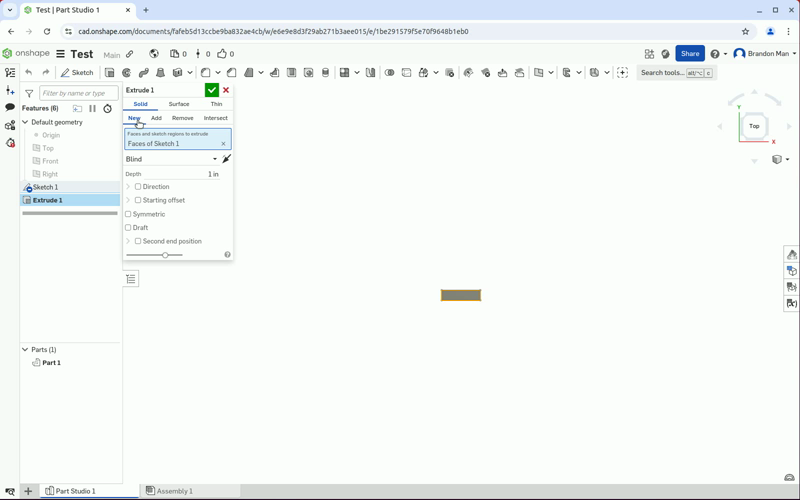
key(tab, 4)
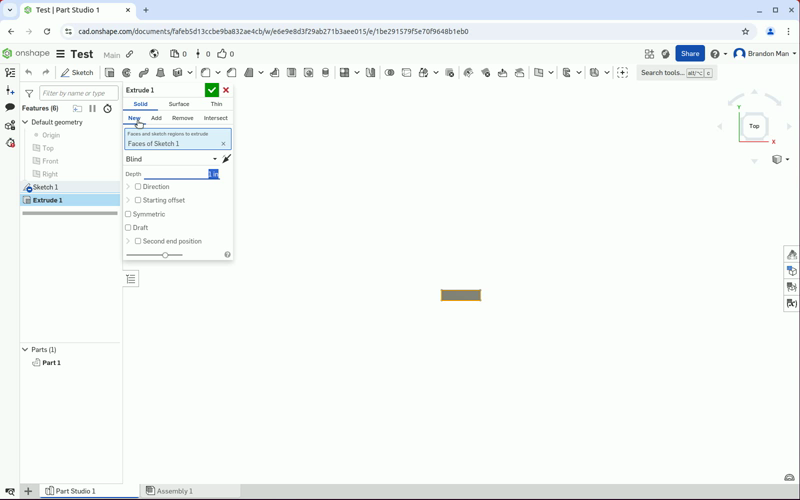
text(15.405)
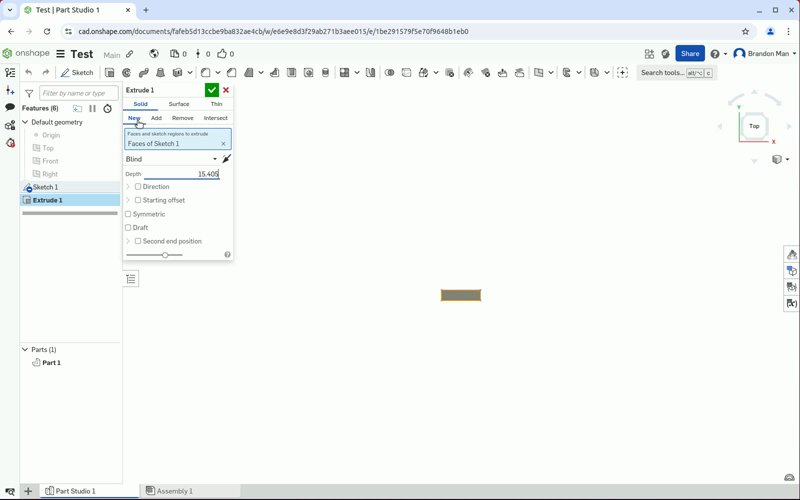
key(enter)
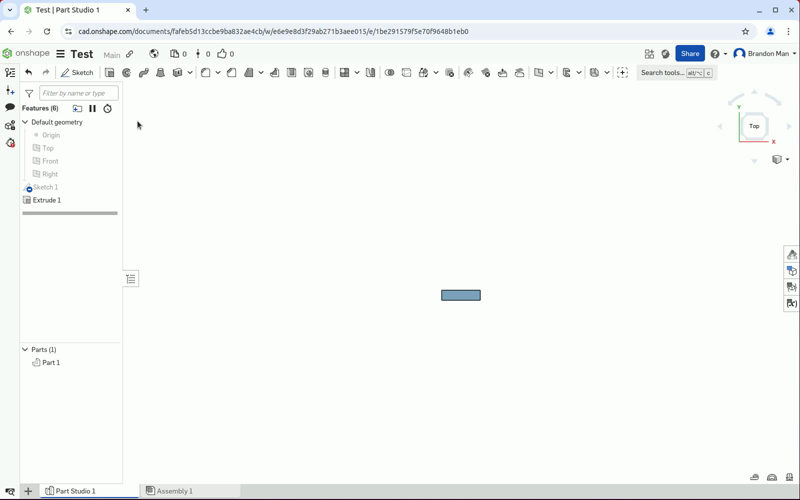
key(shift+h)
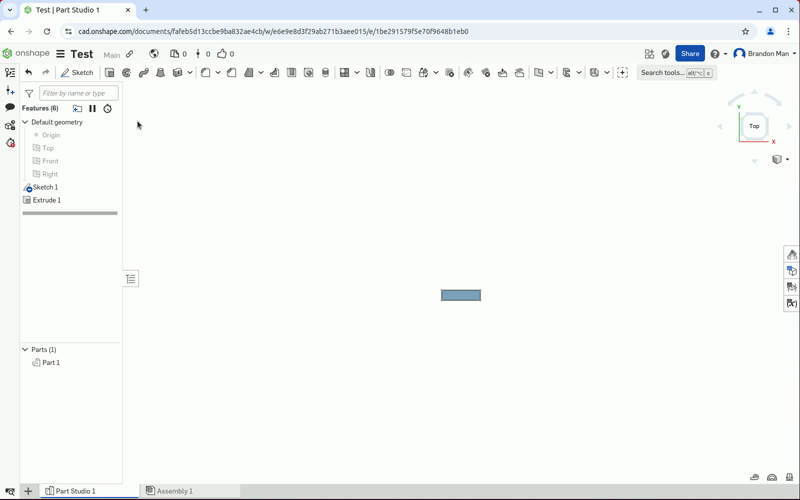
key(shift+h)
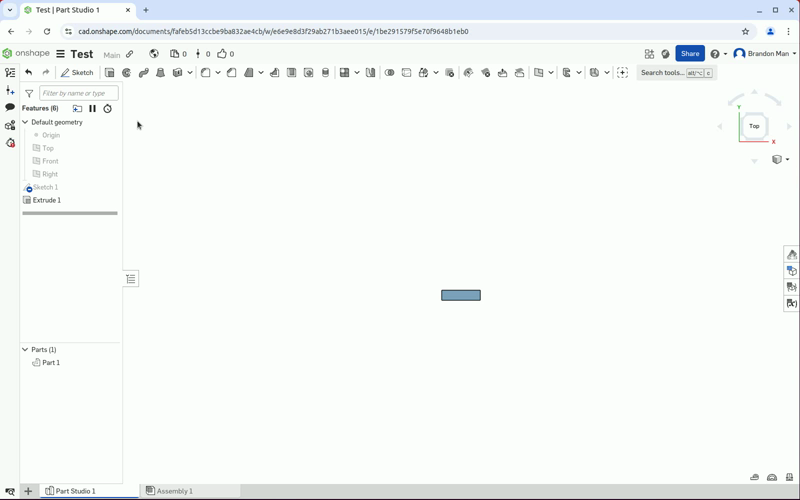
mouse_move(73, 189)
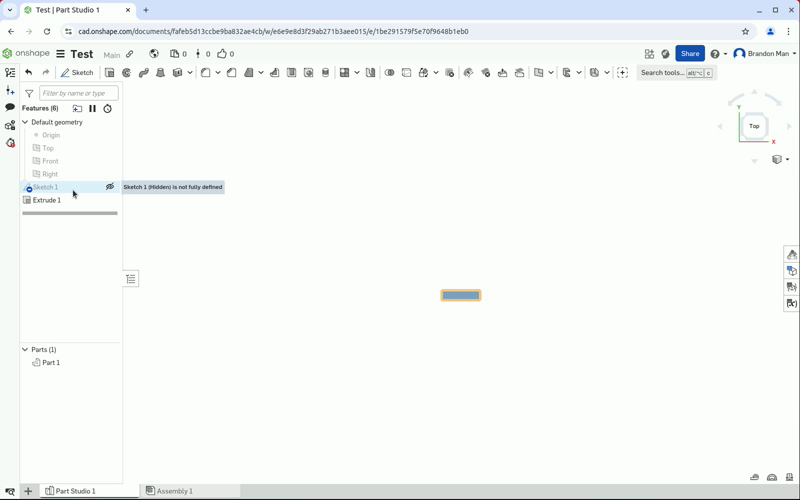
click(73, 189)
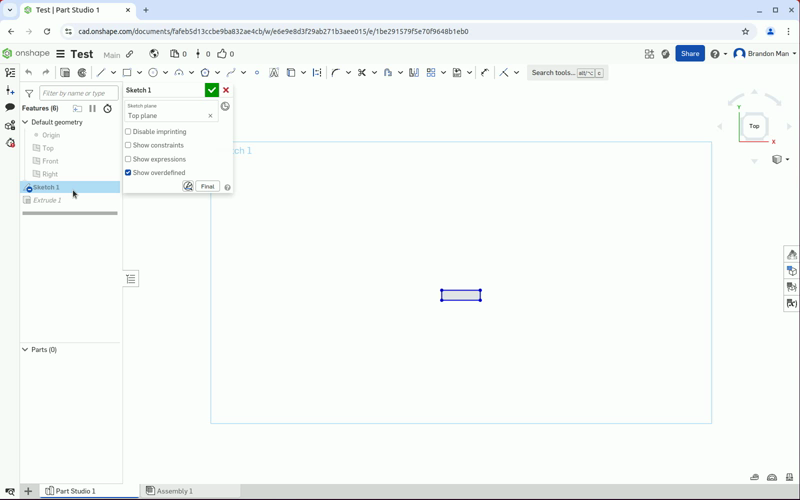
mouse_move(229, 92)
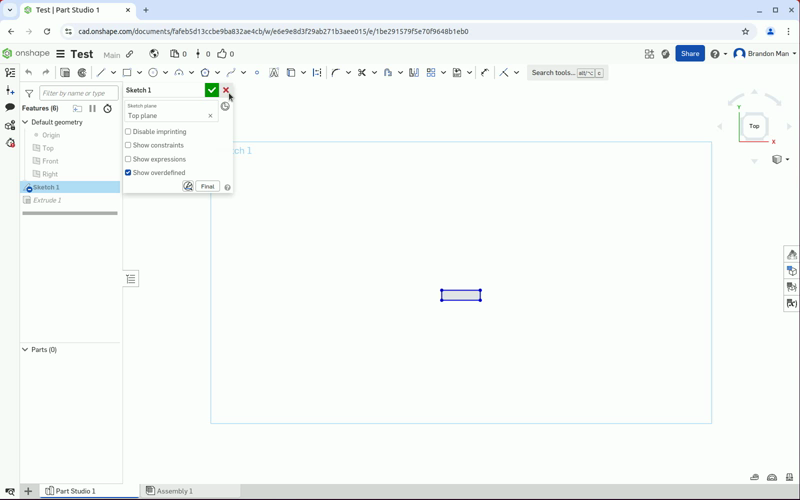
click(229, 92)
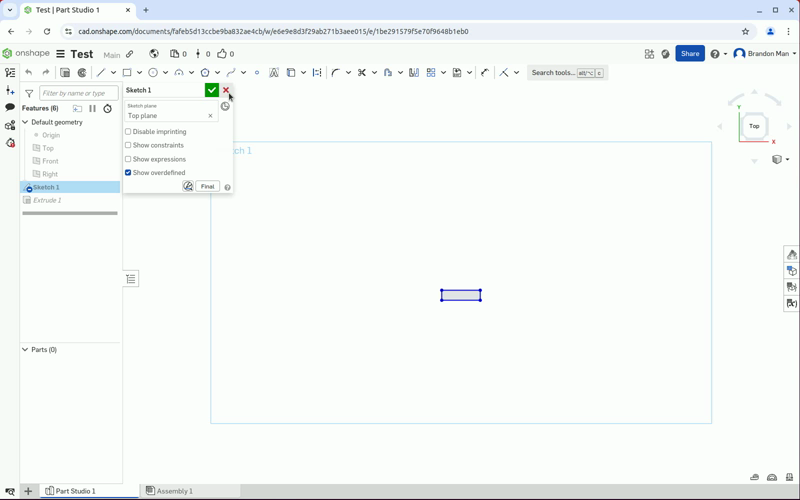
key(shift+s)
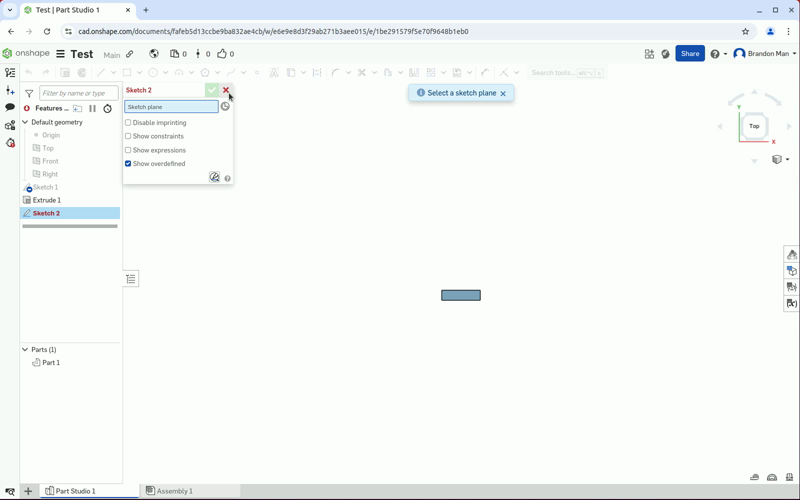
mouse_move(73, 150)
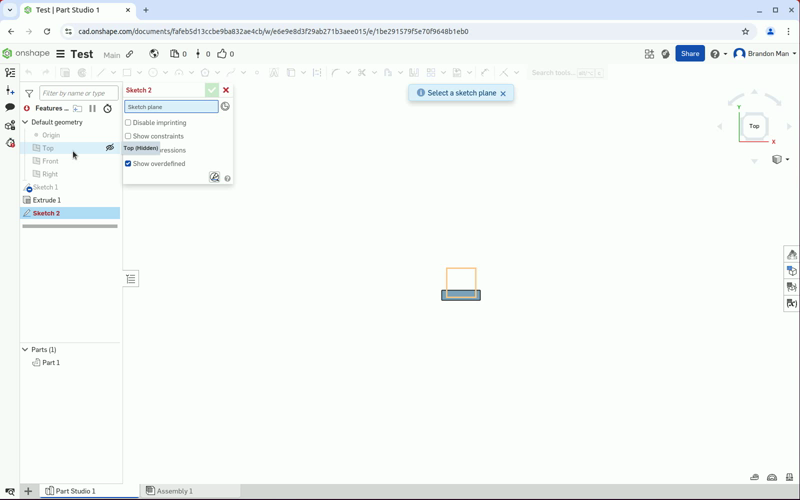
click(73, 150)
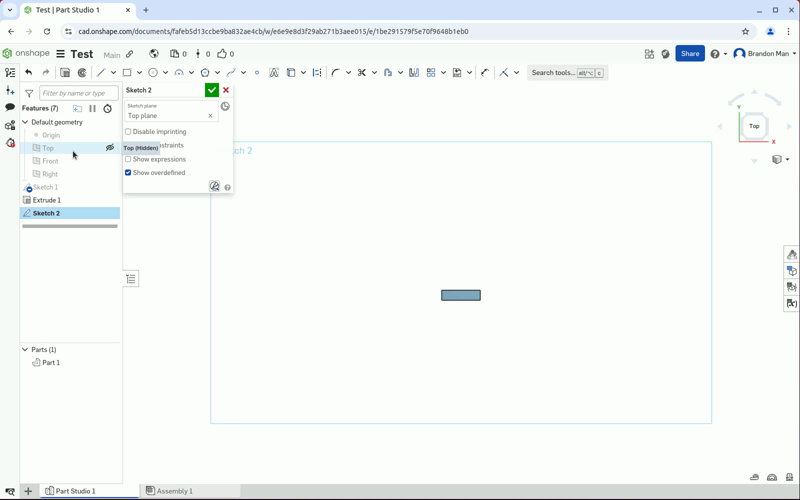
mouse_move(73, 352)
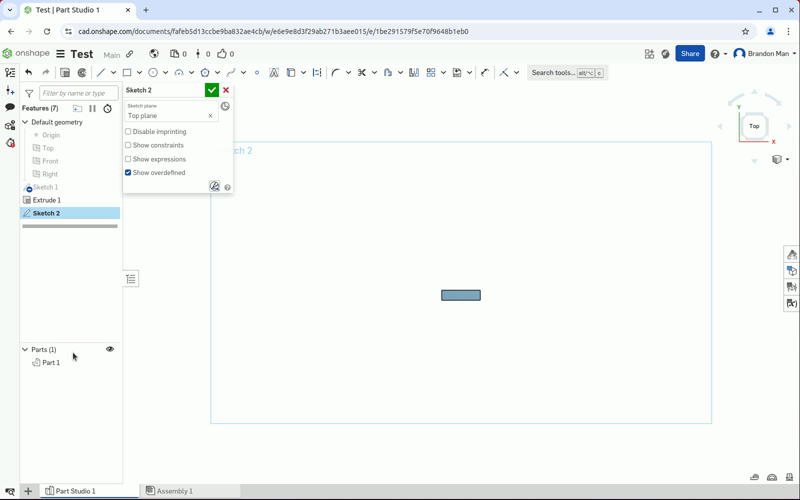
key(y)
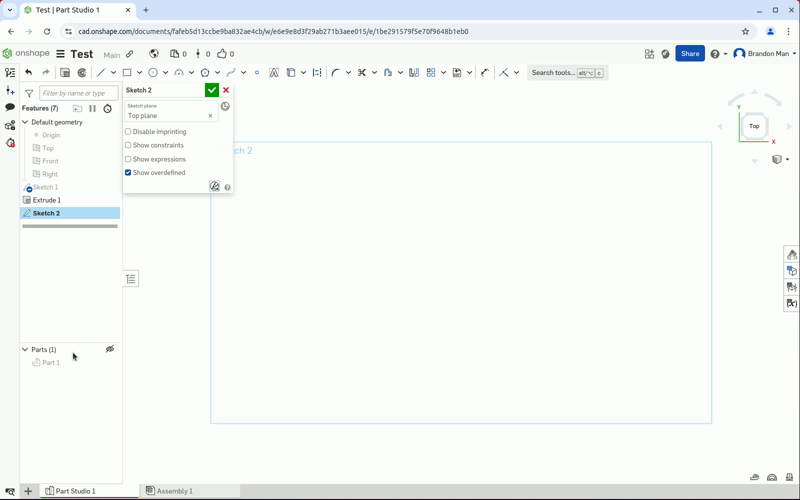
key(l)
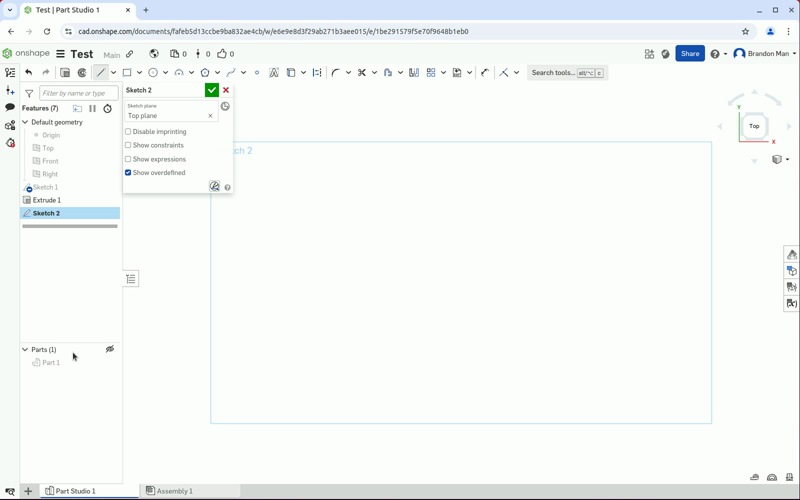
key_down(shift)
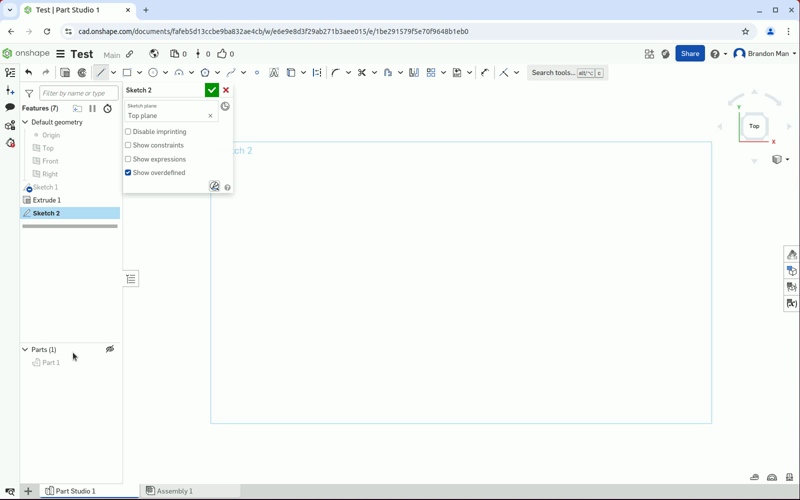
mouse_move(441, 275)
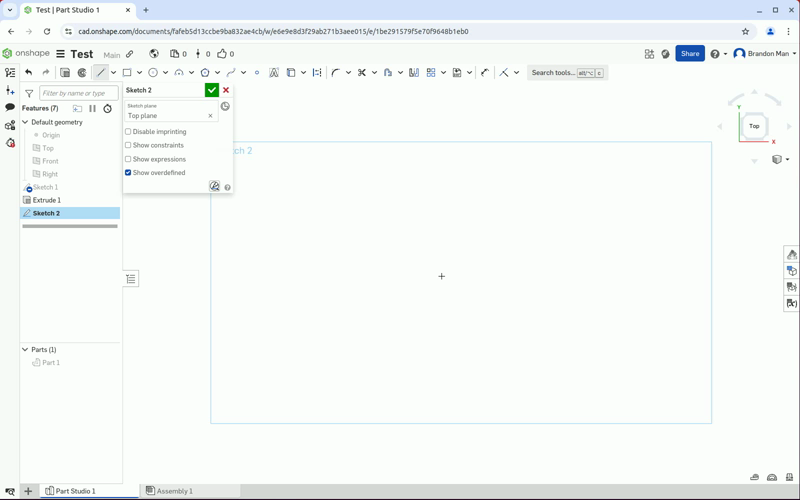
click(441, 275)
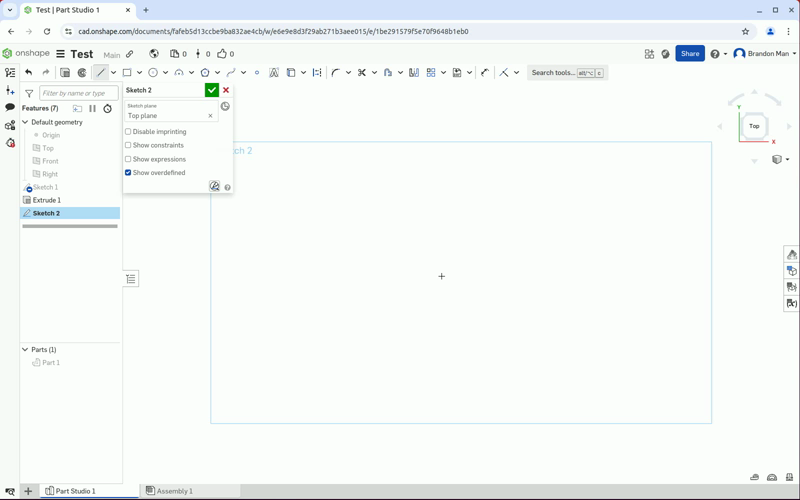
key_up(shift)
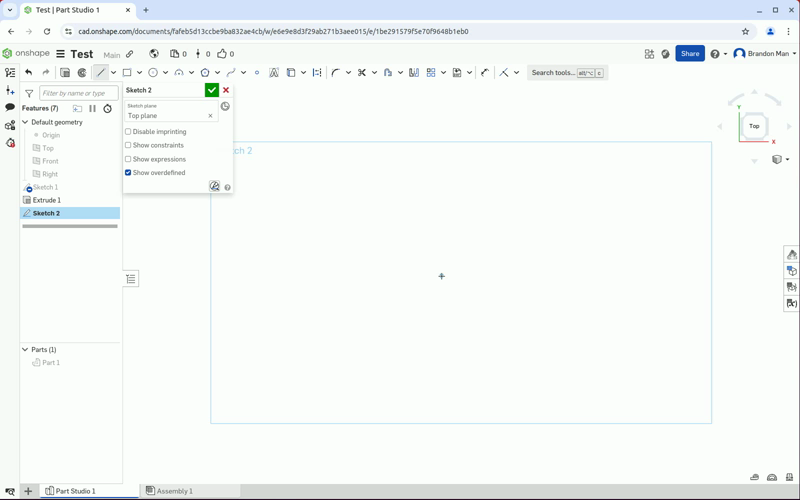
key_down(shift)
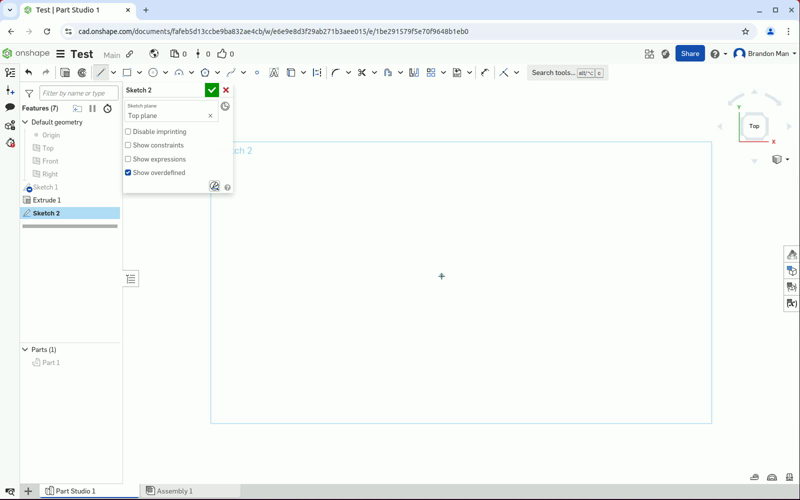
mouse_move(471, 275)
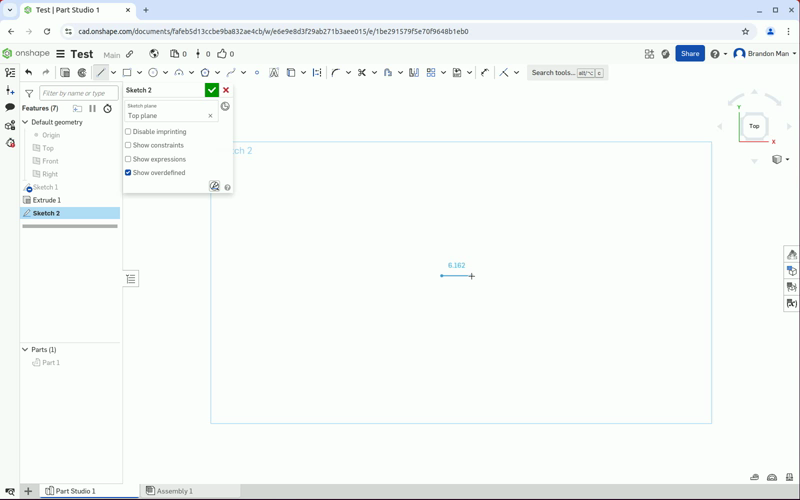
mouse_move(480, 275)
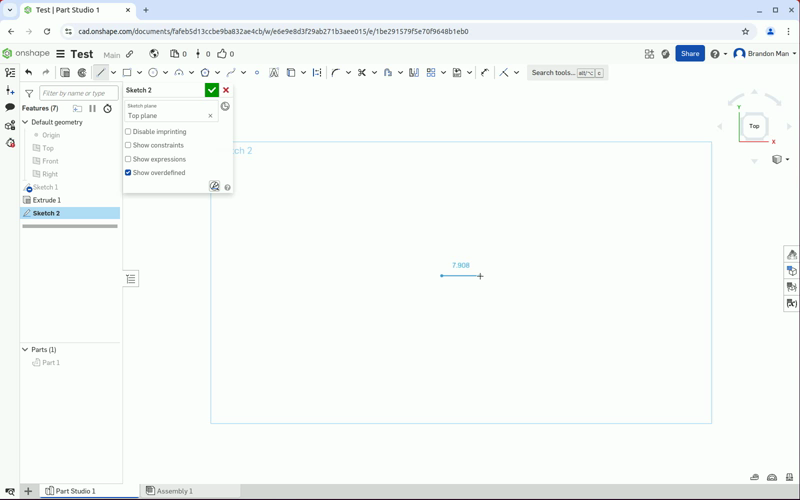
click(480, 275)
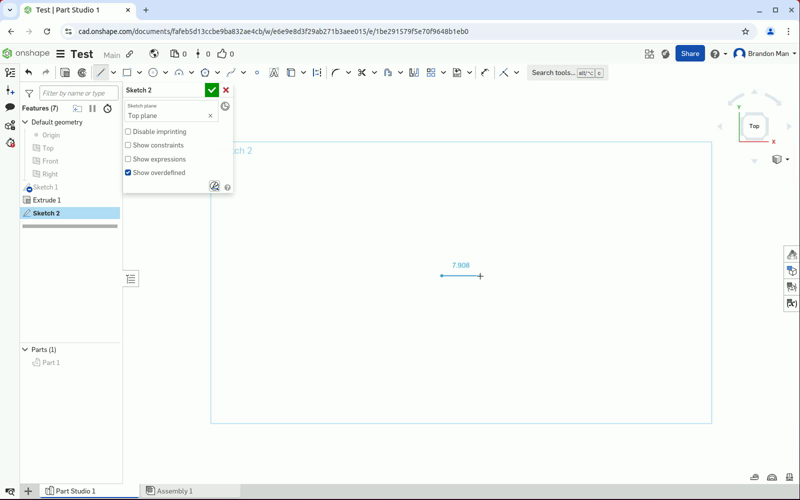
key_up(shift)
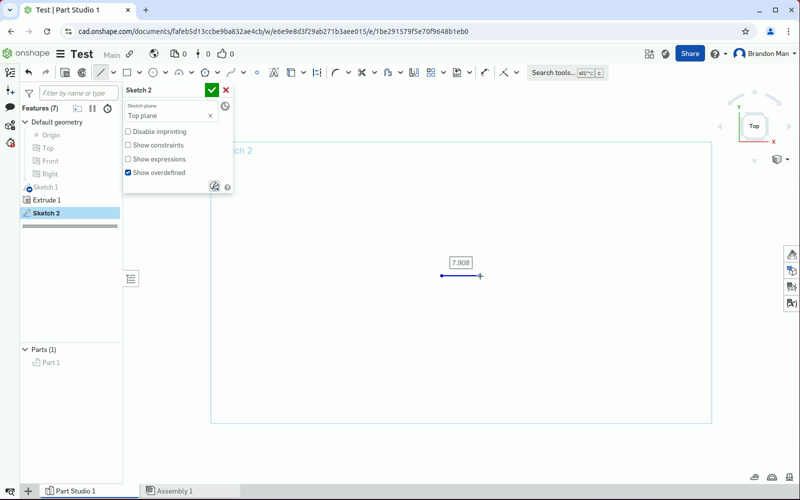
key_down(shift)
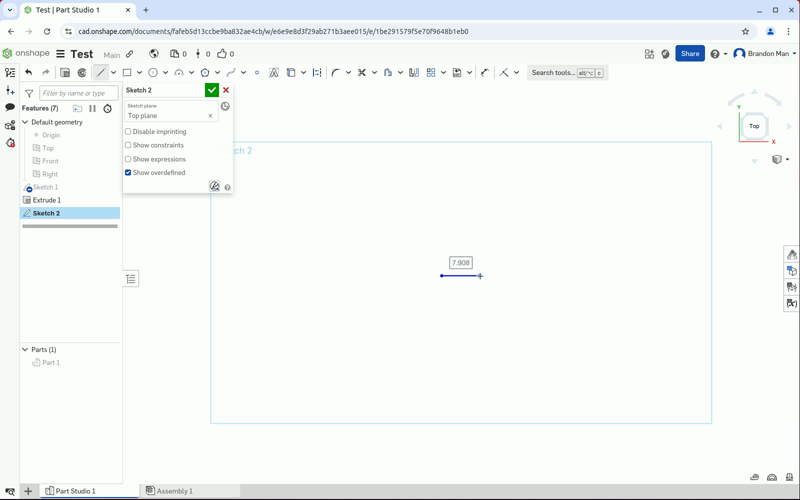
mouse_move(510, 275)
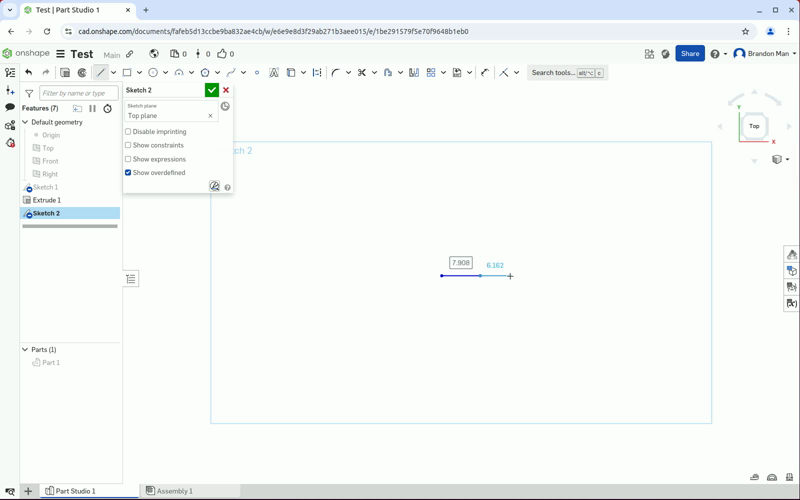
mouse_move(480, 265)
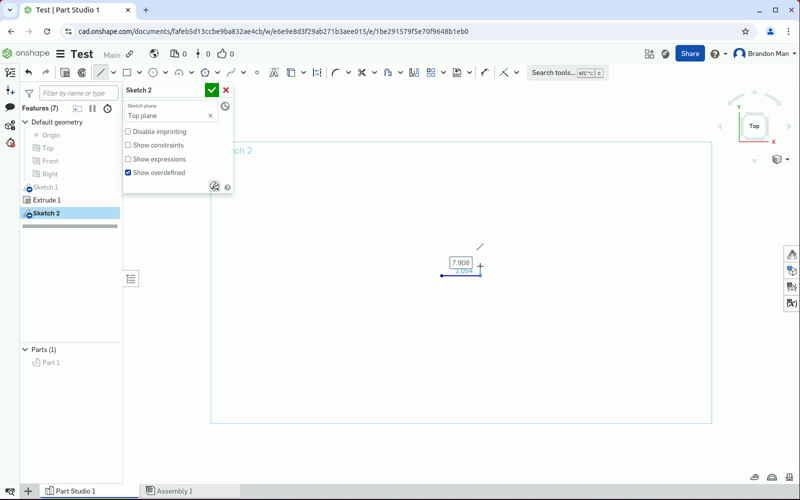
click(480, 265)
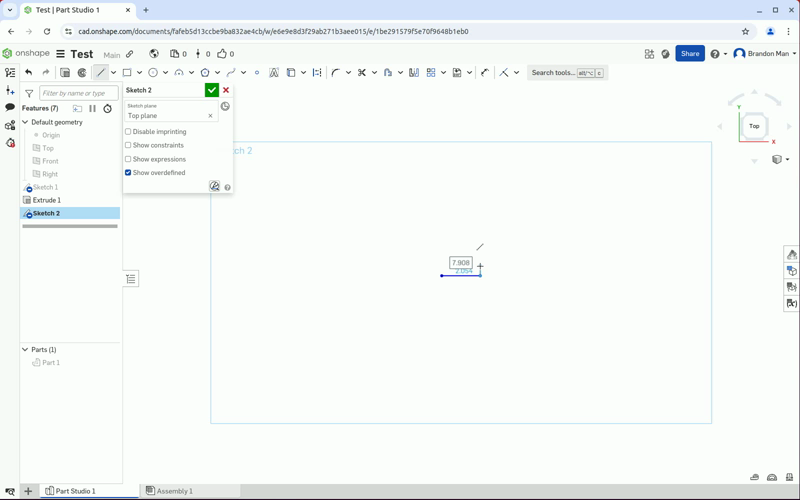
key_up(shift)
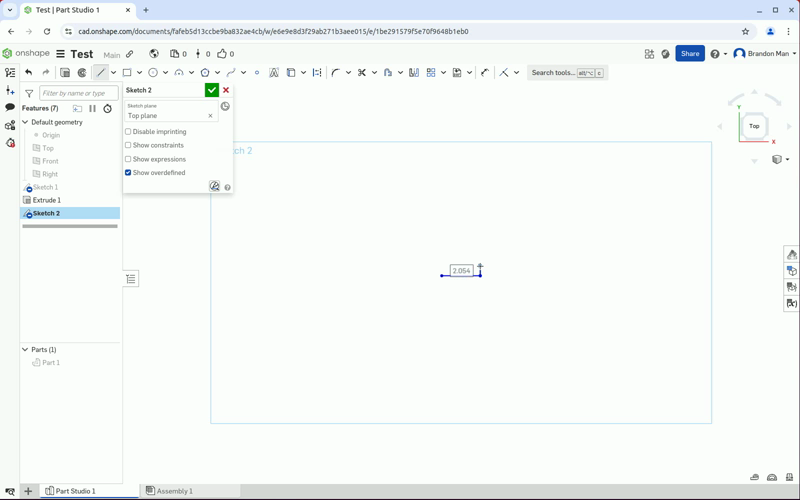
key_down(shift)
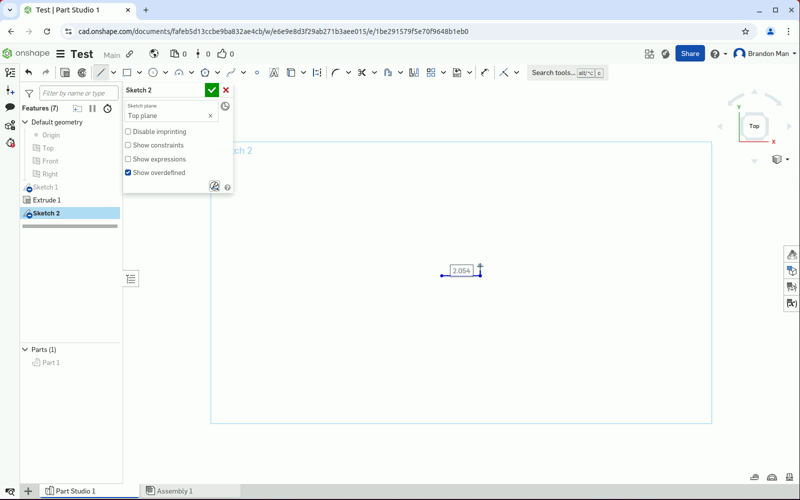
mouse_move(510, 265)
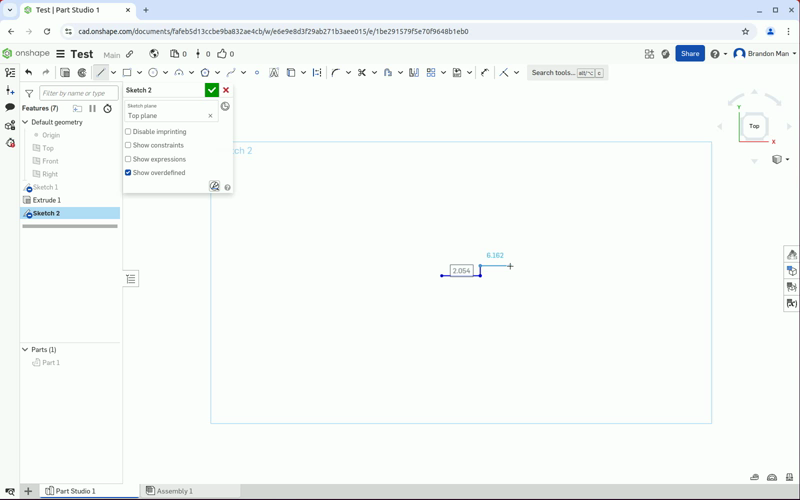
mouse_move(441, 265)
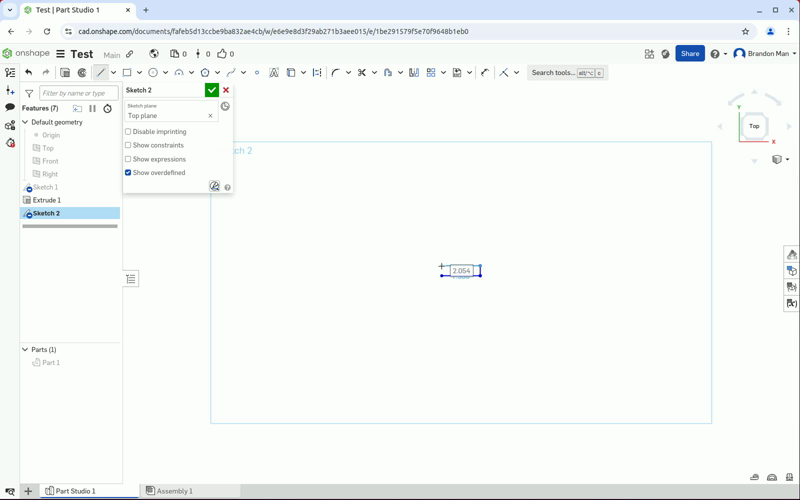
click(441, 265)
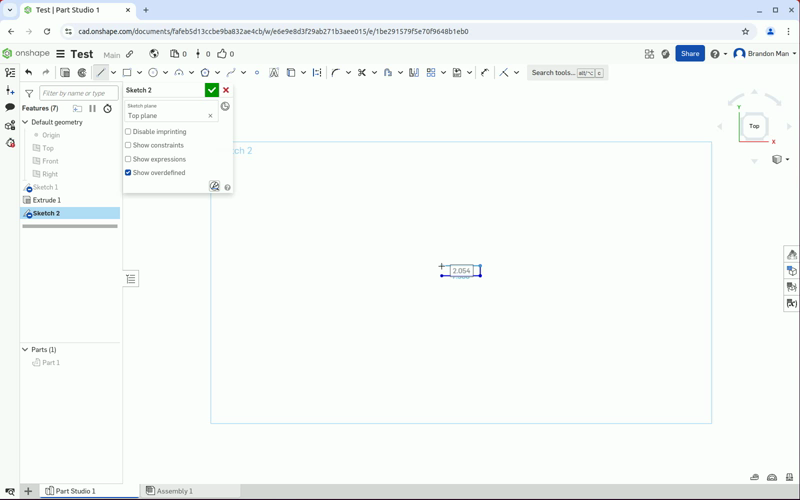
key_up(shift)
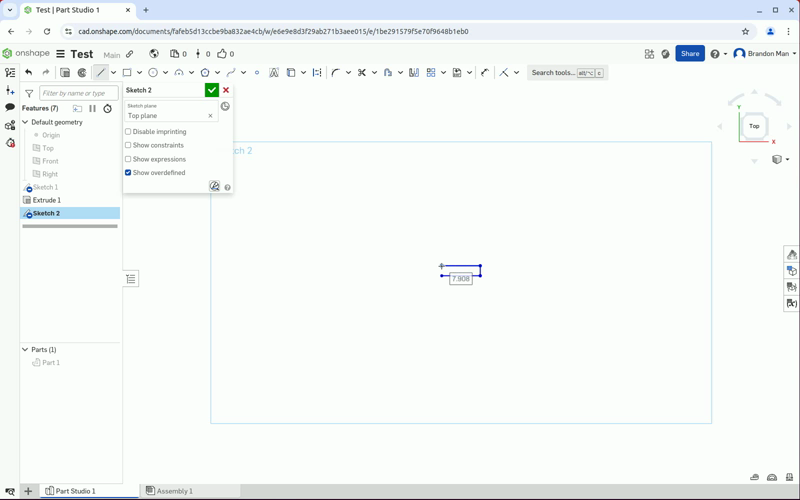
mouse_move(471, 265)
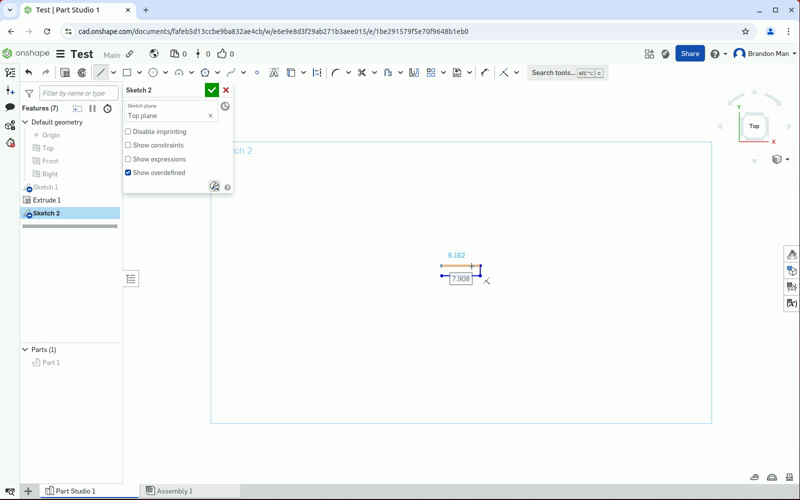
key_down(shift)
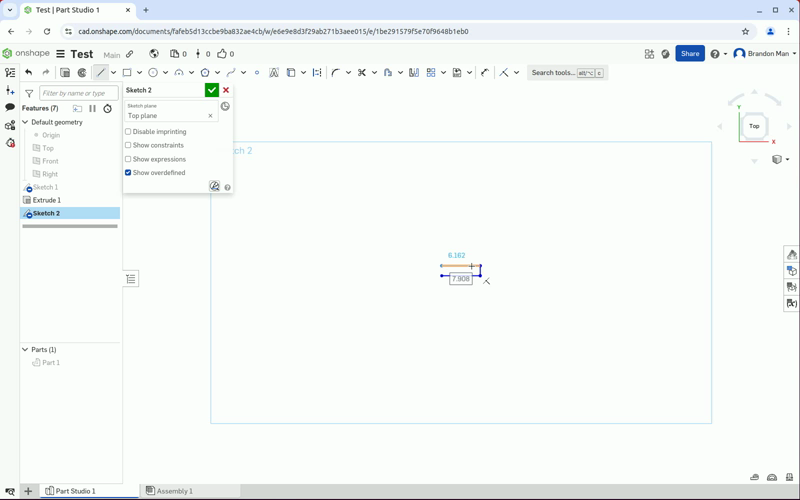
mouse_move(441, 275)
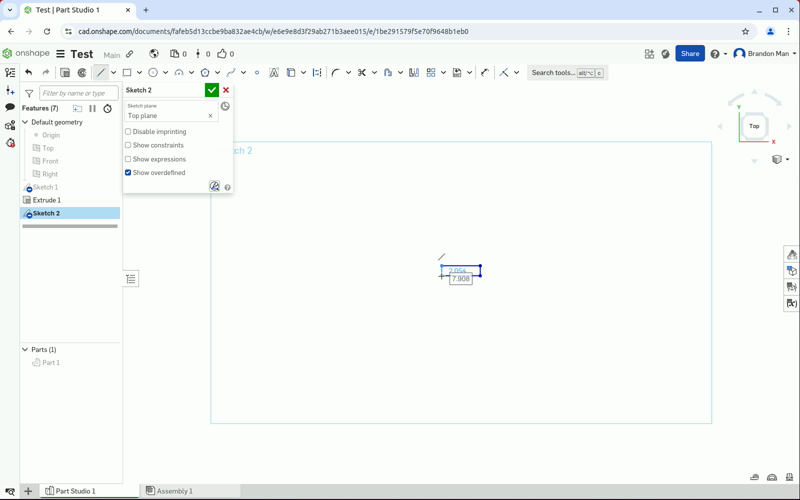
key_up(shift)
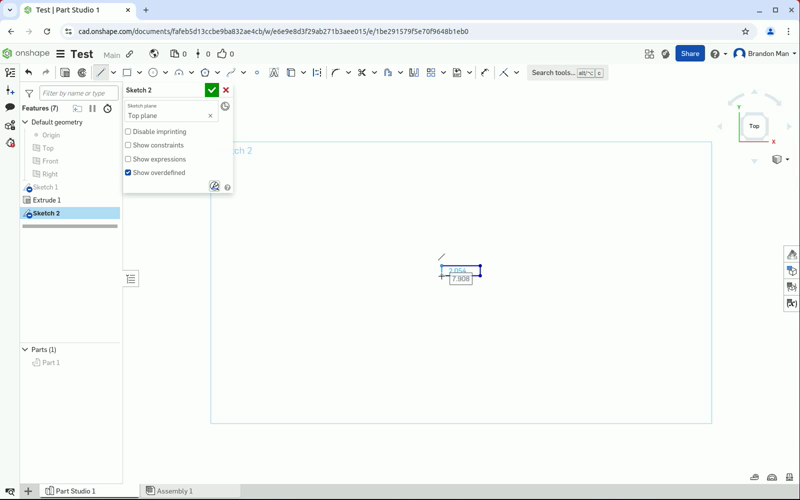
click(441, 275)
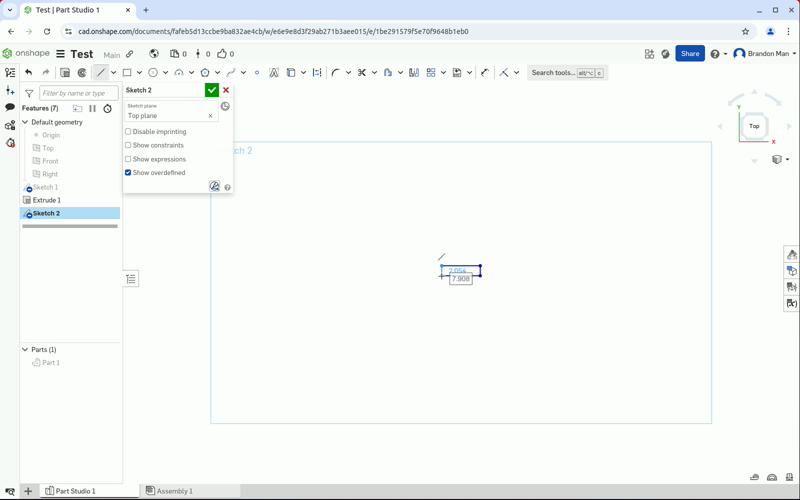
key(esc)
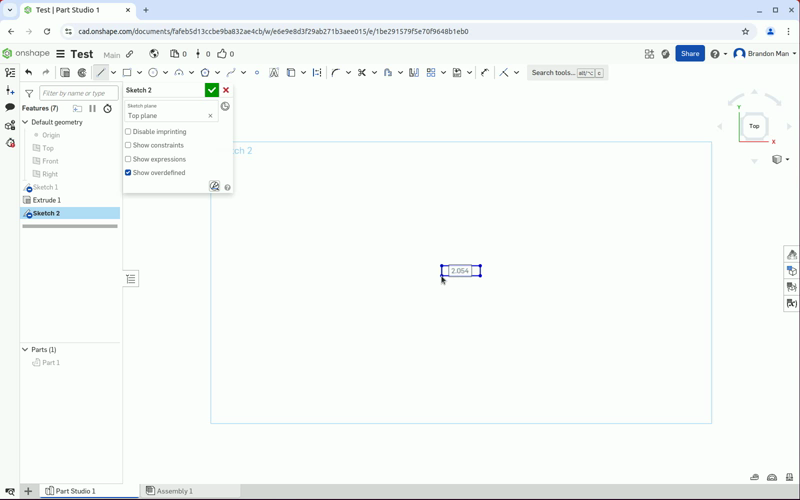
mouse_move(445, 273)
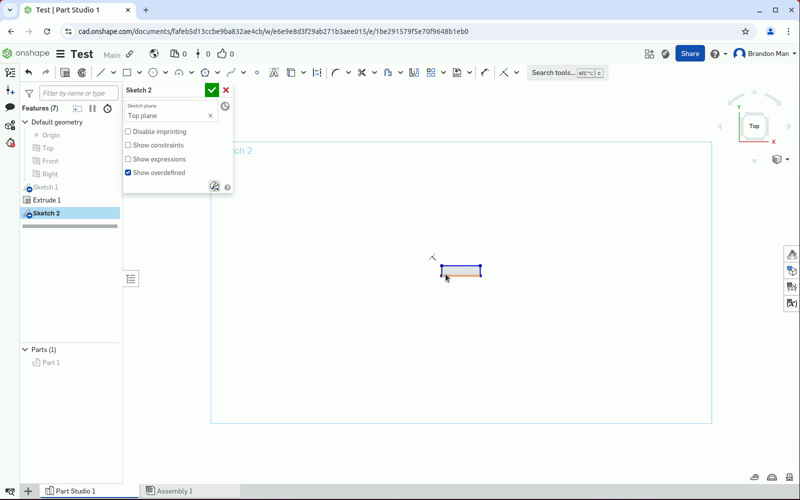
scroll(6)
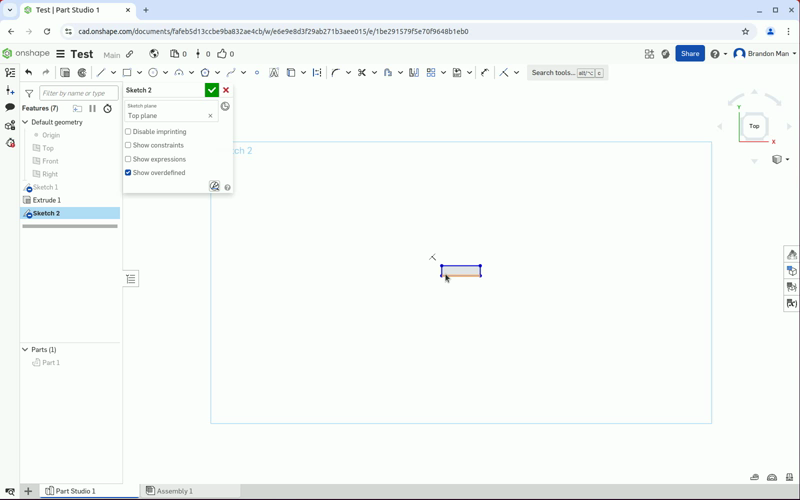
scroll(6)
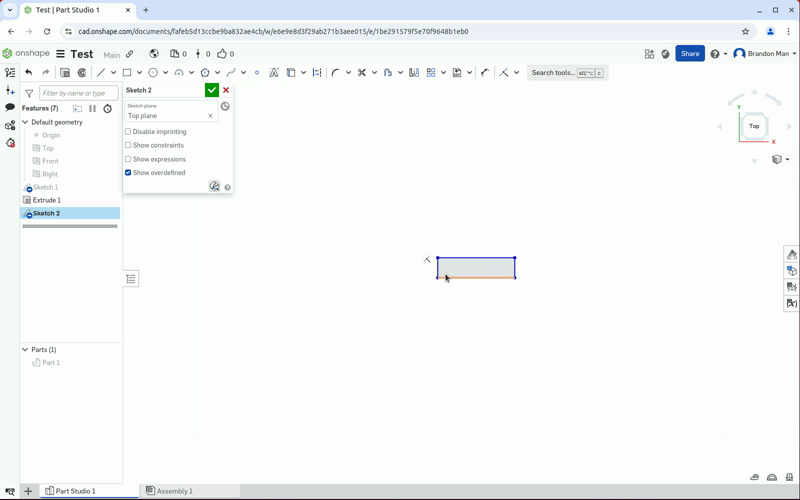
scroll(6)
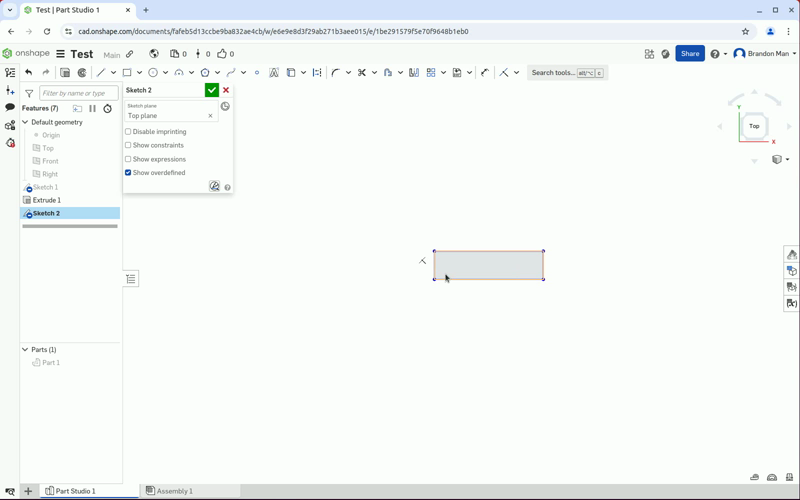
scroll(6)
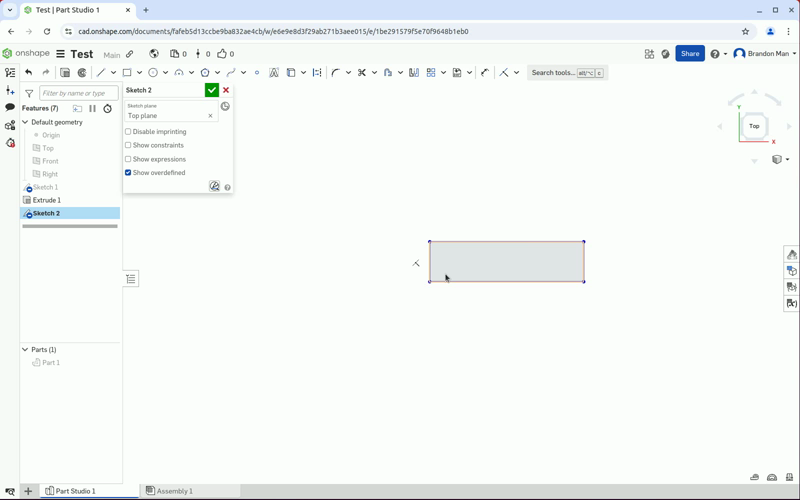
scroll(6)
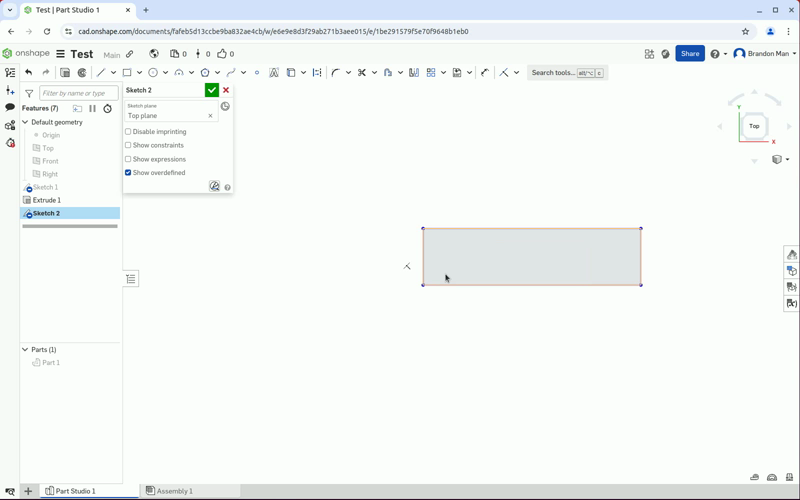
scroll(6)
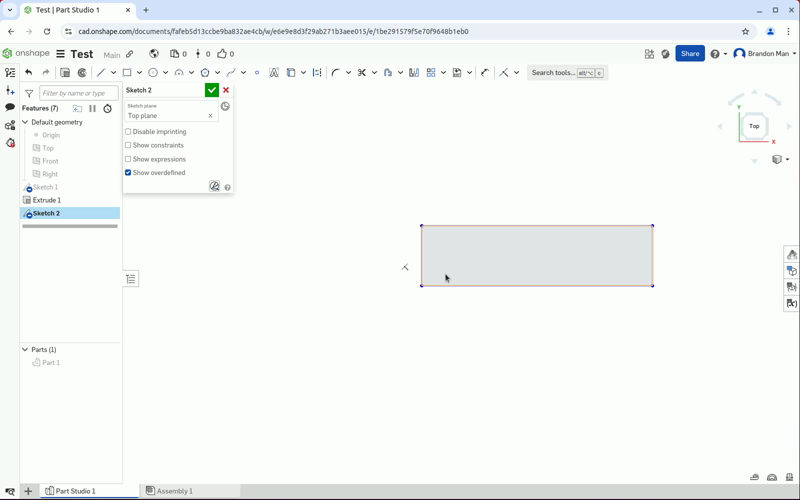
scroll(6)
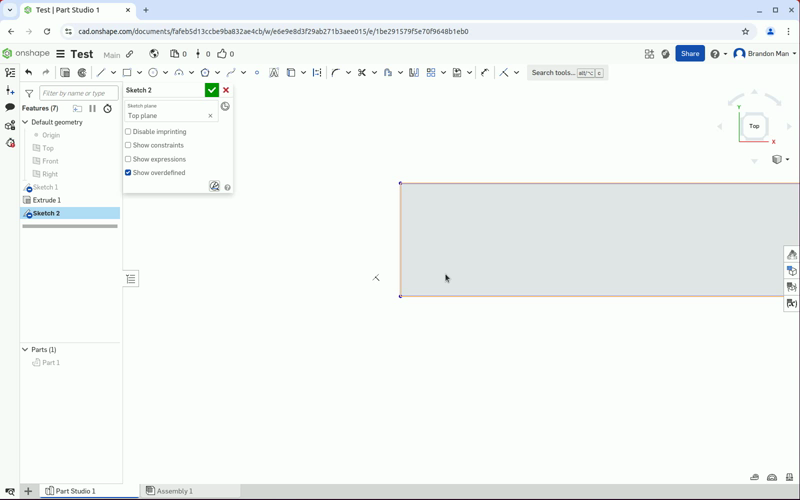
click(445, 273)
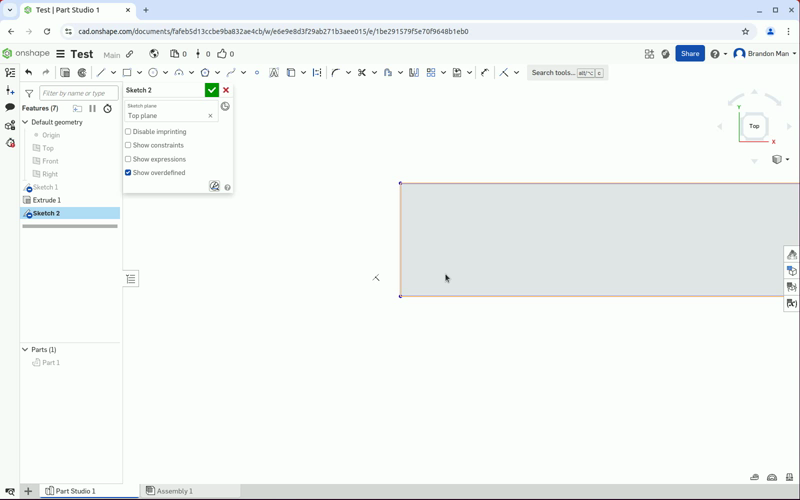
scroll(-6)
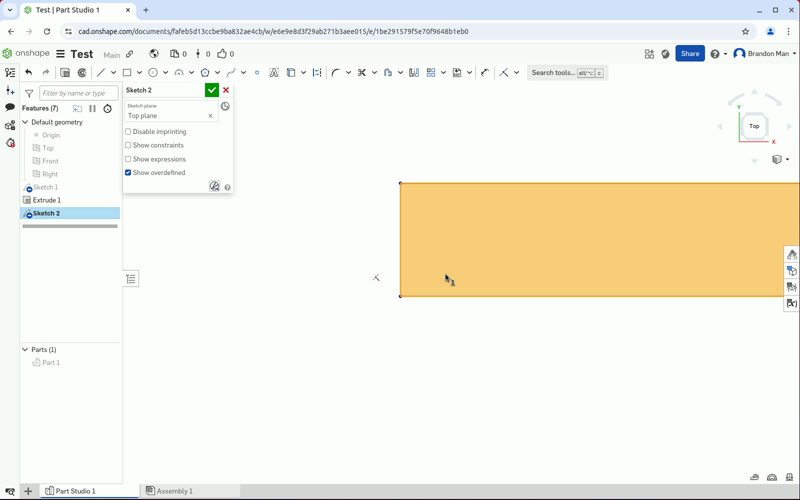
scroll(-6)
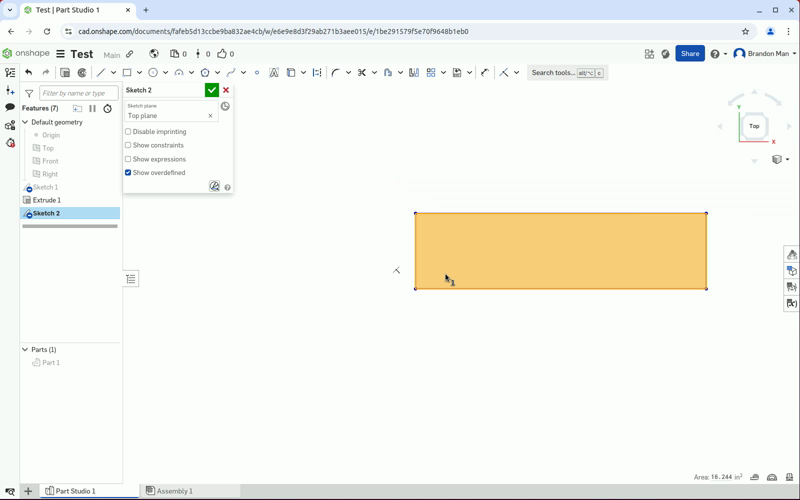
scroll(-6)
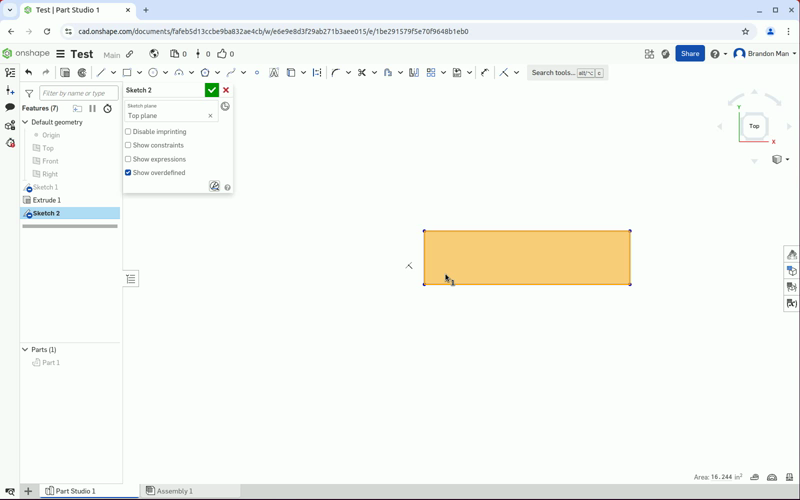
scroll(-6)
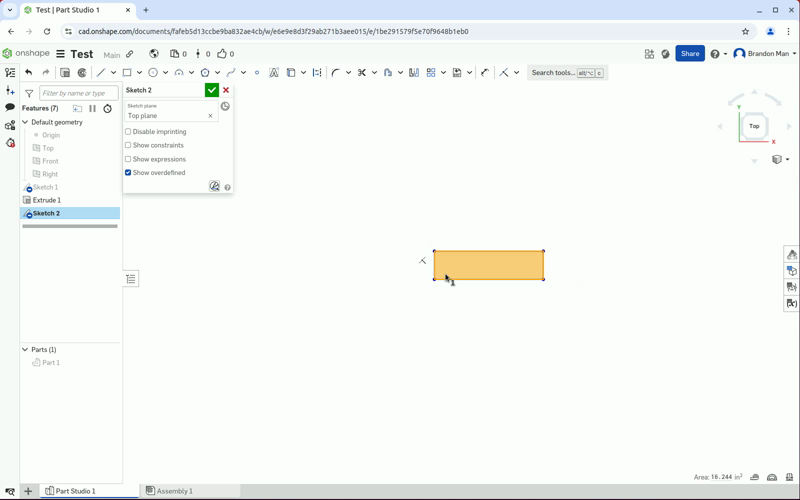
scroll(-6)
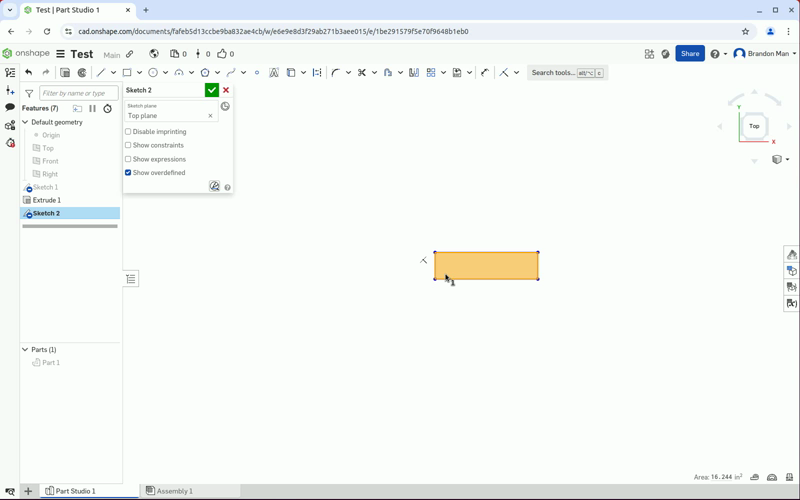
scroll(-6)
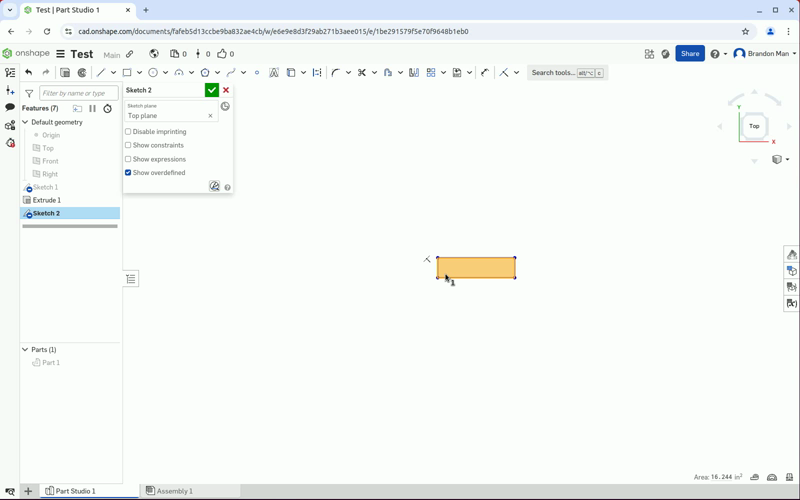
scroll(-6)
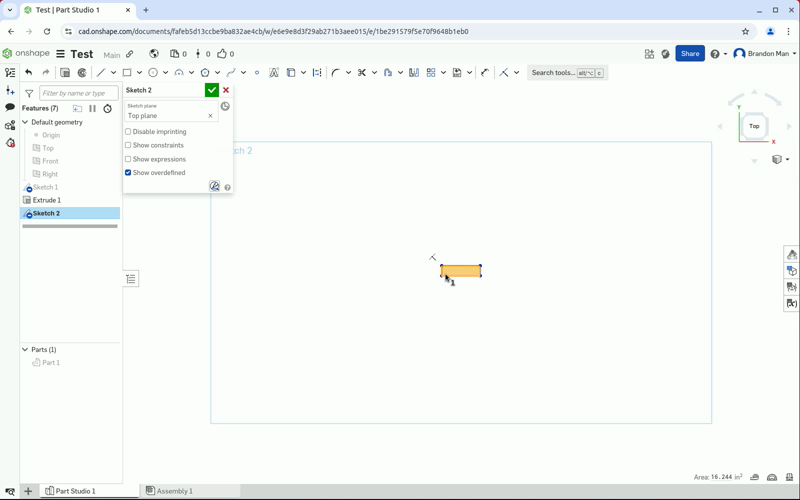
mouse_move(73, 352)
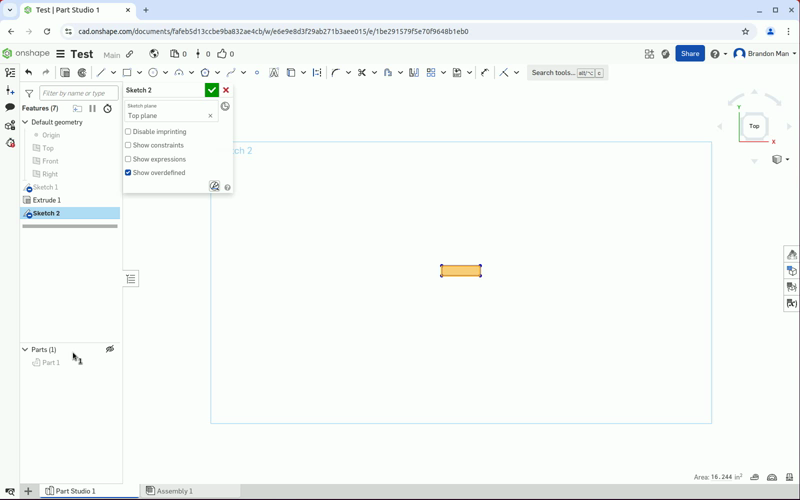
key(shift+y)
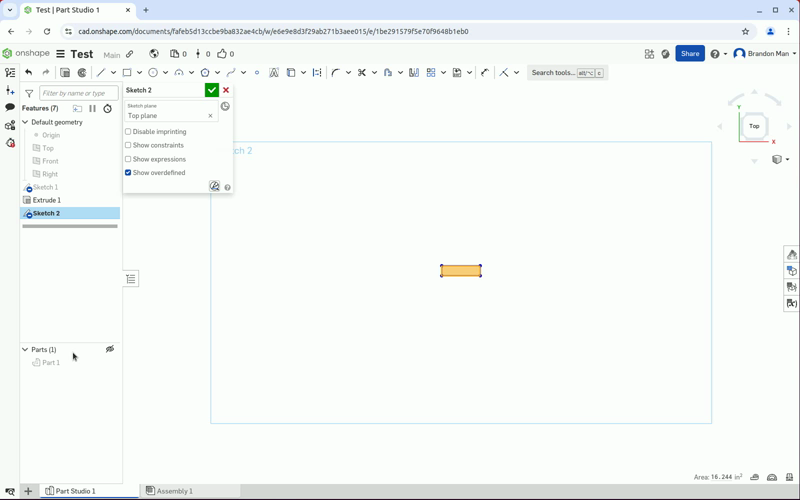
key(shift+e)
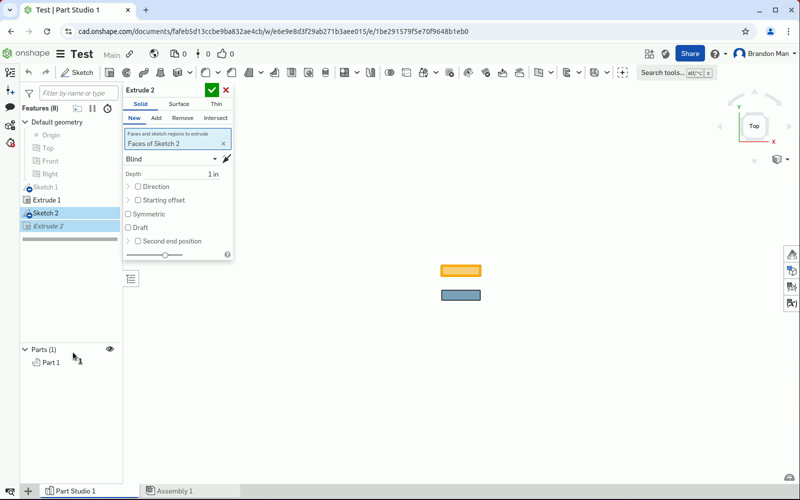
mouse_move(143, 106)
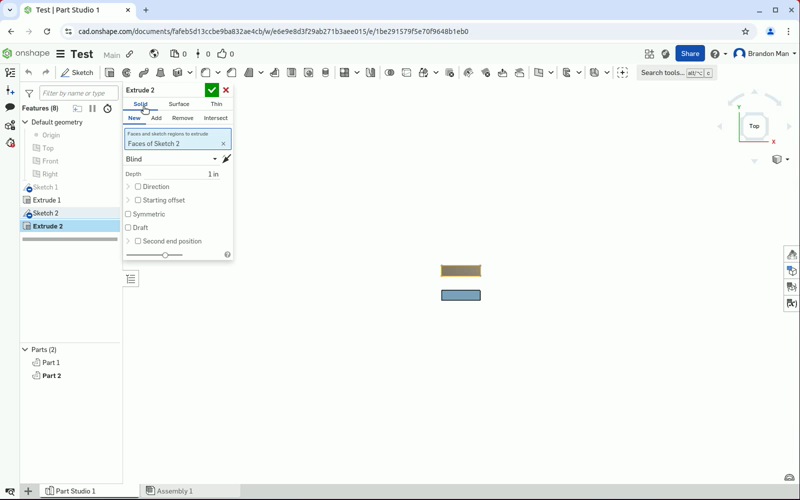
click(143, 106)
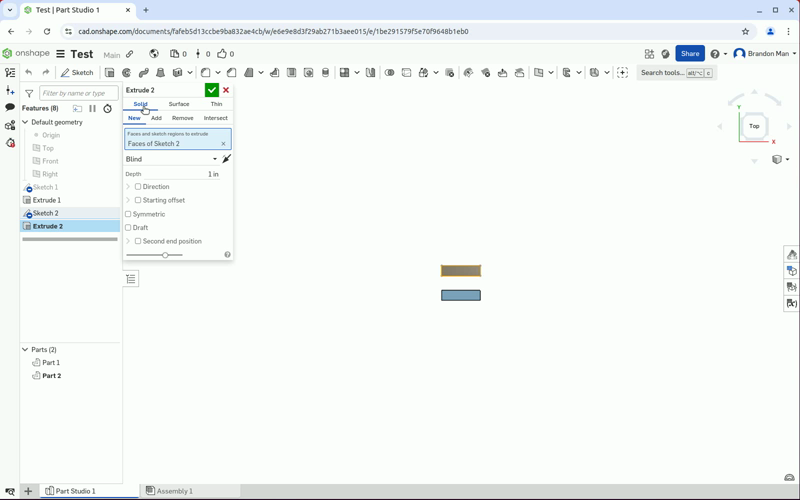
mouse_move(137, 120)
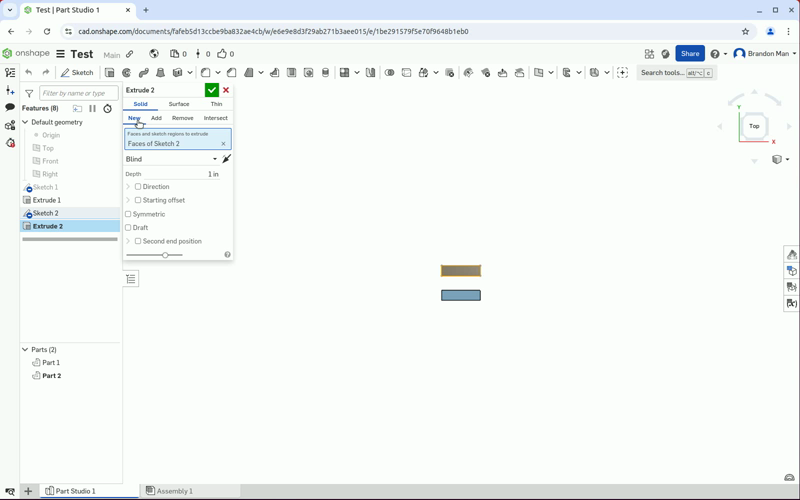
click(137, 120)
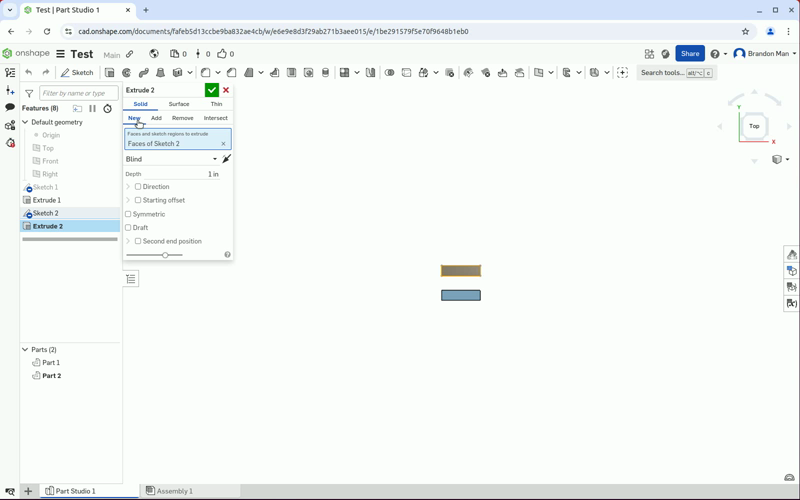
key(tab, 4)
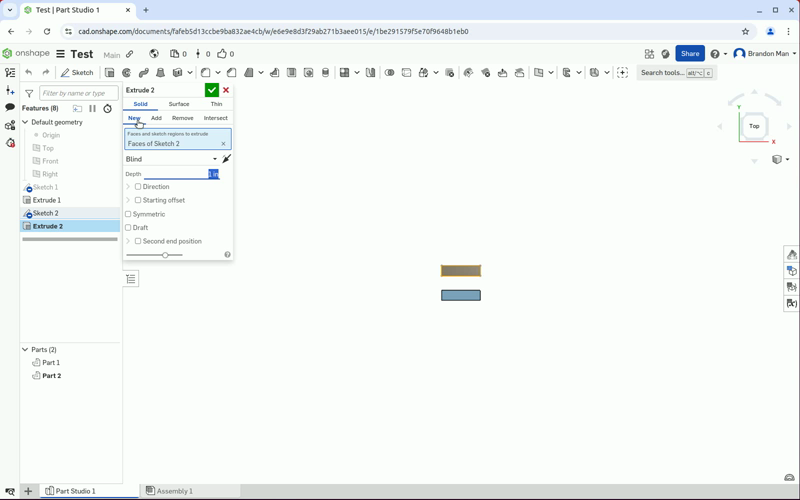
text(15.405)
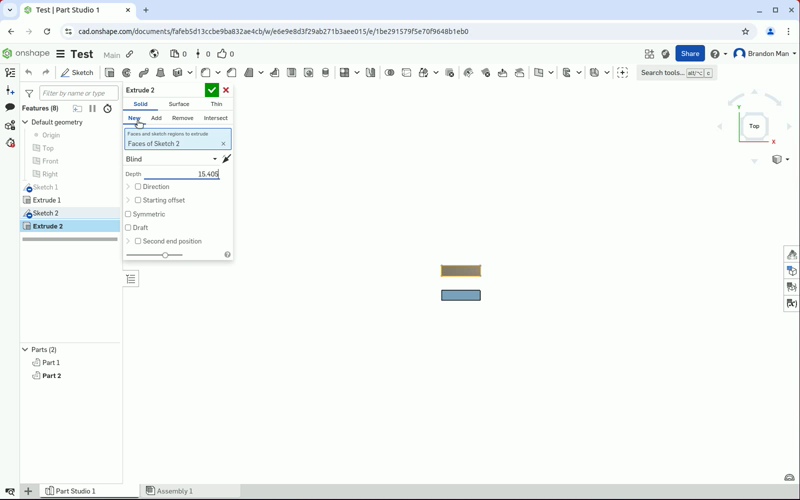
key(enter)
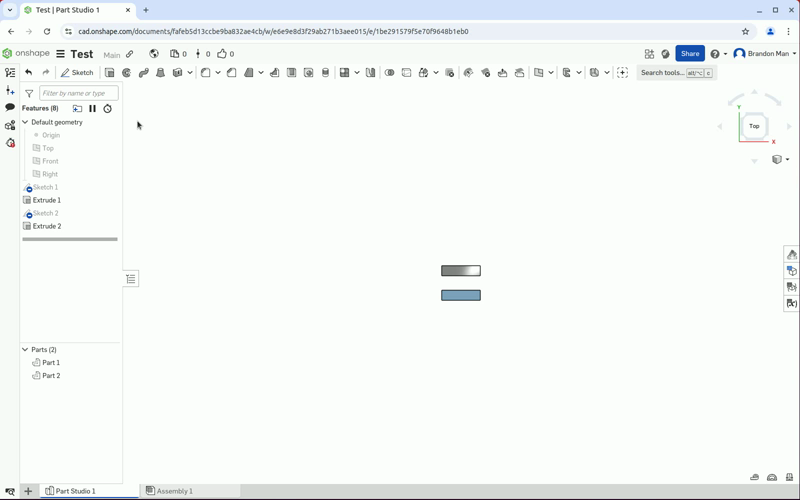
key(shift+h)
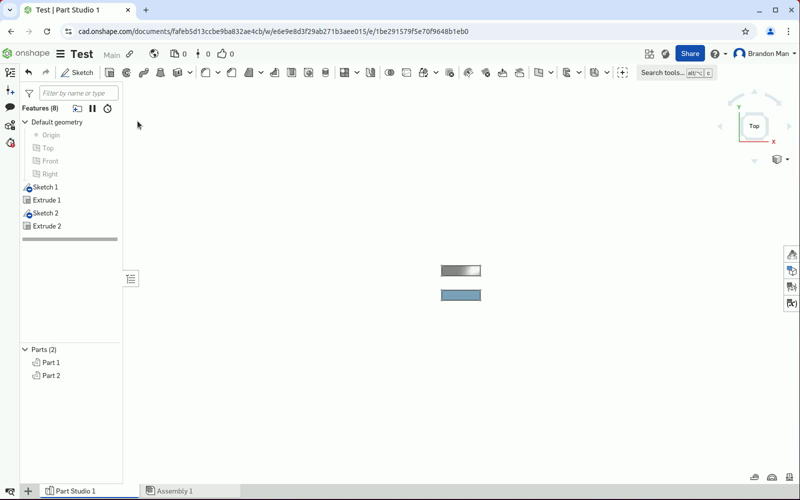
key(shift+h)
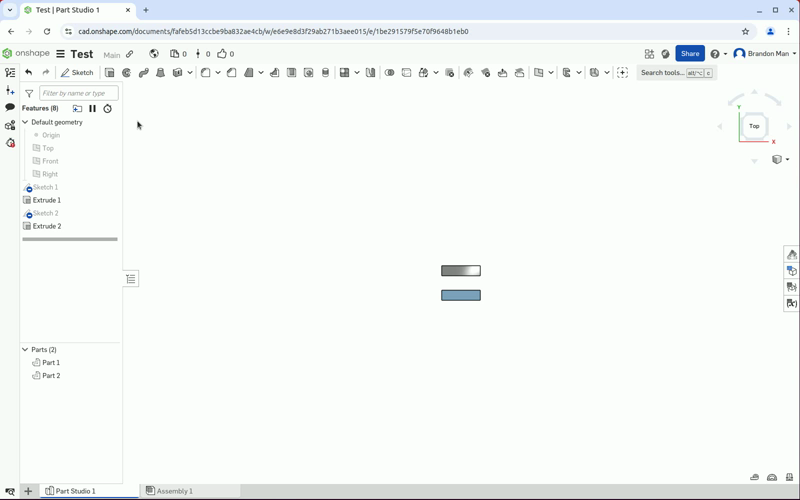
mouse_move(73, 189)
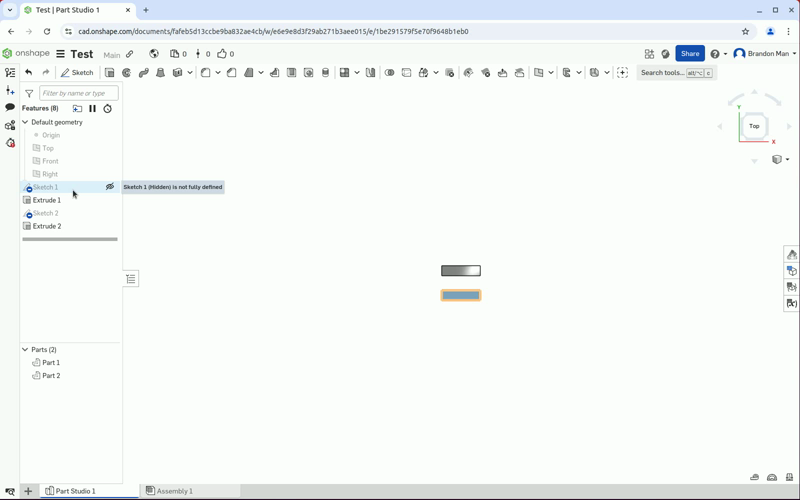
click(73, 189)
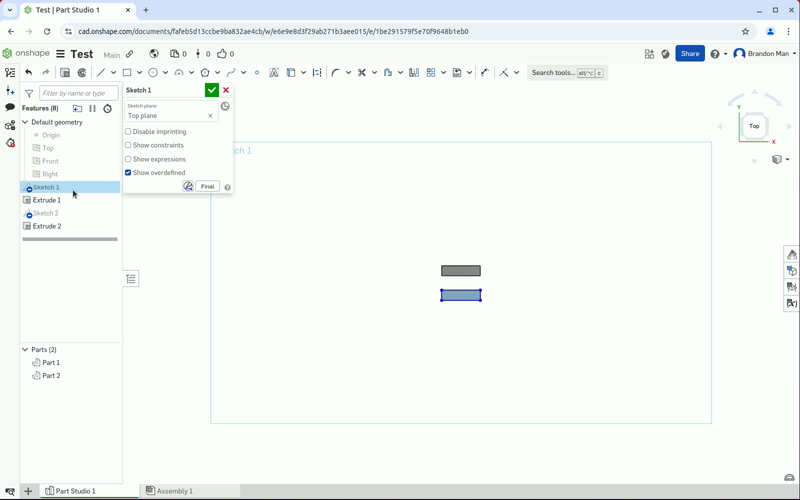
mouse_move(229, 92)
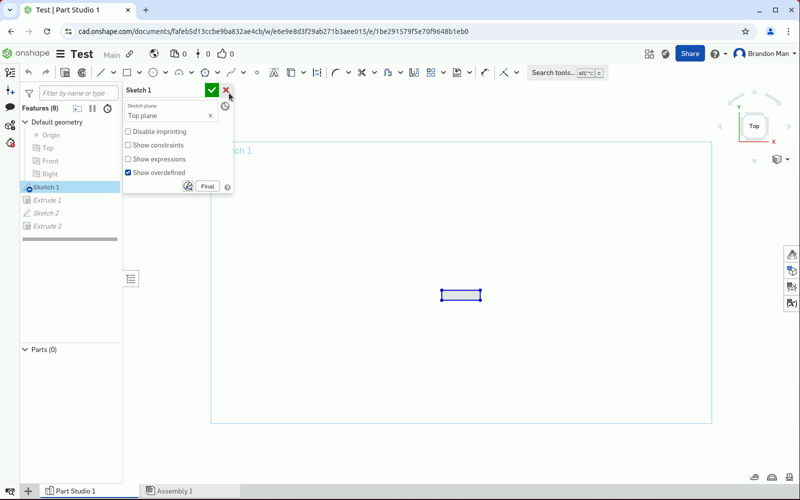
click(229, 92)
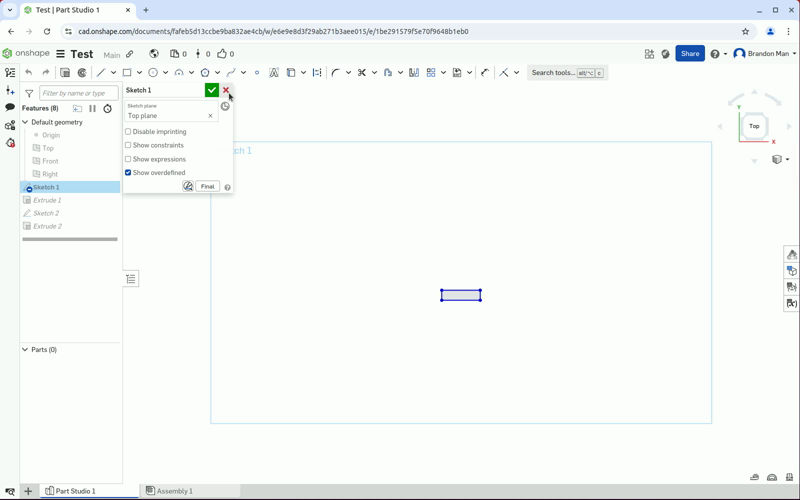
key(shift+s)
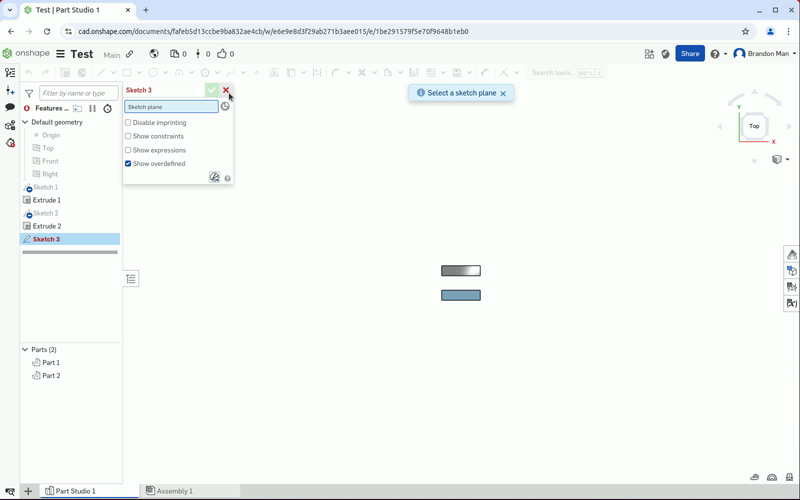
mouse_move(73, 150)
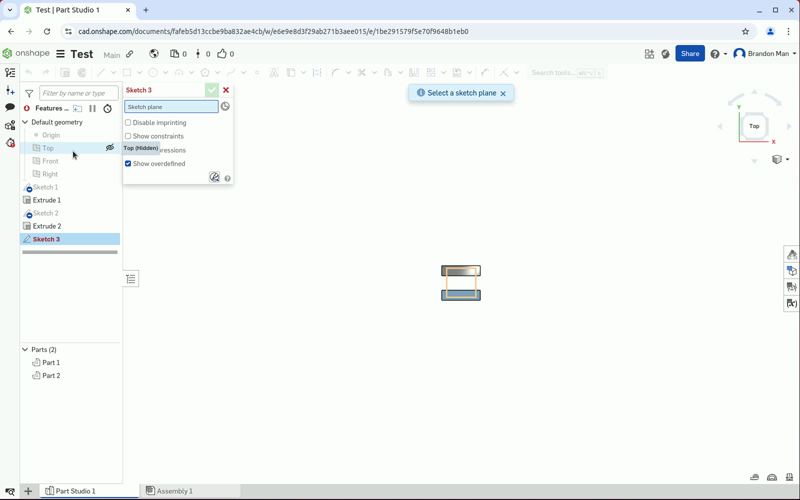
click(73, 150)
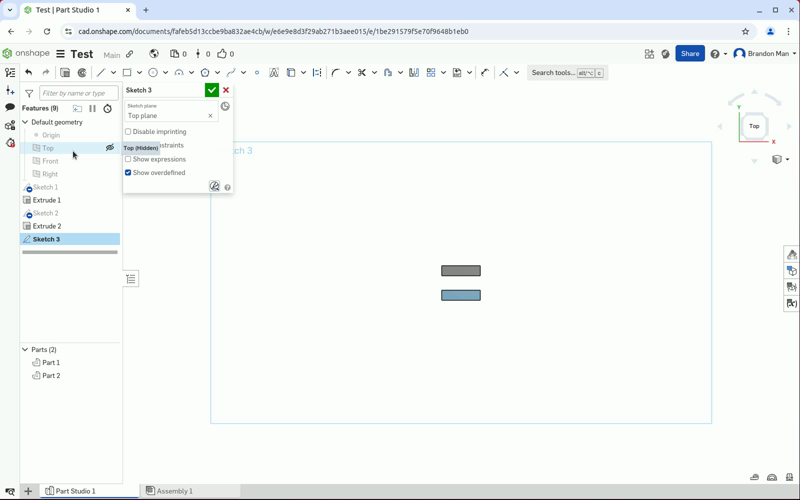
mouse_move(73, 352)
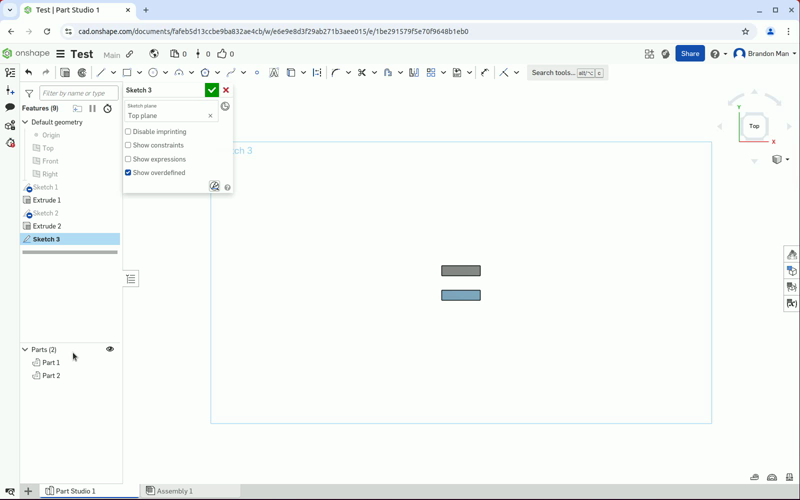
key(y)
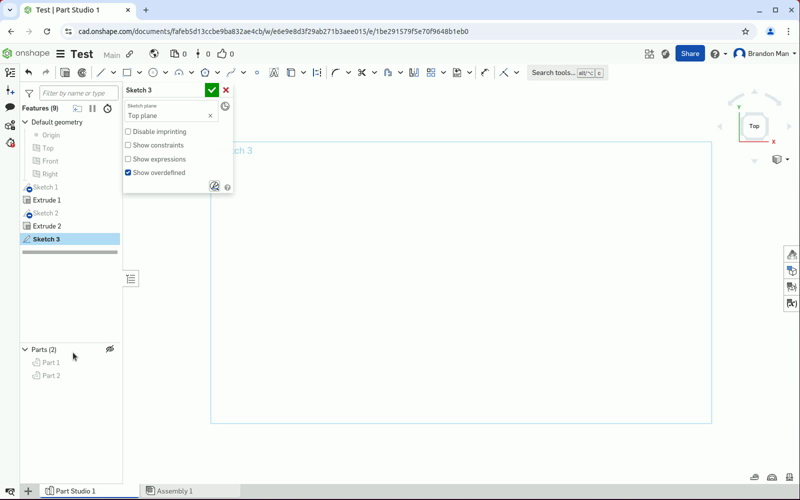
key(l)
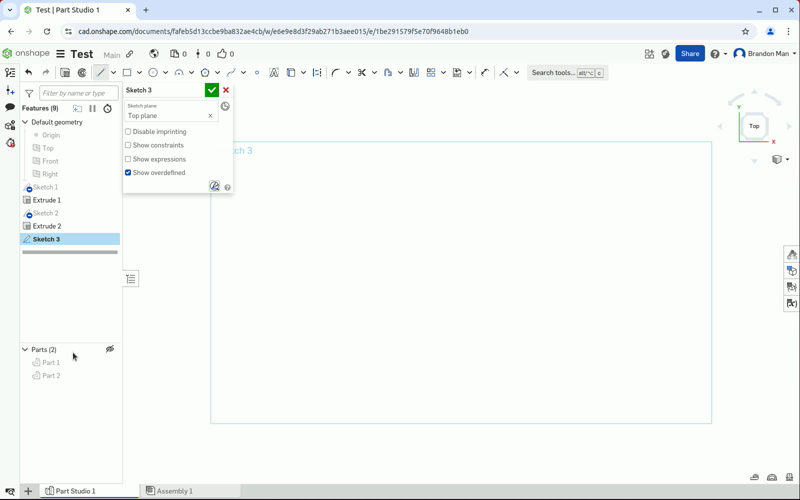
key_down(shift)
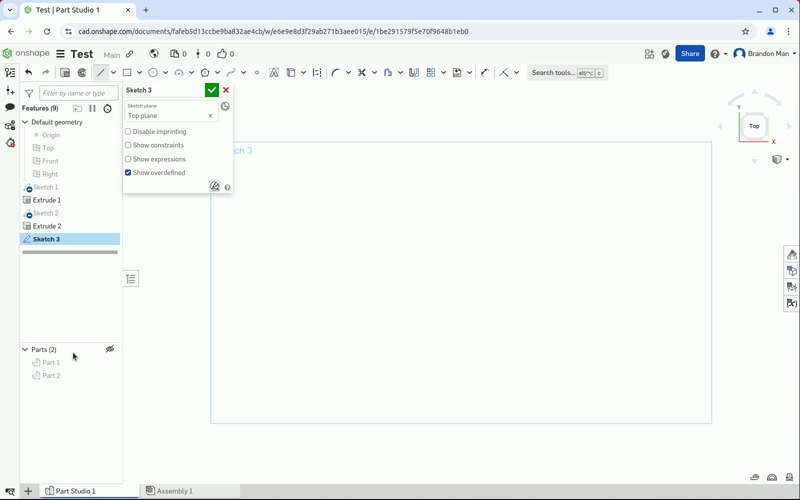
mouse_move(441, 290)
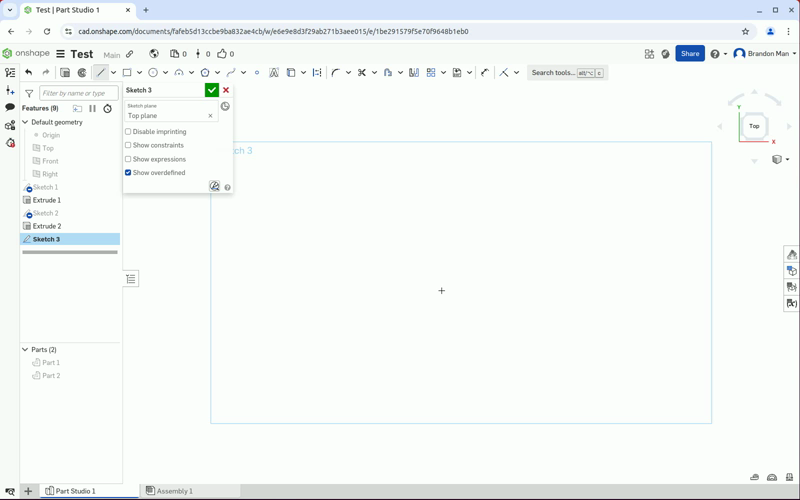
click(441, 290)
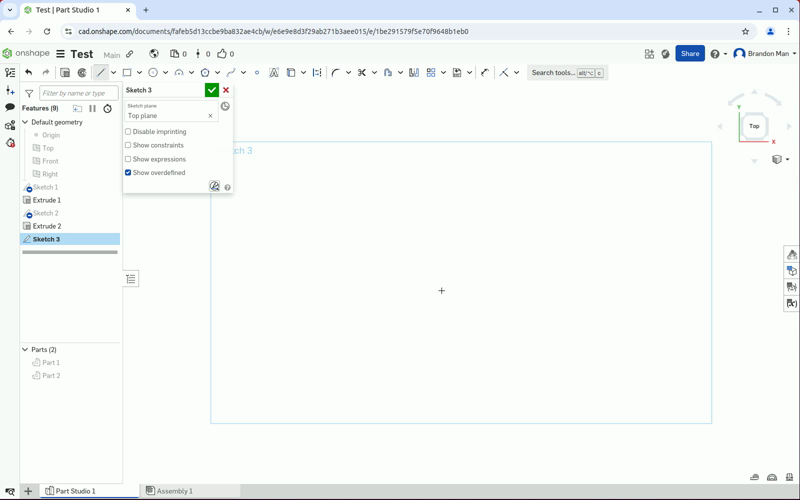
key_up(shift)
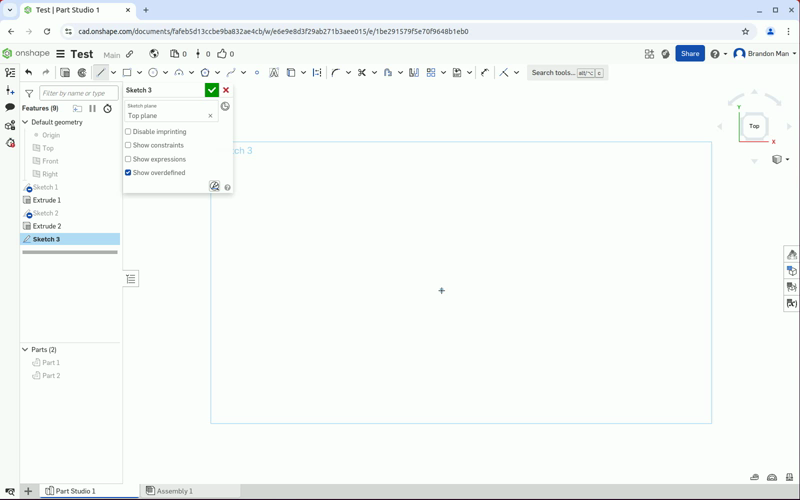
key_down(shift)
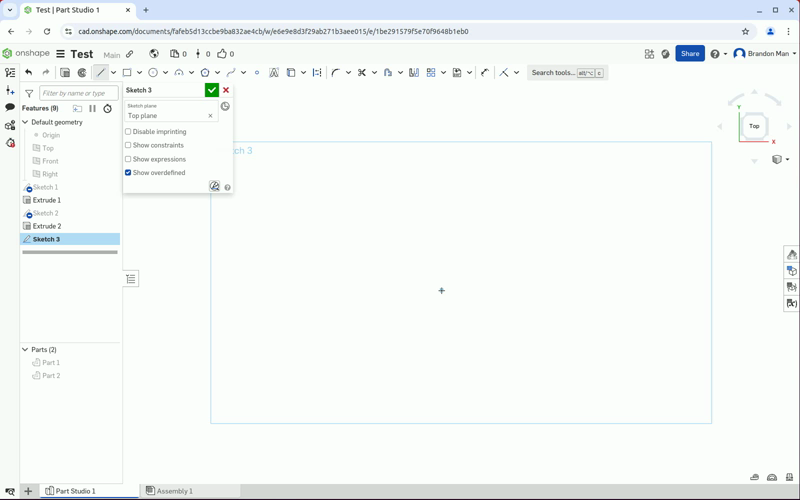
mouse_move(471, 290)
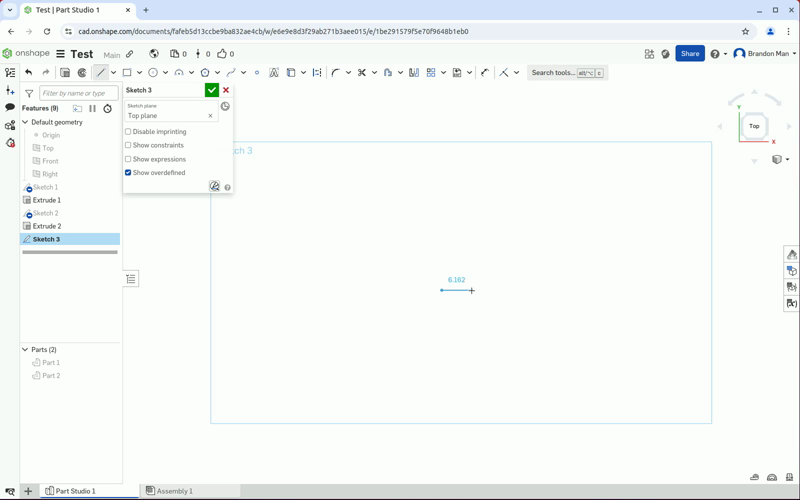
mouse_move(480, 290)
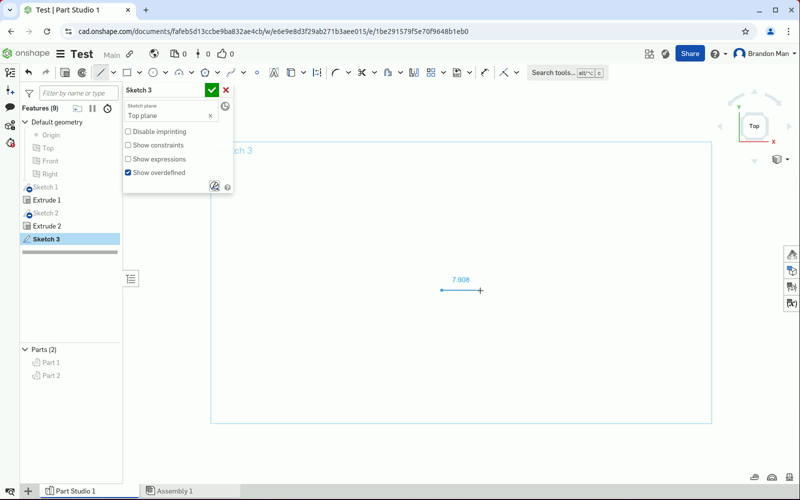
click(480, 290)
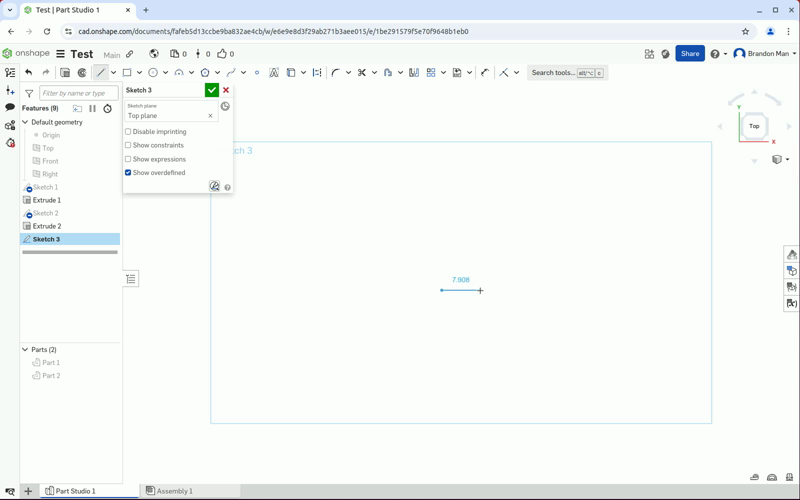
key_up(shift)
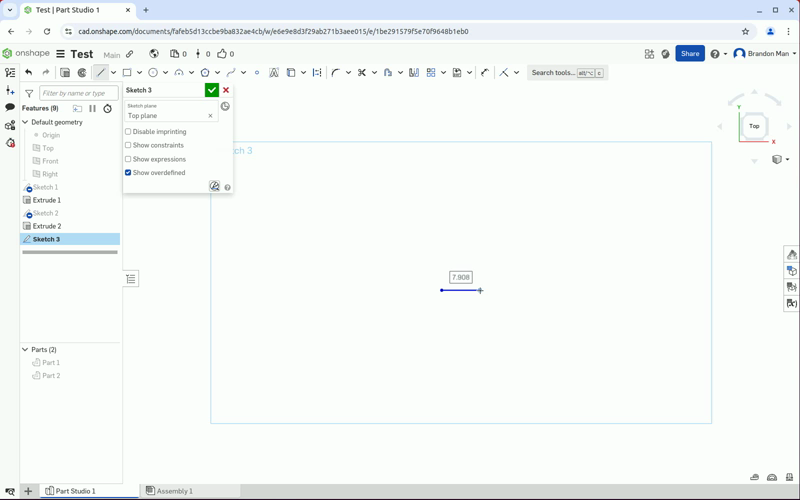
key_down(shift)
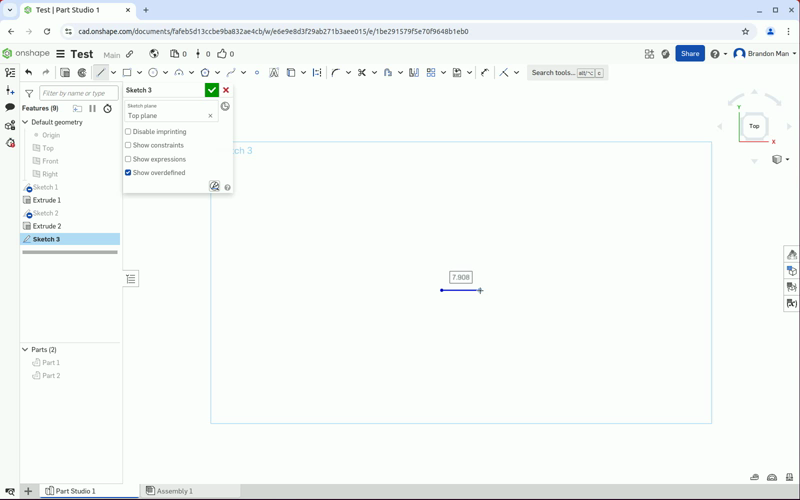
mouse_move(510, 290)
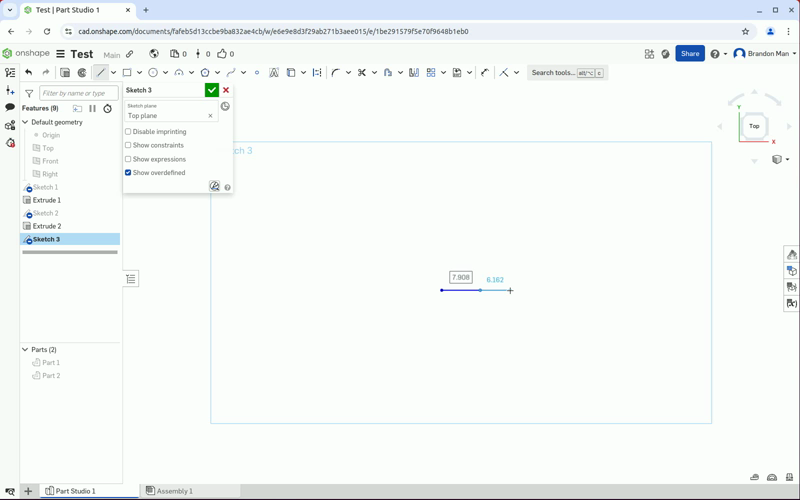
mouse_move(480, 274)
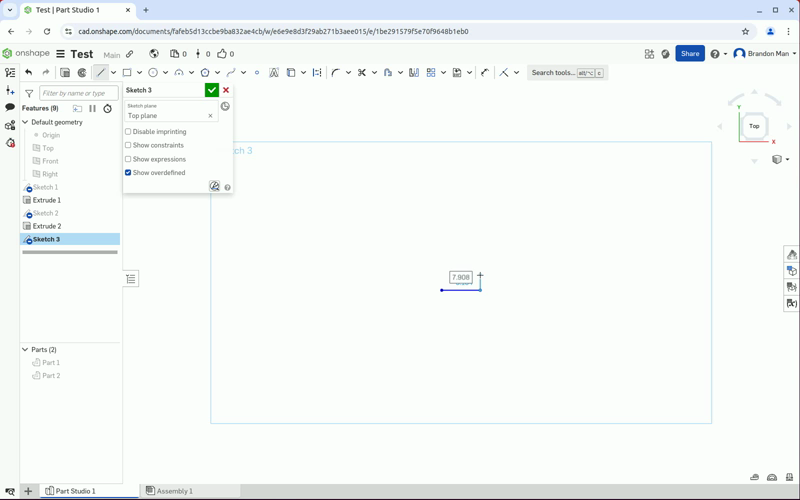
click(480, 274)
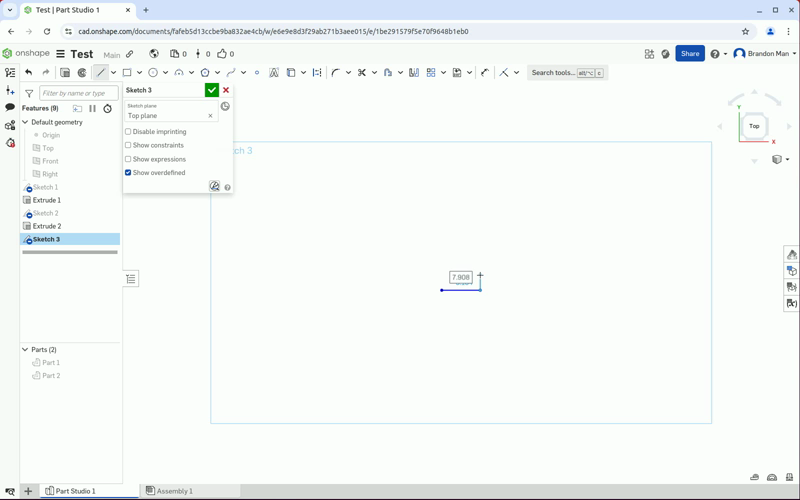
key_up(shift)
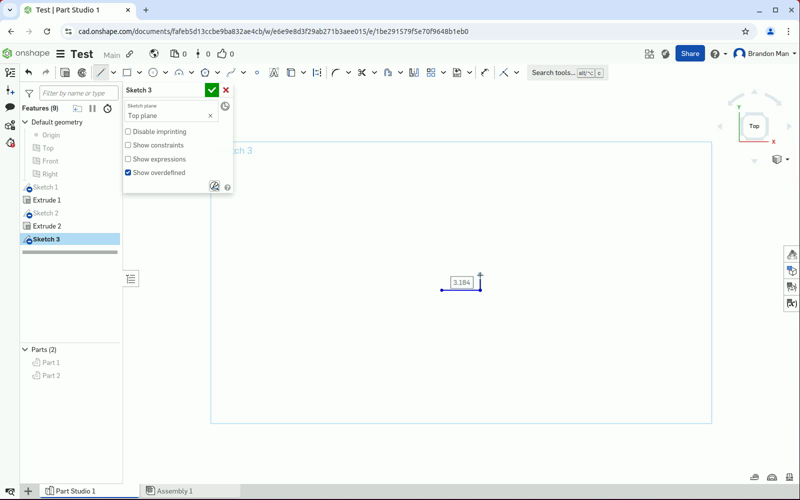
key_down(shift)
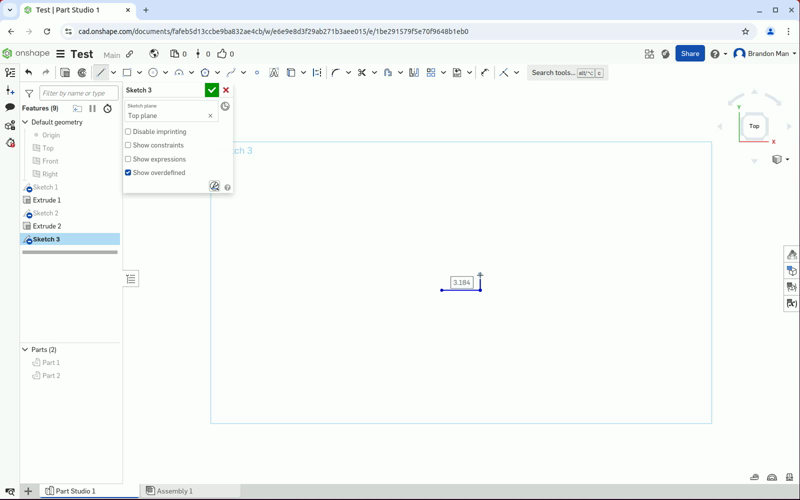
mouse_move(510, 274)
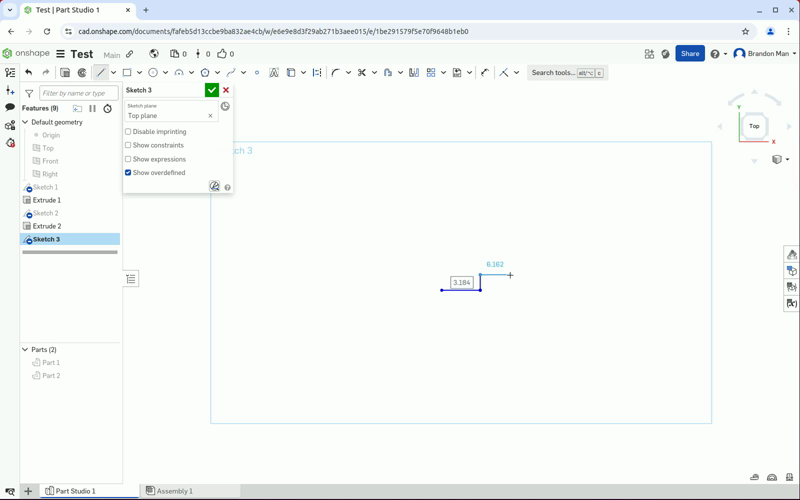
mouse_move(441, 274)
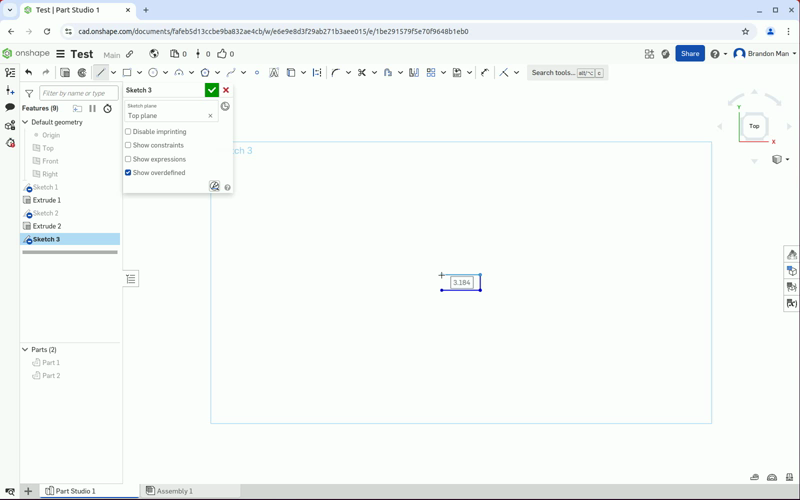
click(441, 274)
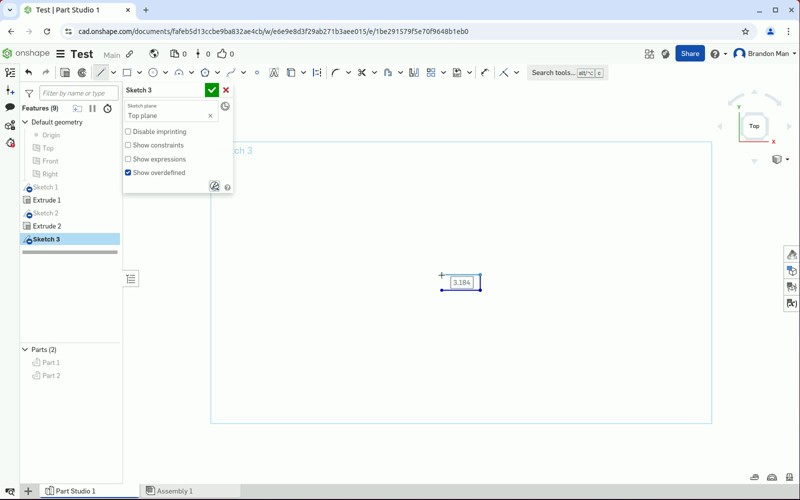
key_up(shift)
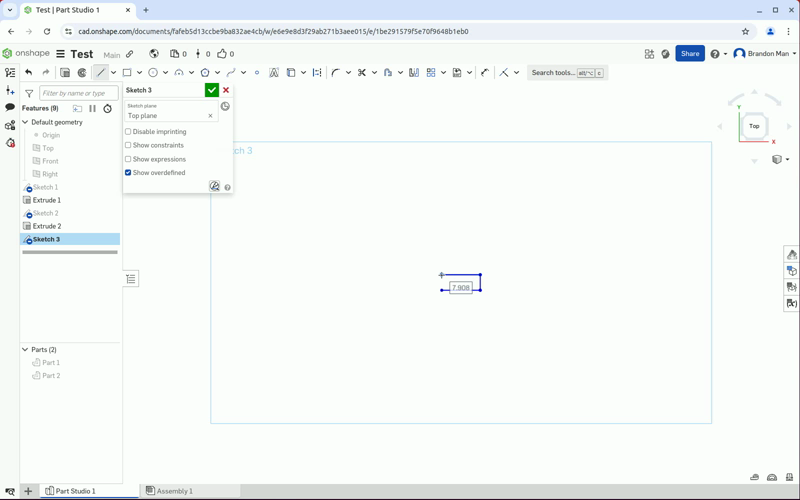
mouse_move(471, 274)
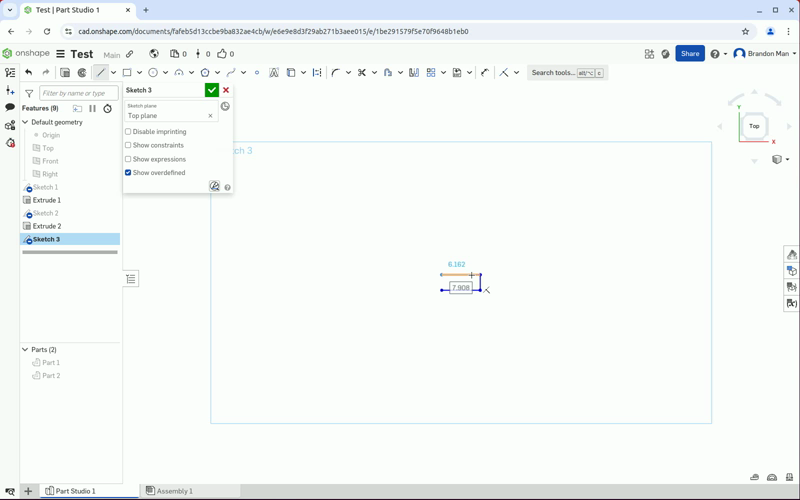
key_down(shift)
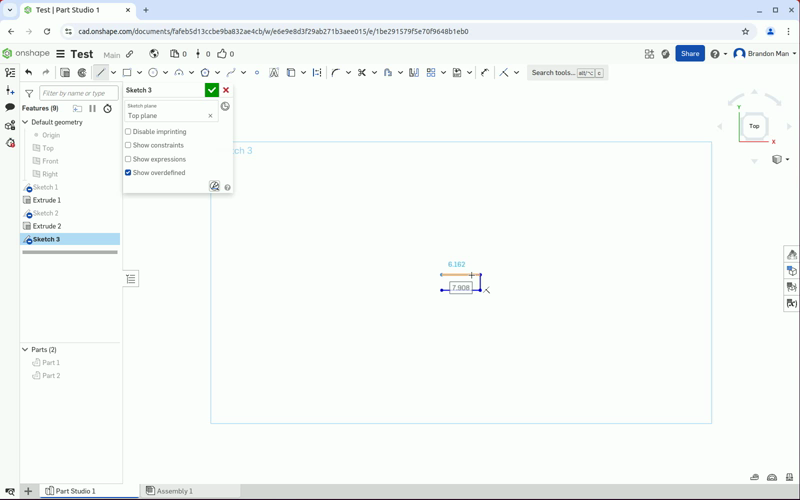
mouse_move(441, 290)
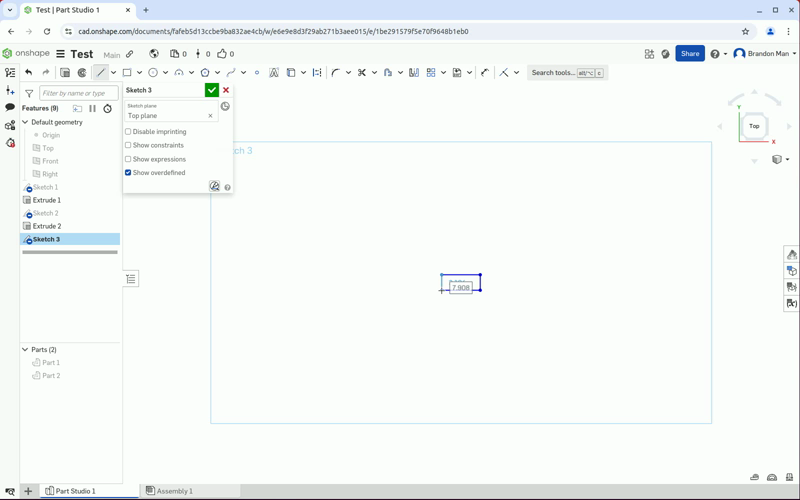
key_up(shift)
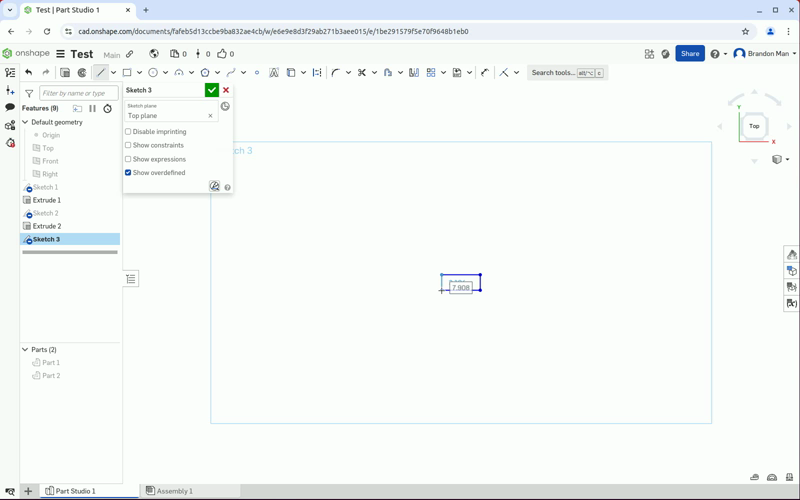
click(441, 290)
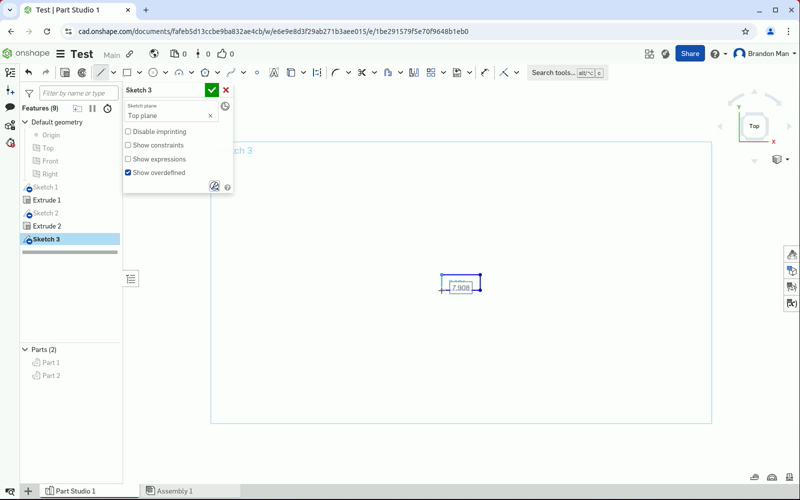
key(esc)
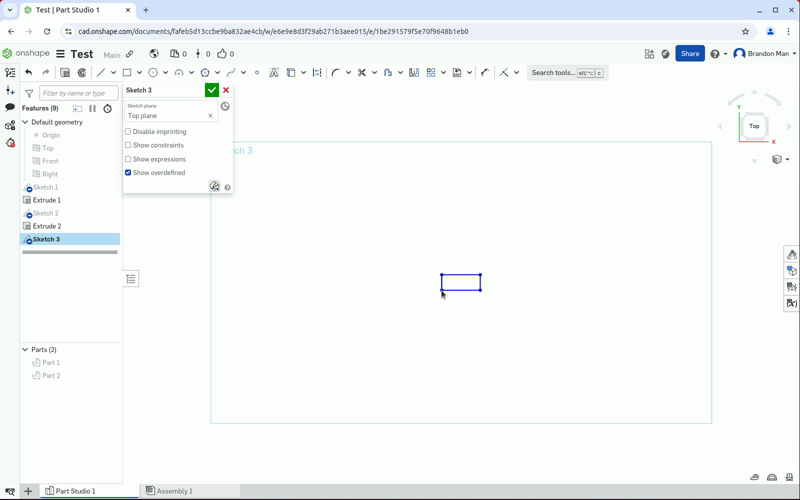
mouse_move(461, 282)
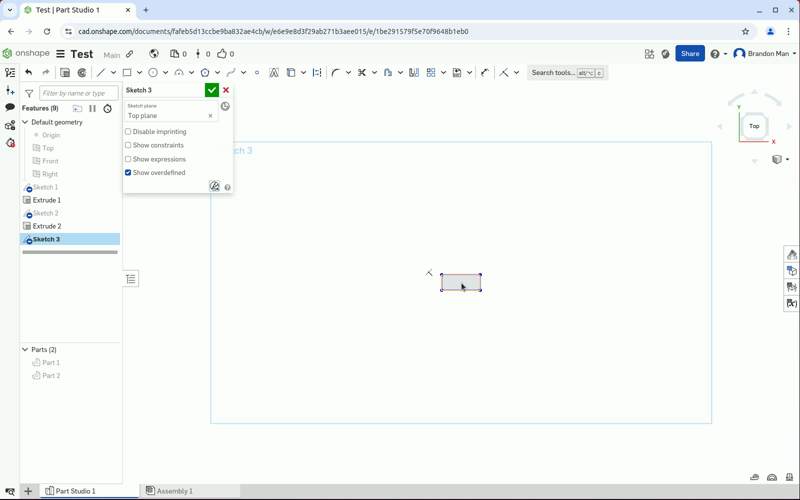
scroll(6)
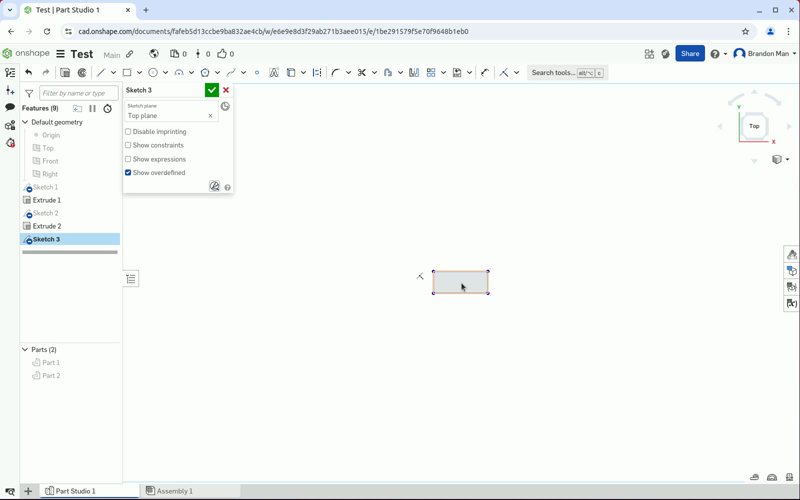
scroll(6)
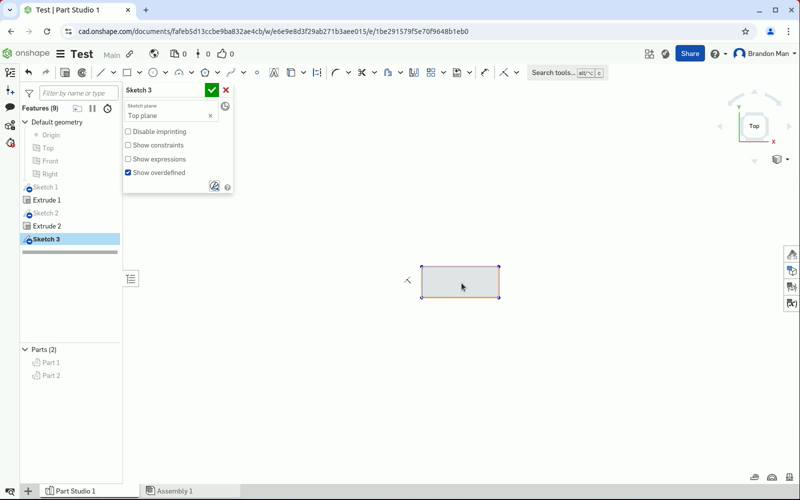
scroll(6)
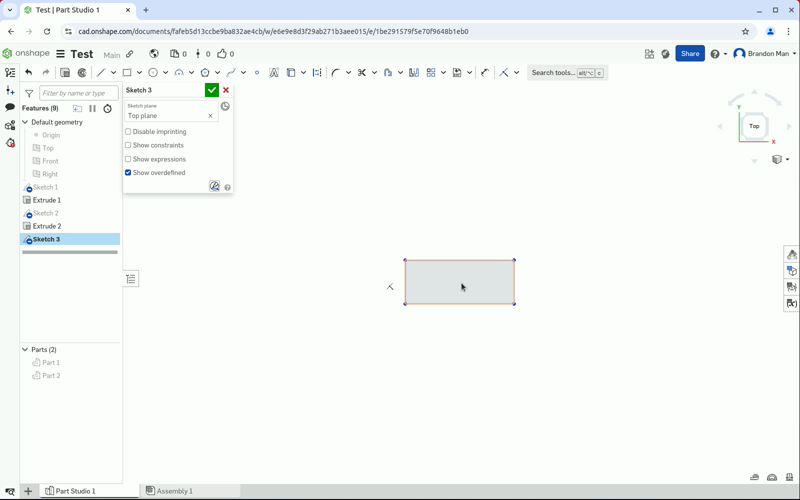
scroll(6)
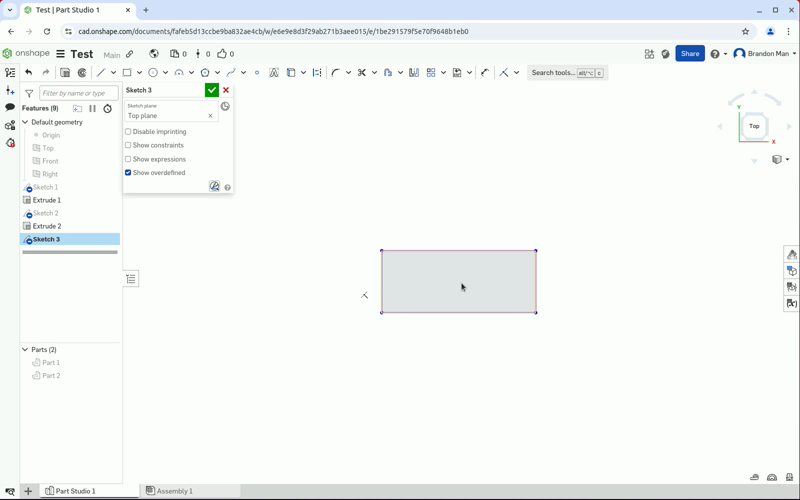
scroll(6)
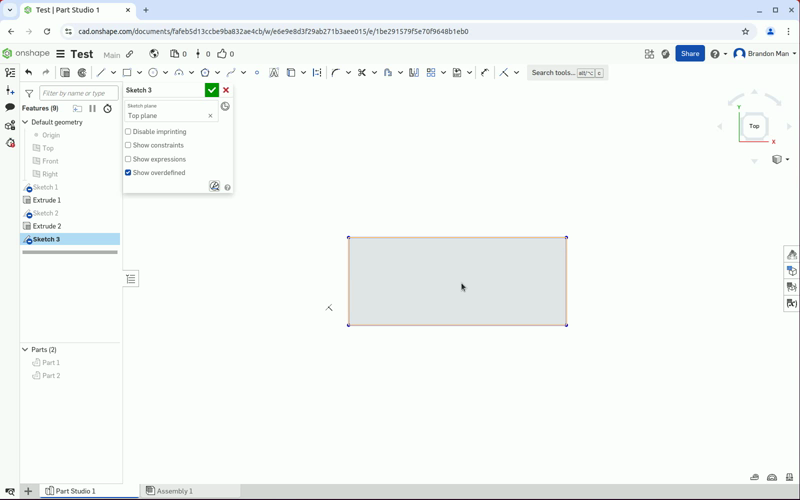
scroll(6)
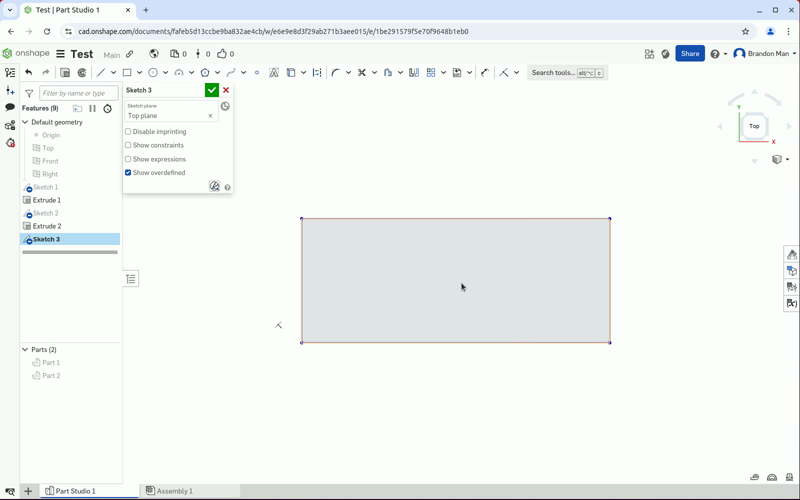
scroll(6)
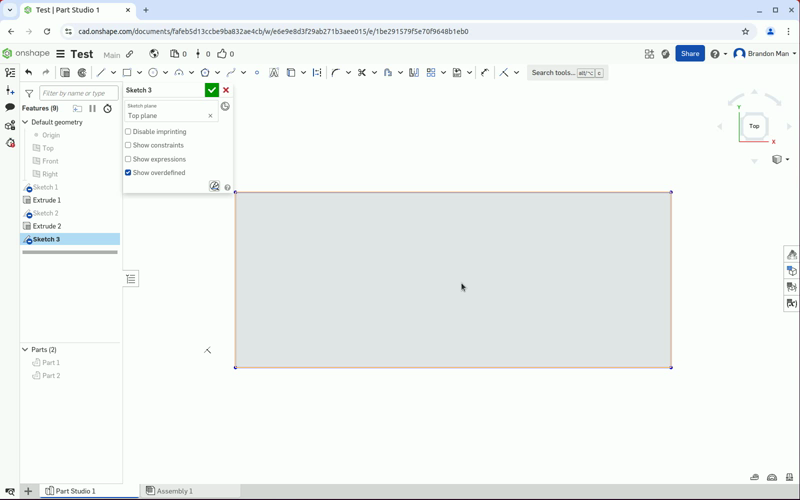
click(461, 282)
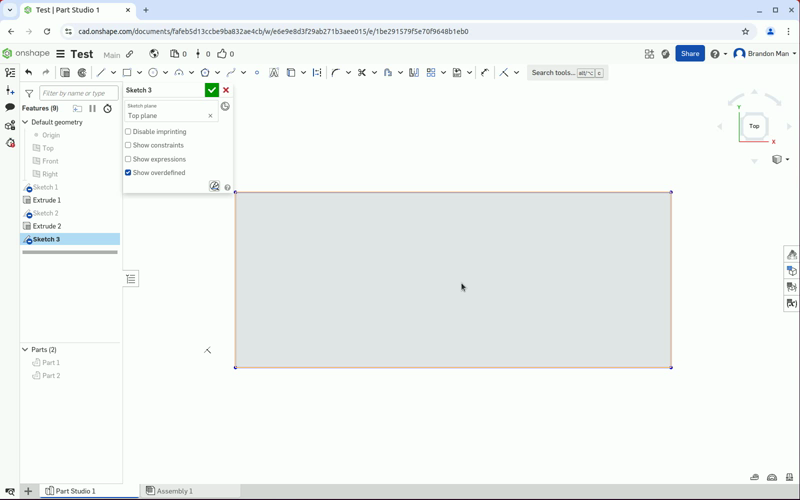
scroll(-6)
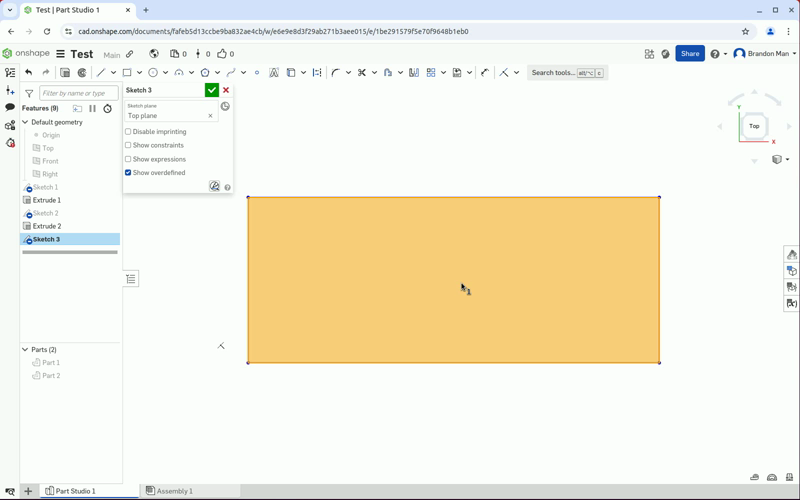
scroll(-6)
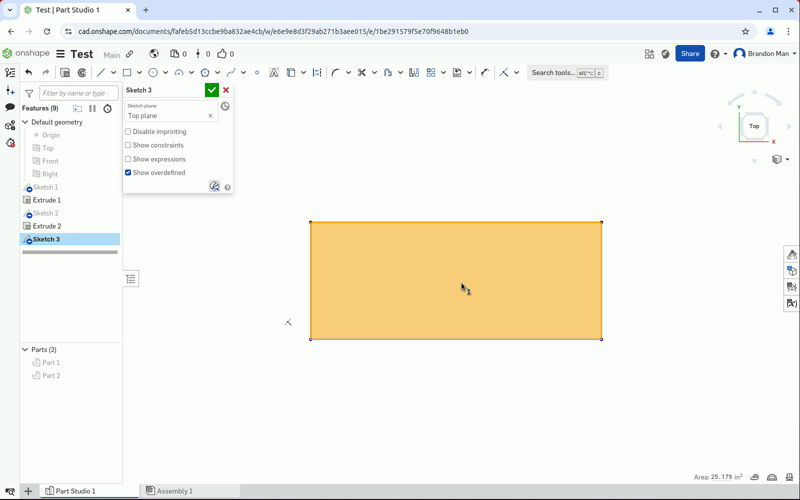
scroll(-6)
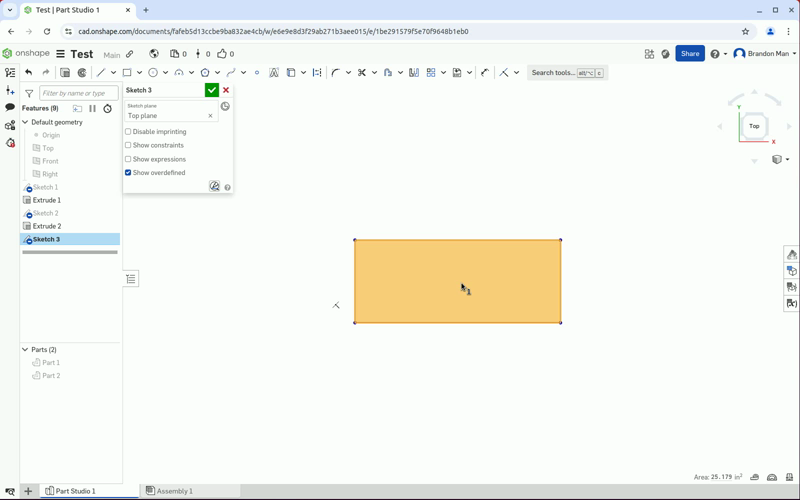
scroll(-6)
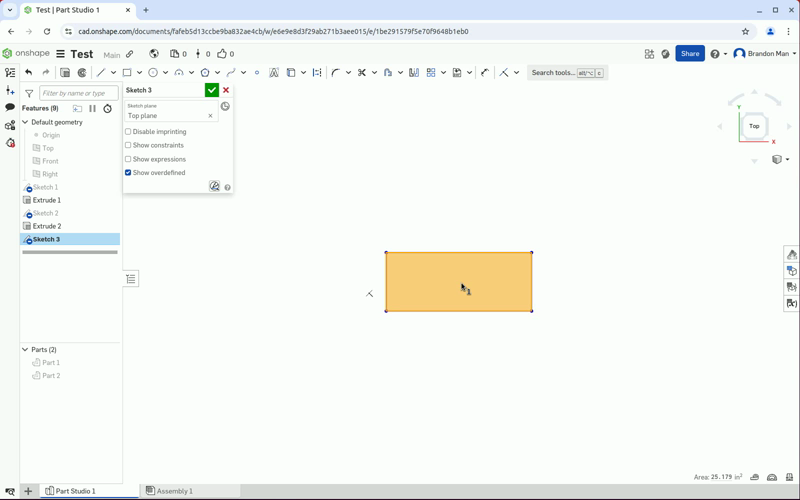
scroll(-6)
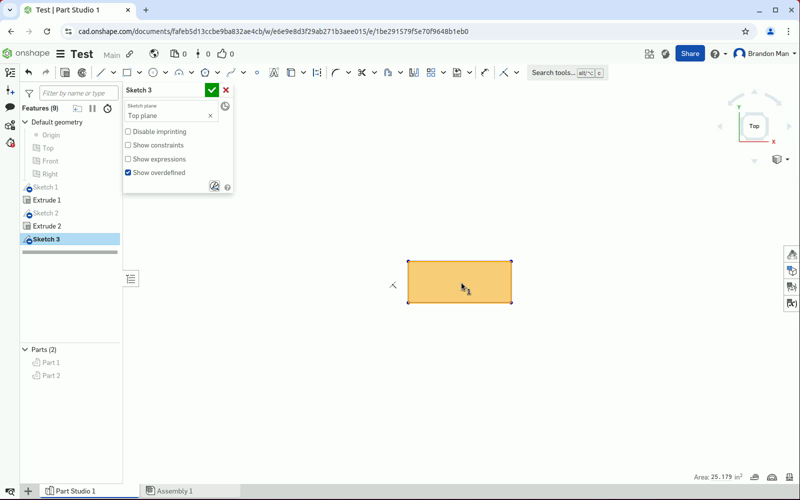
scroll(-6)
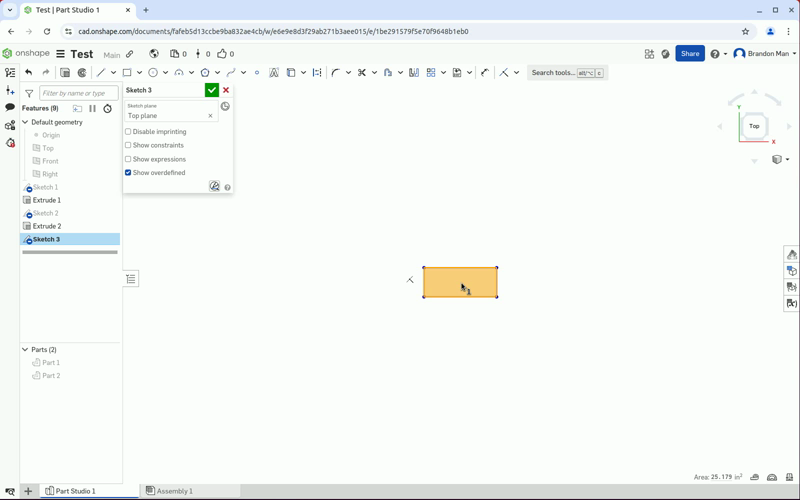
scroll(-6)
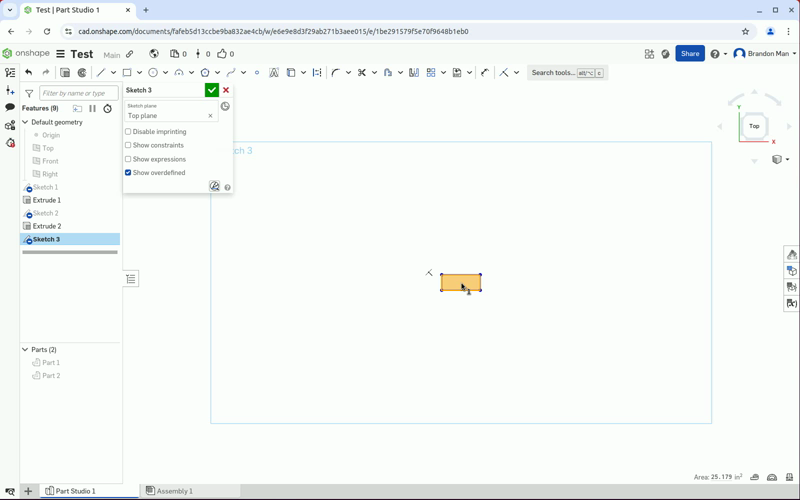
mouse_move(73, 352)
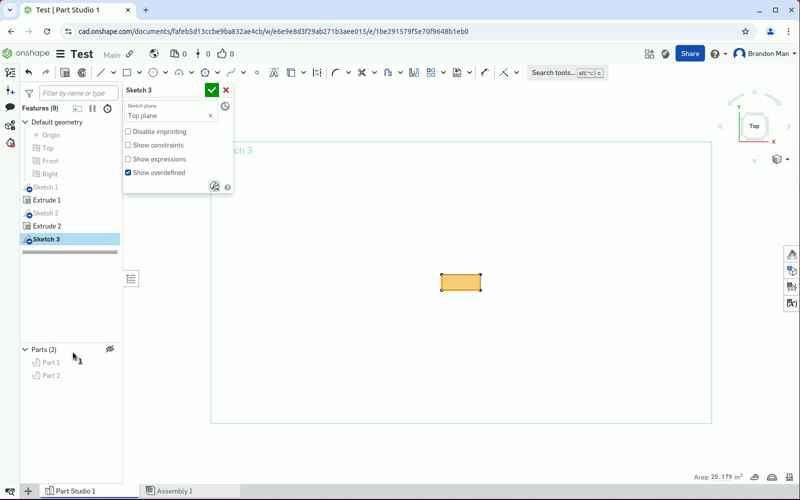
key(shift+y)
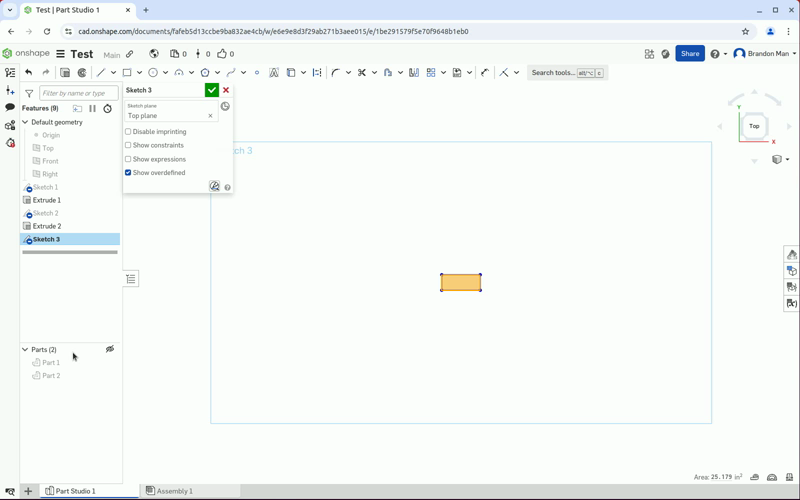
key(shift+e)
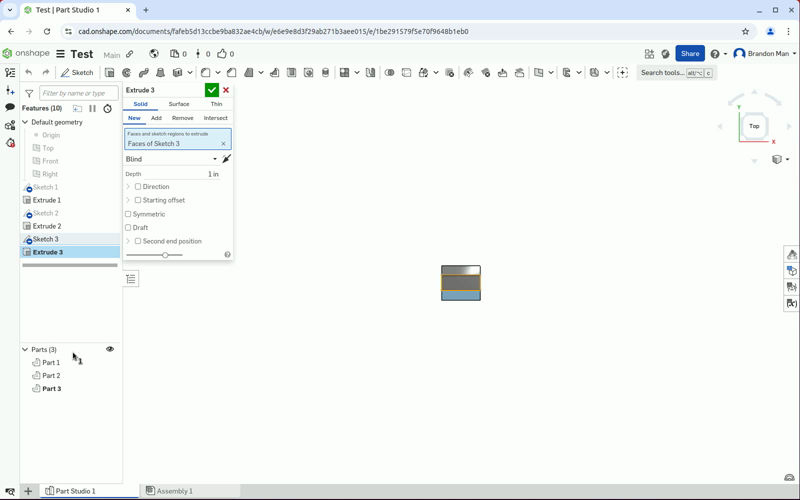
mouse_move(143, 106)
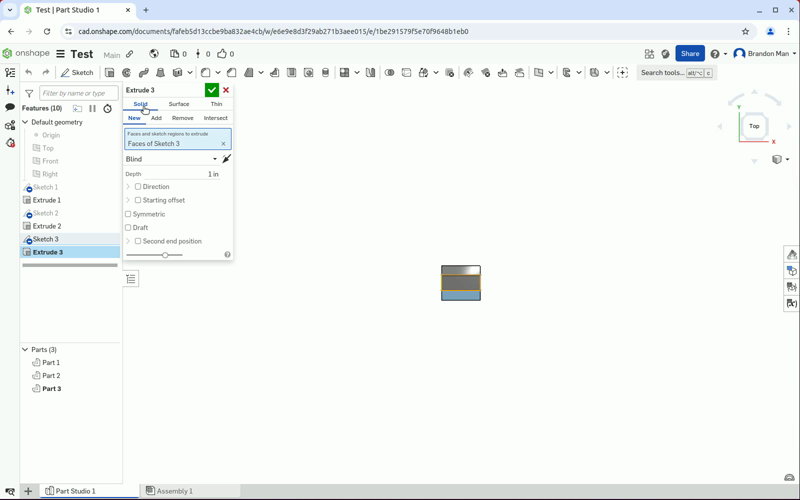
click(143, 106)
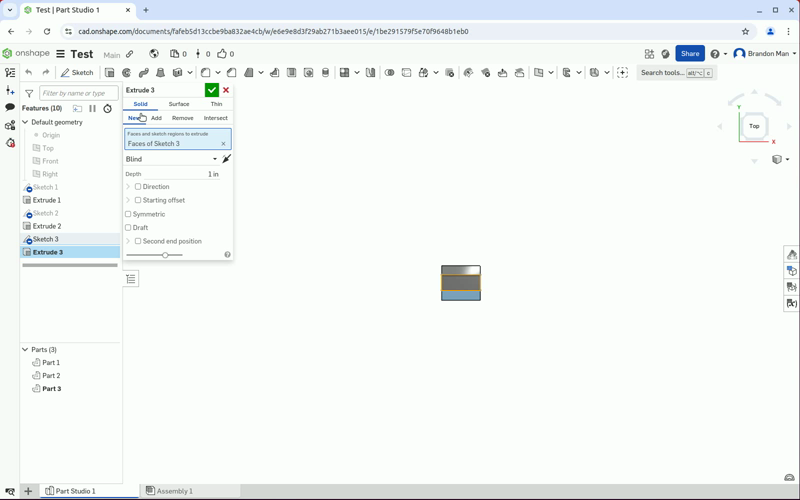
mouse_move(137, 120)
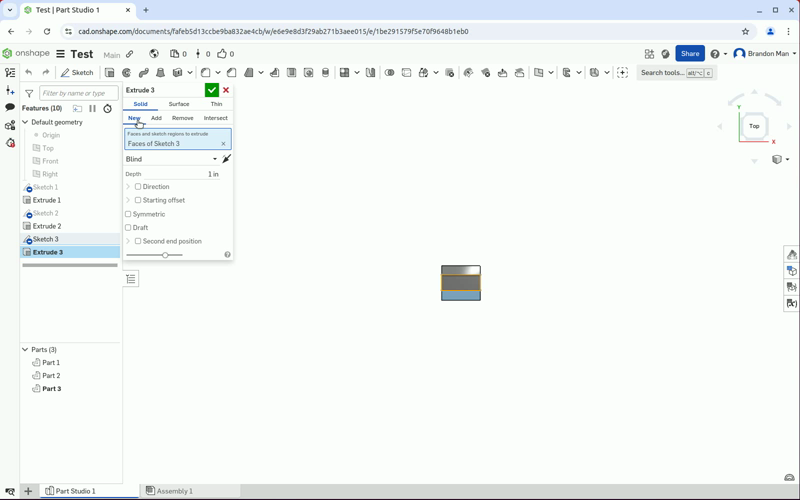
click(137, 120)
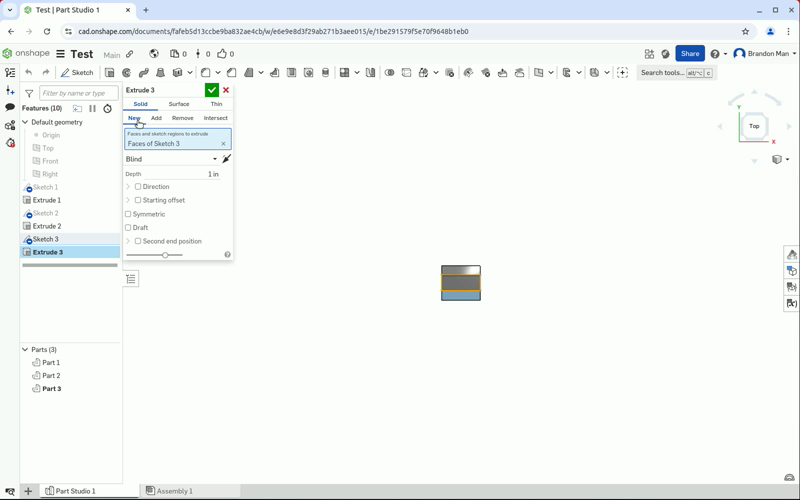
key(tab, 4)
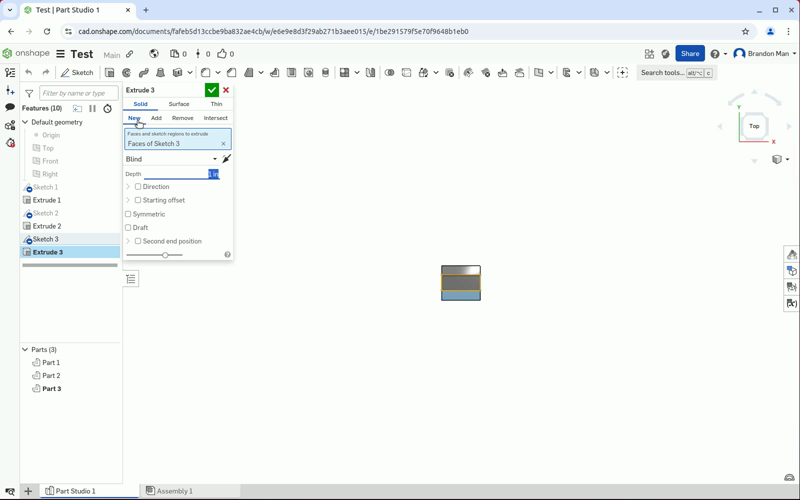
text(15.405)
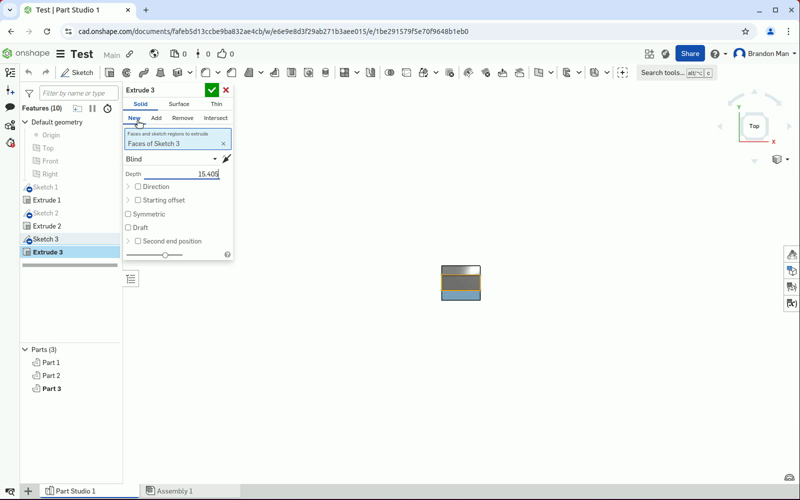
key(enter)
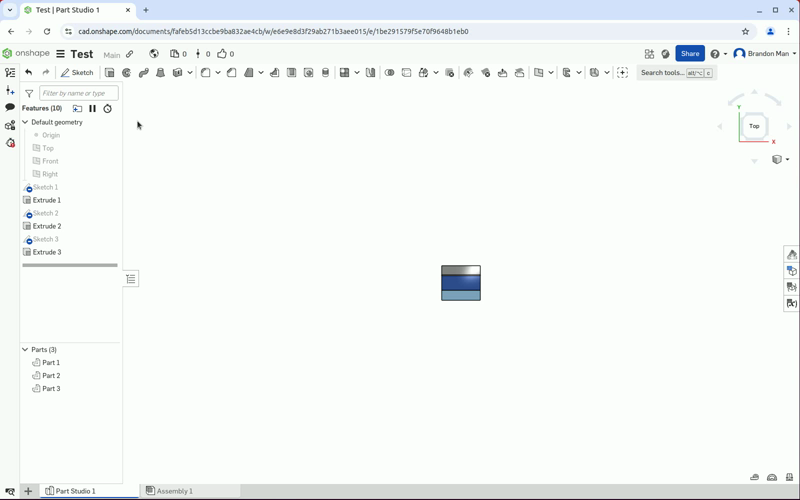
key(shift+h)
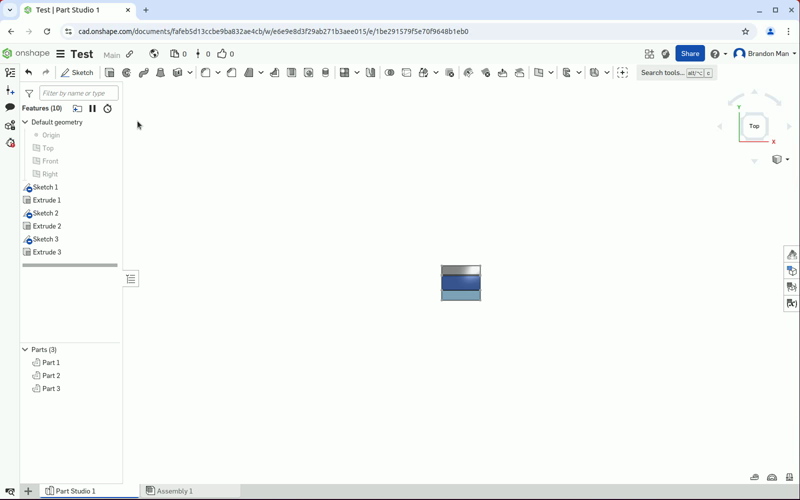
key(shift+h)
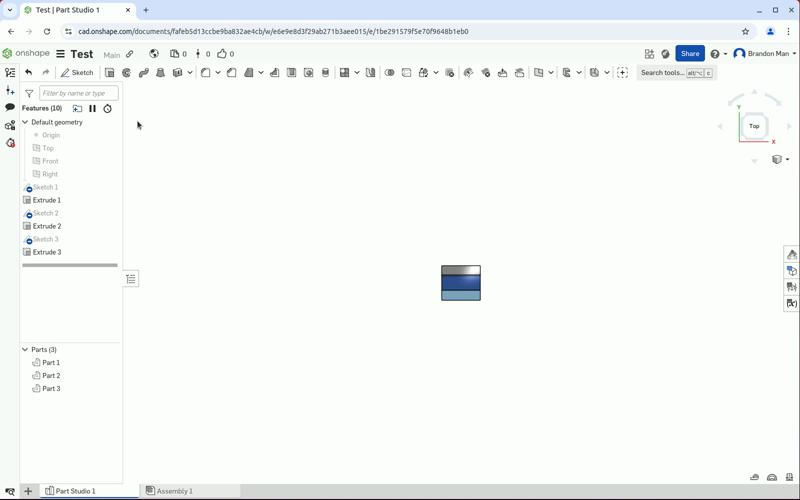
mouse_move(73, 189)
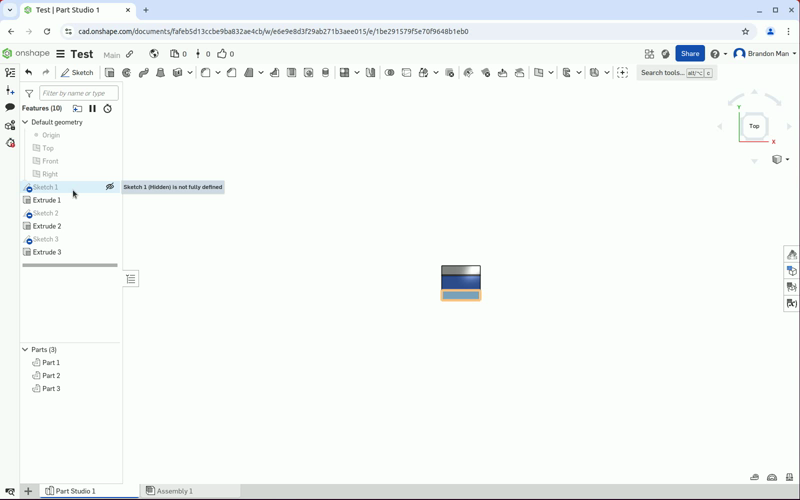
click(73, 189)
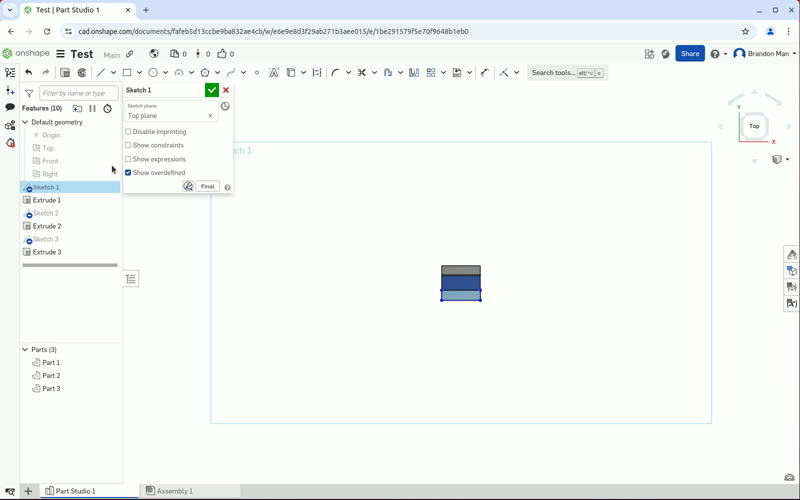
mouse_move(229, 92)
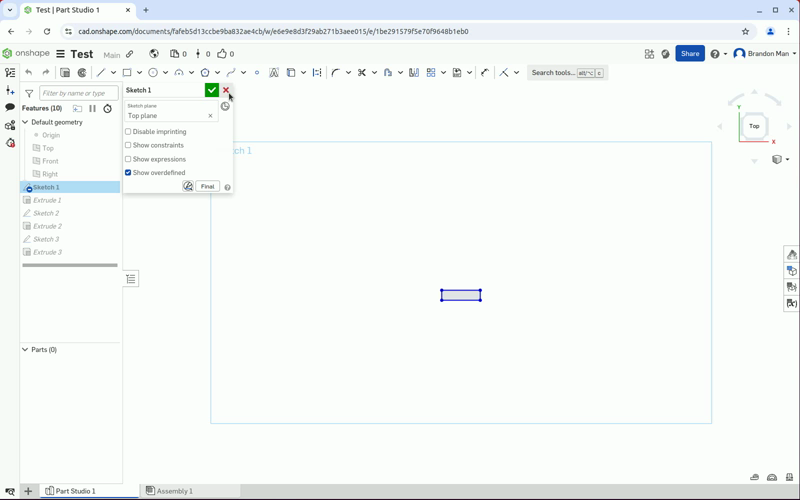
click(229, 92)
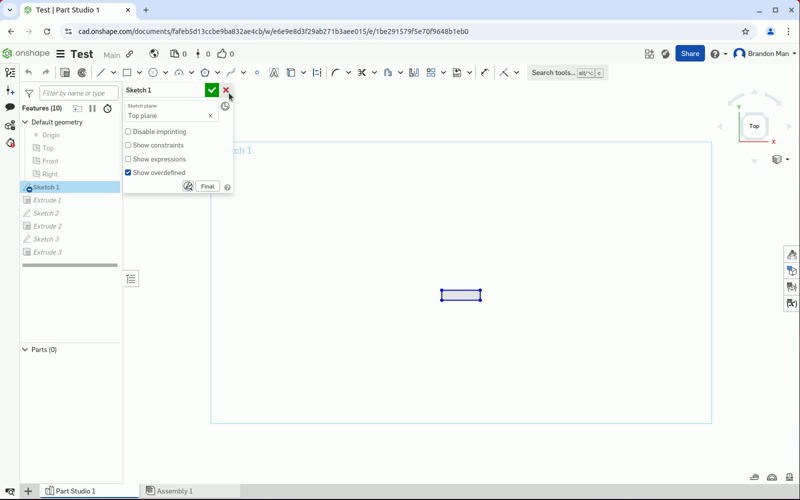
key(shift+s)
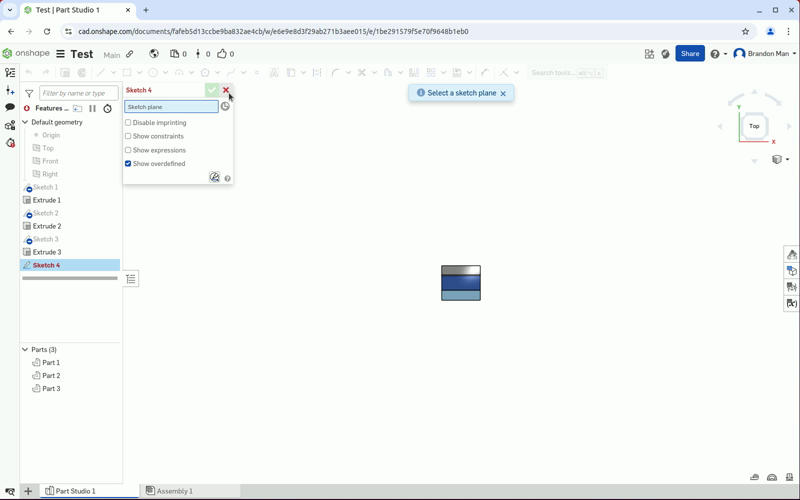
mouse_move(73, 150)
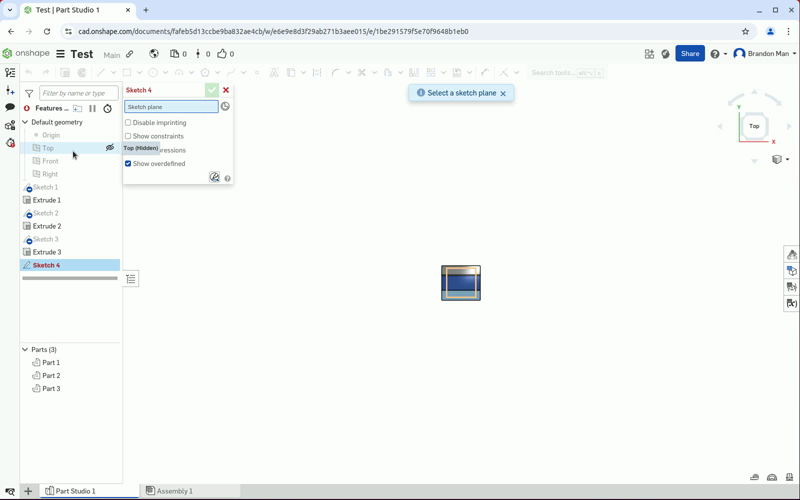
click(73, 150)
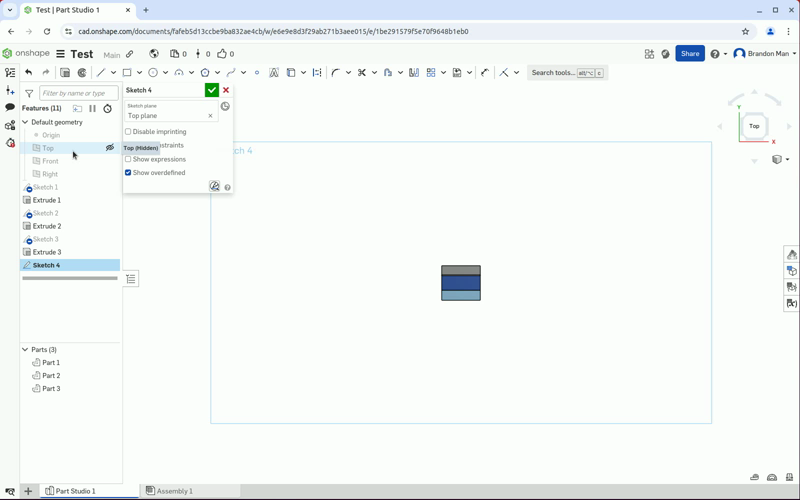
mouse_move(73, 352)
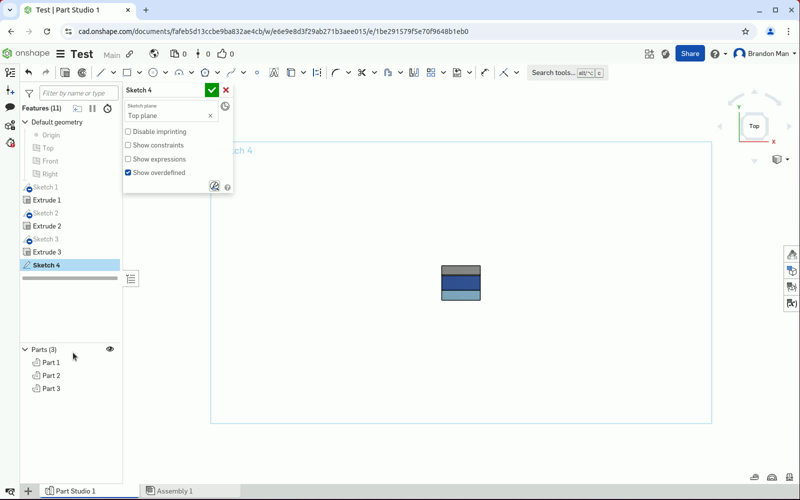
key(y)
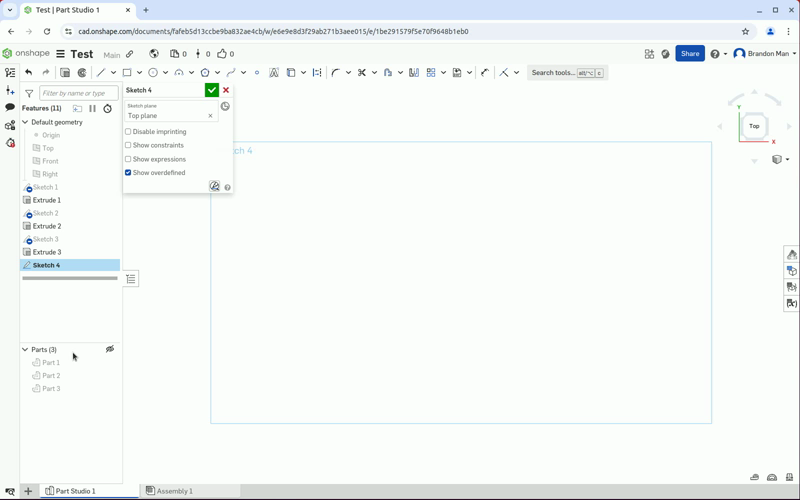
key(l)
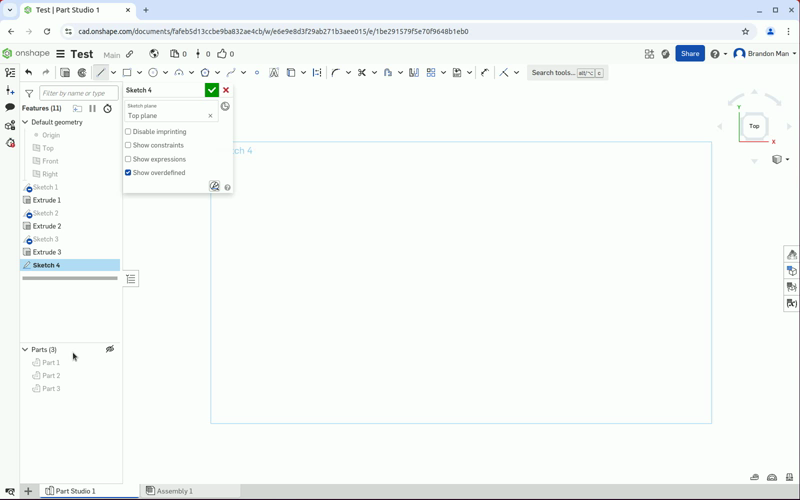
key_down(shift)
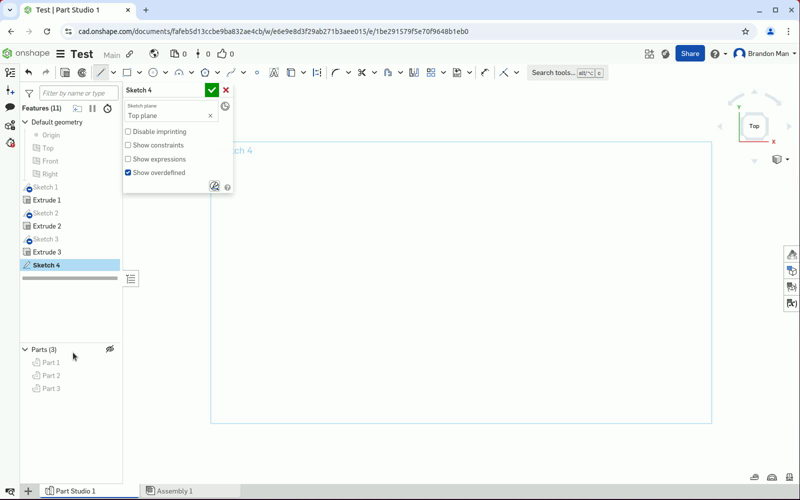
mouse_move(441, 300)
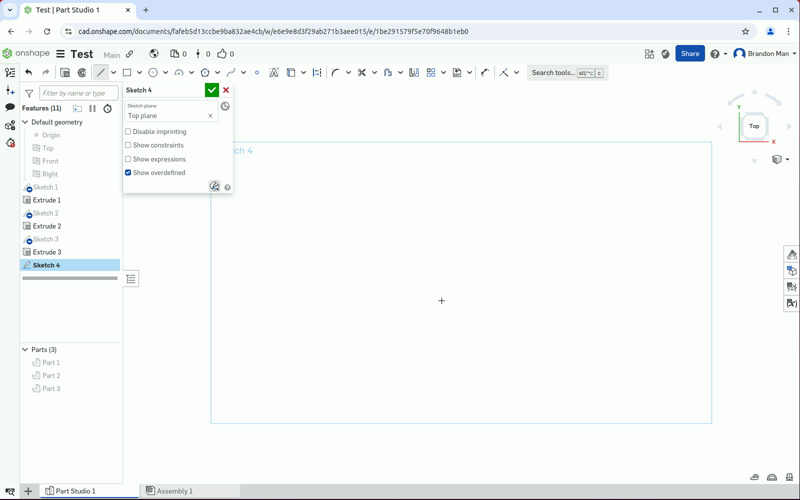
click(441, 300)
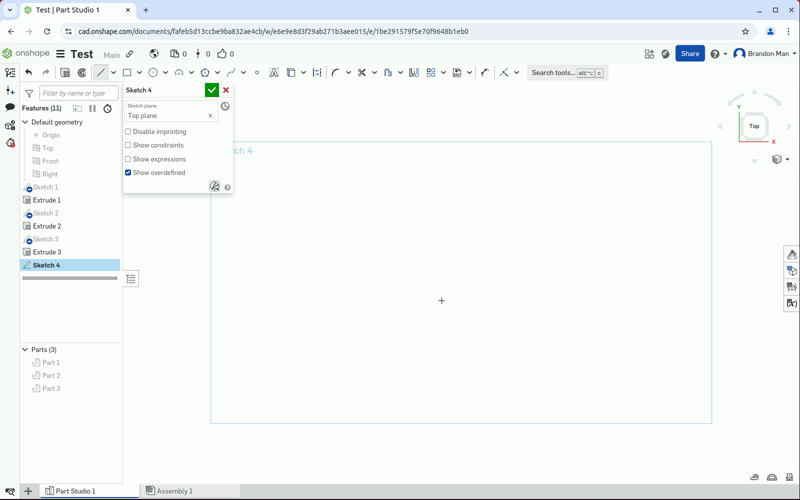
key_up(shift)
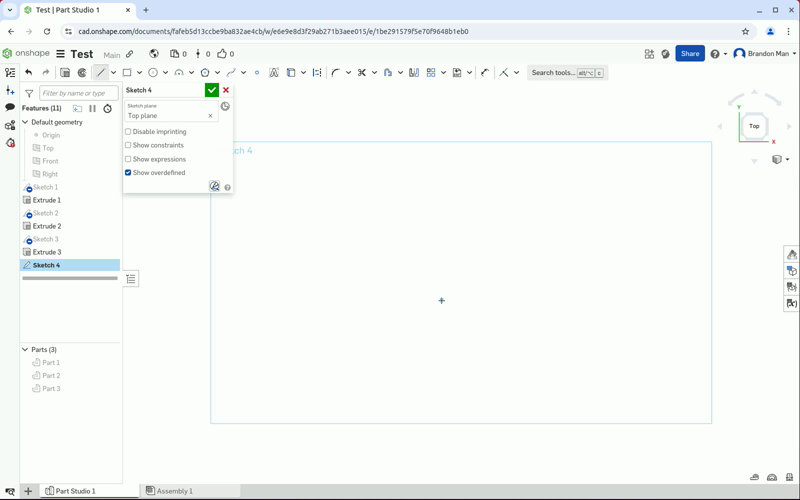
key_down(shift)
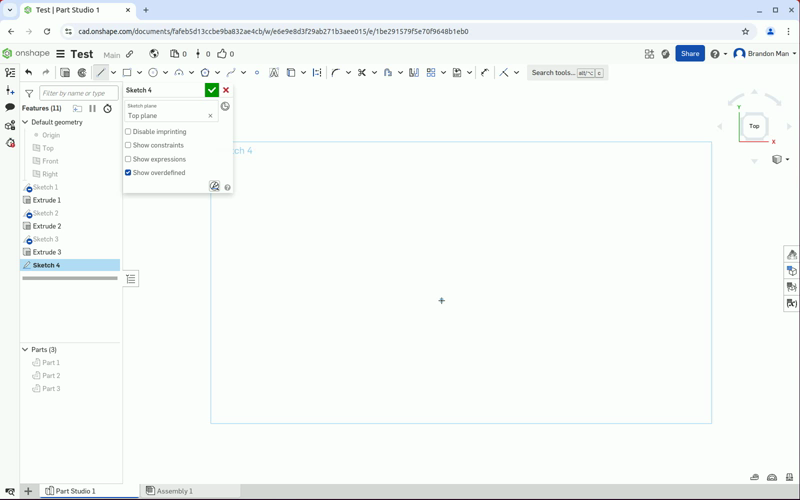
mouse_move(471, 300)
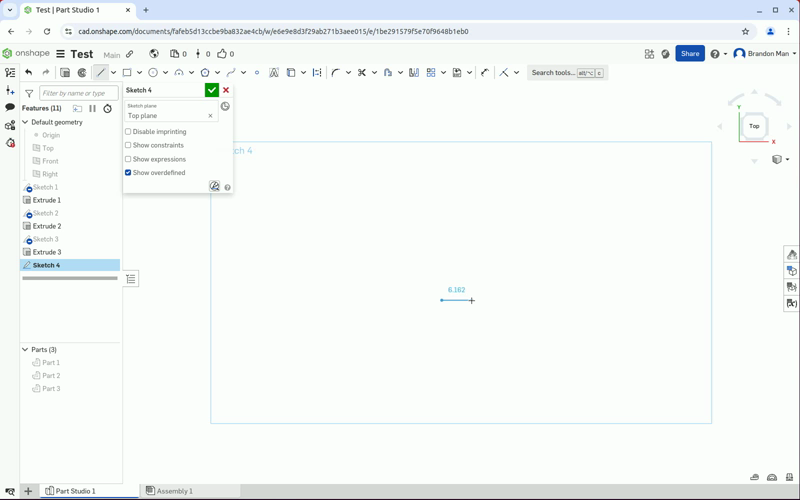
mouse_move(480, 300)
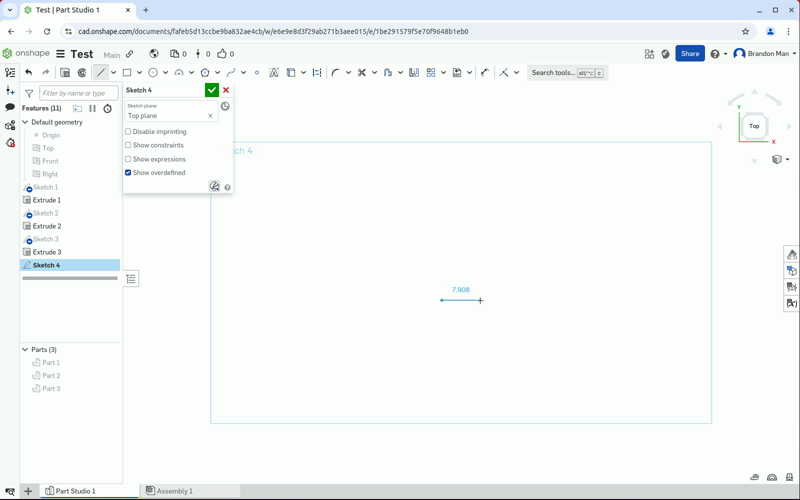
click(480, 300)
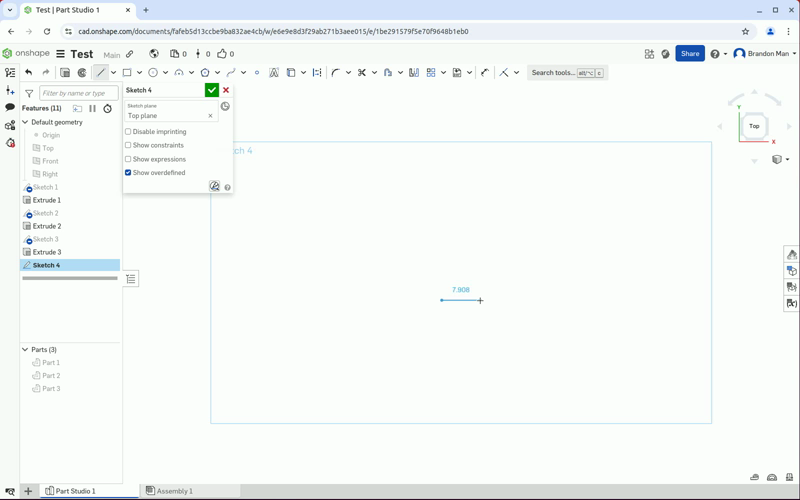
key_up(shift)
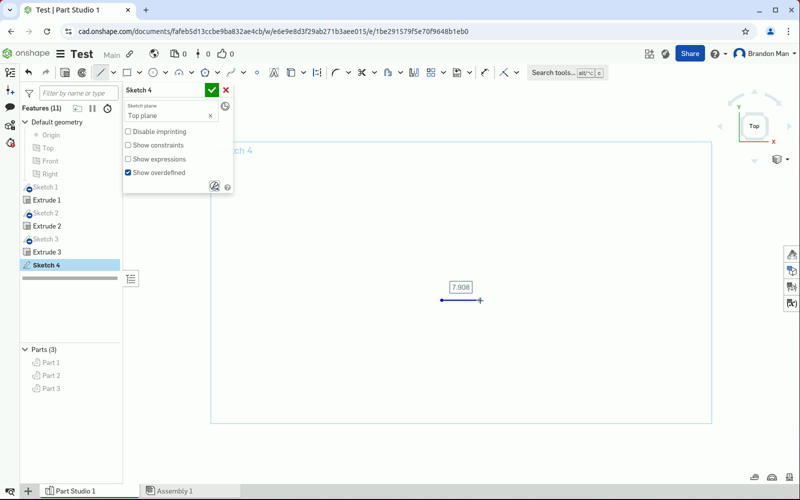
key_down(shift)
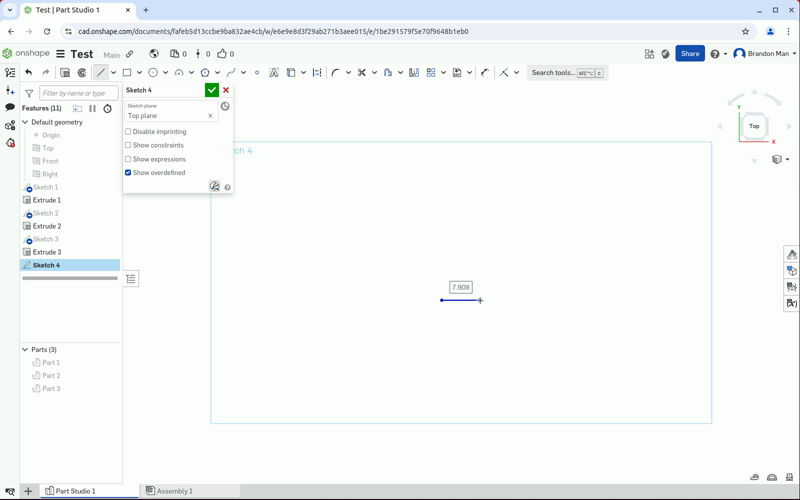
mouse_move(510, 300)
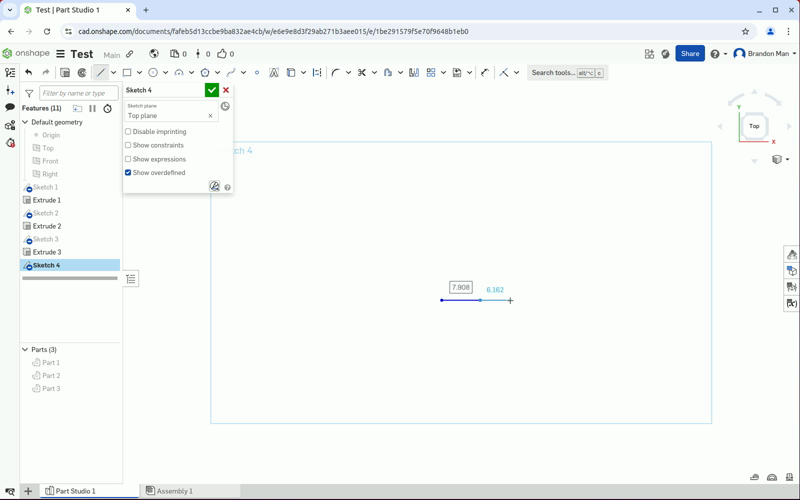
mouse_move(480, 290)
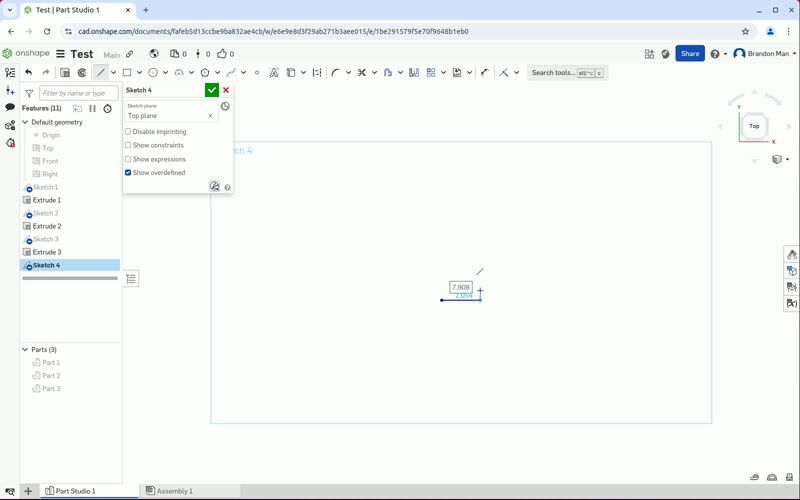
click(480, 290)
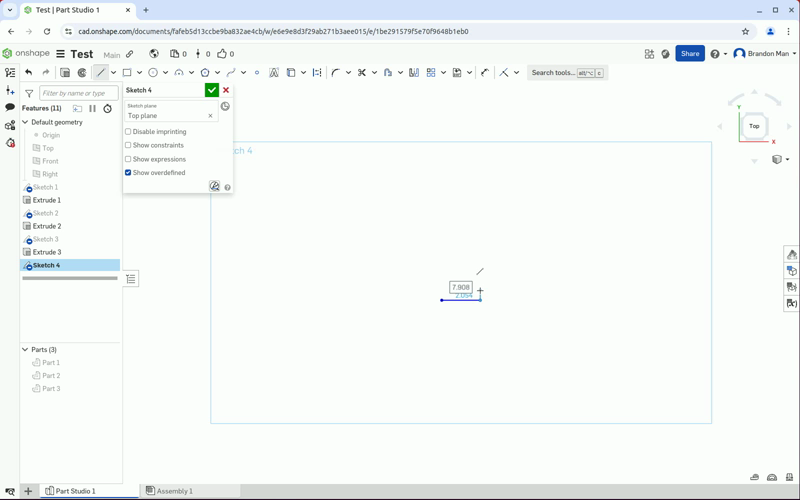
key_up(shift)
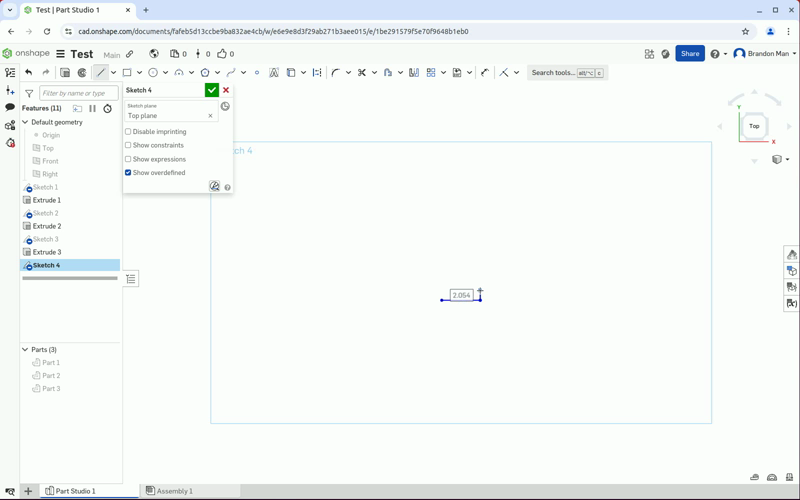
key_down(shift)
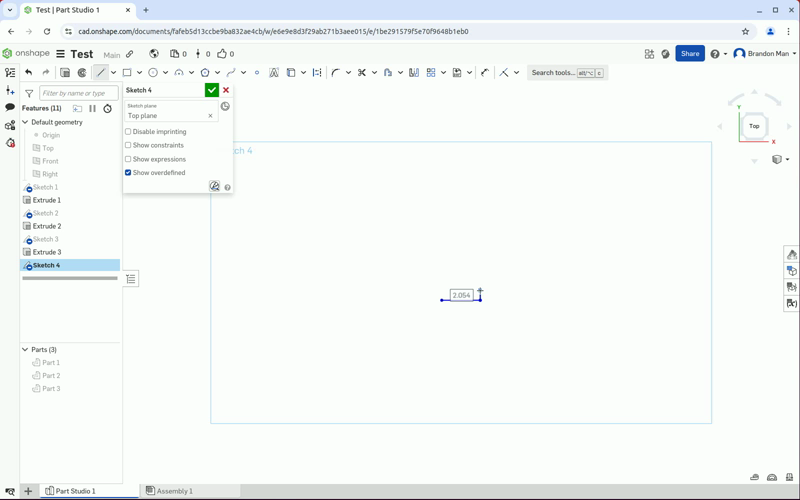
mouse_move(510, 290)
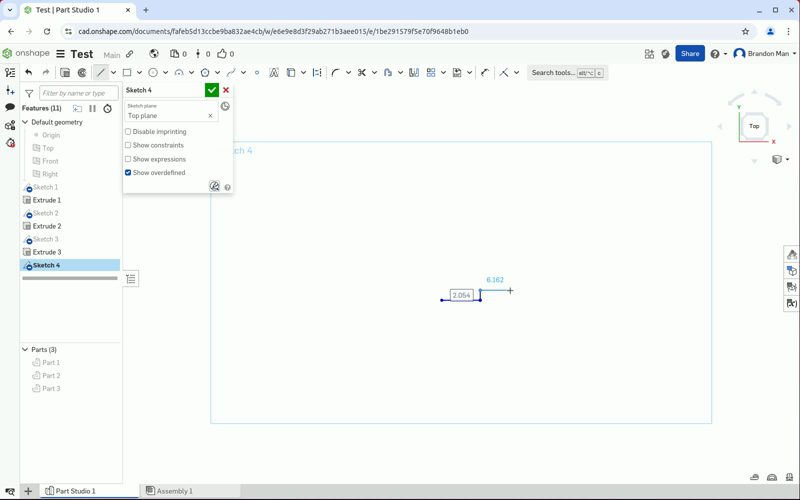
mouse_move(441, 290)
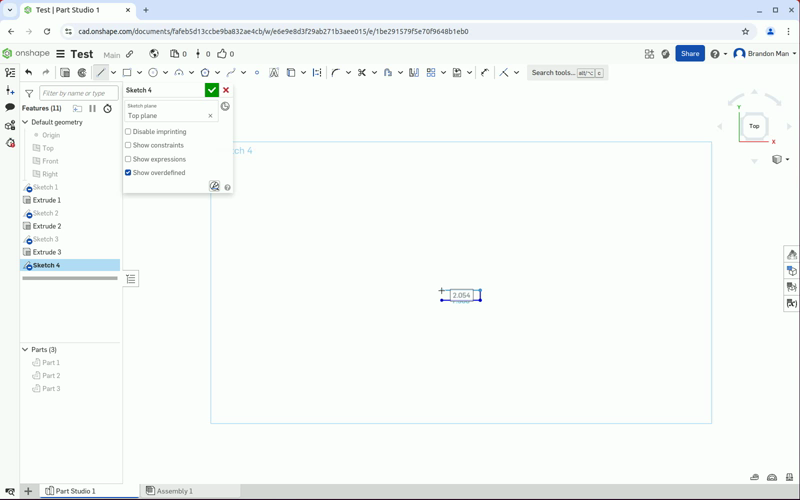
click(441, 290)
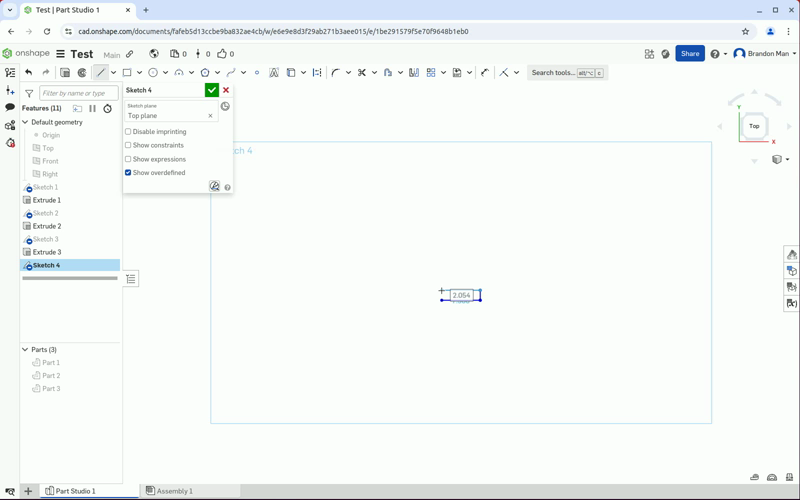
key_up(shift)
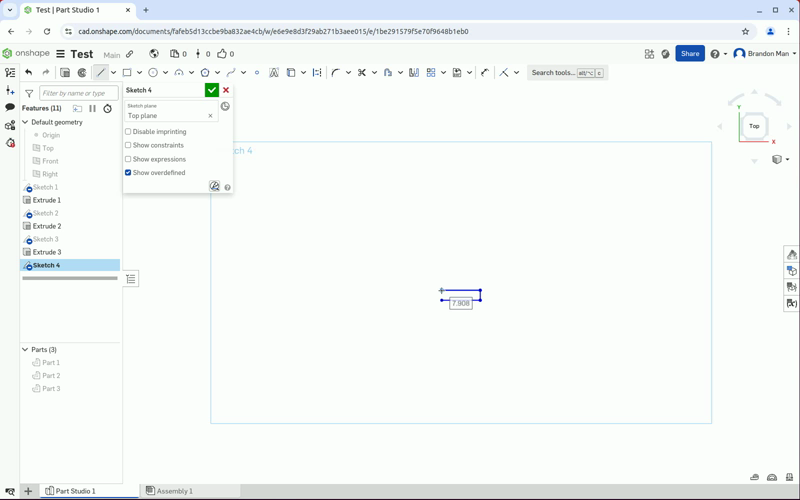
mouse_move(471, 290)
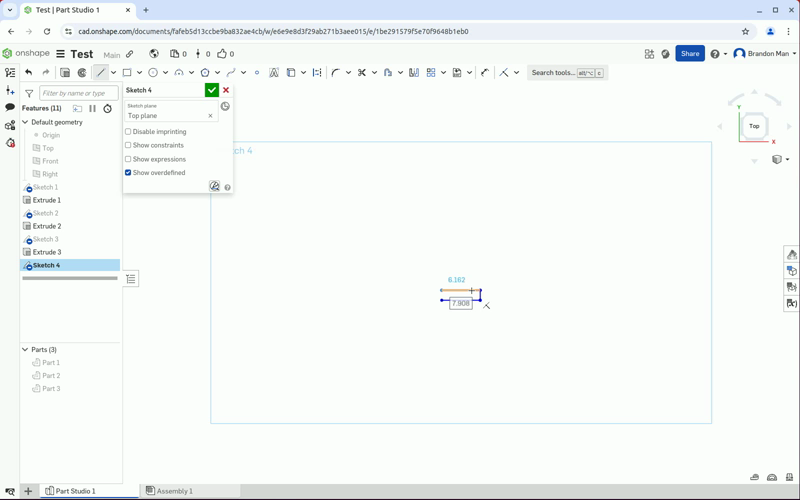
key_down(shift)
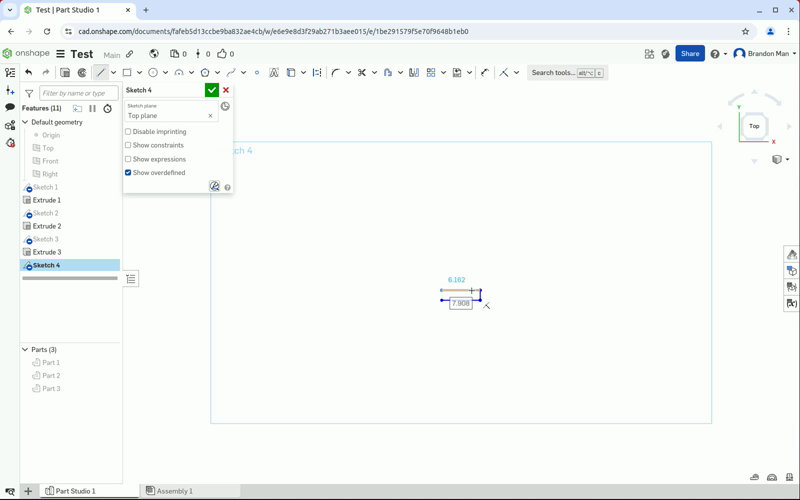
mouse_move(441, 300)
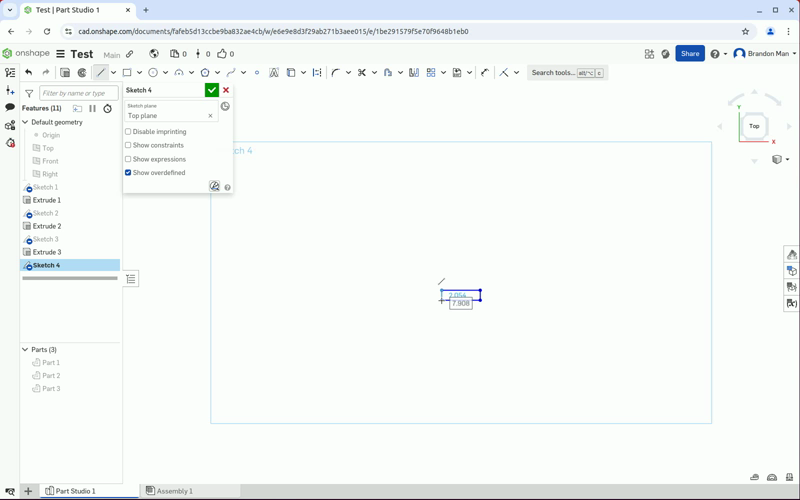
key_up(shift)
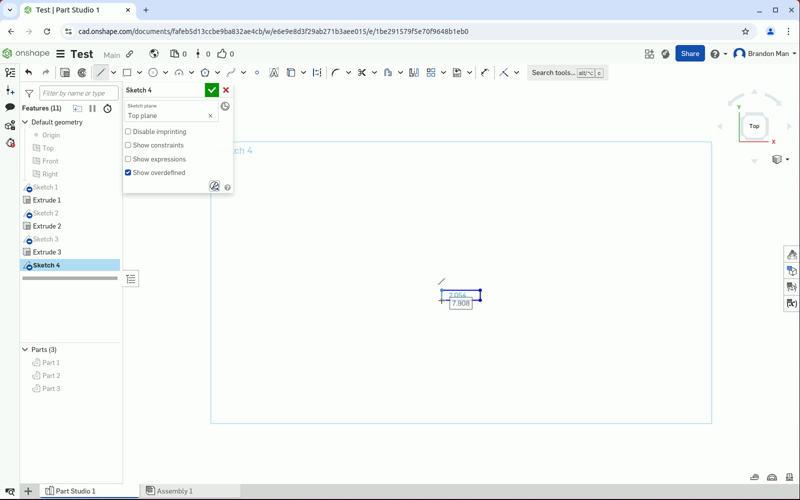
click(441, 300)
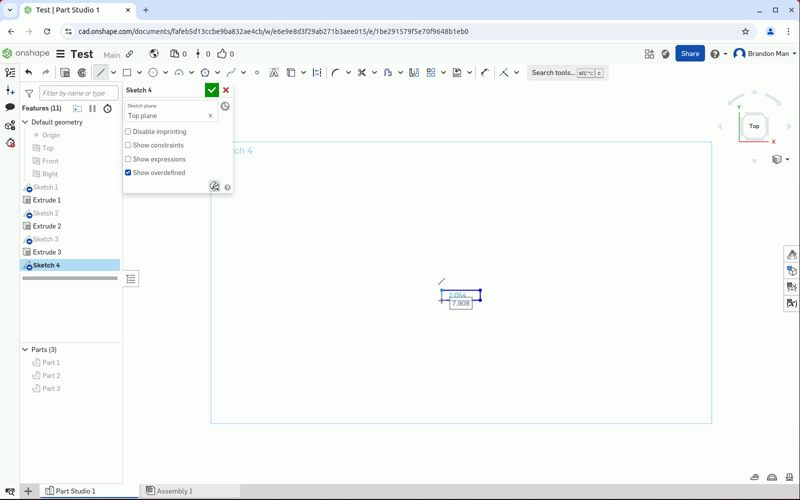
key(esc)
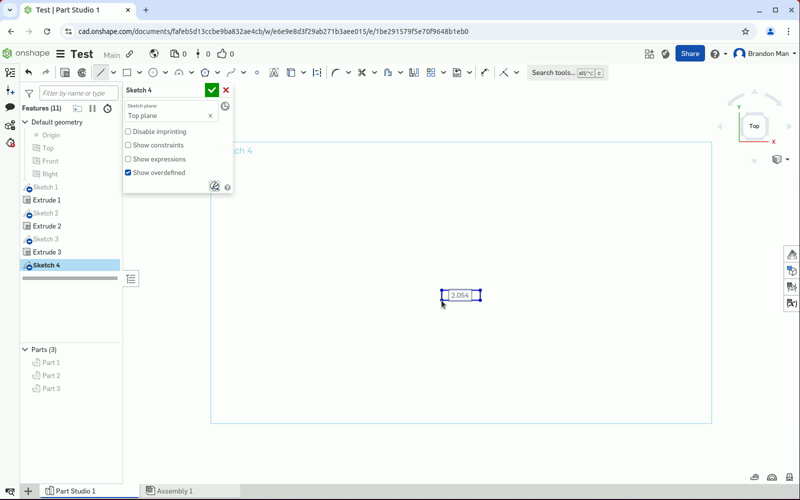
mouse_move(454, 294)
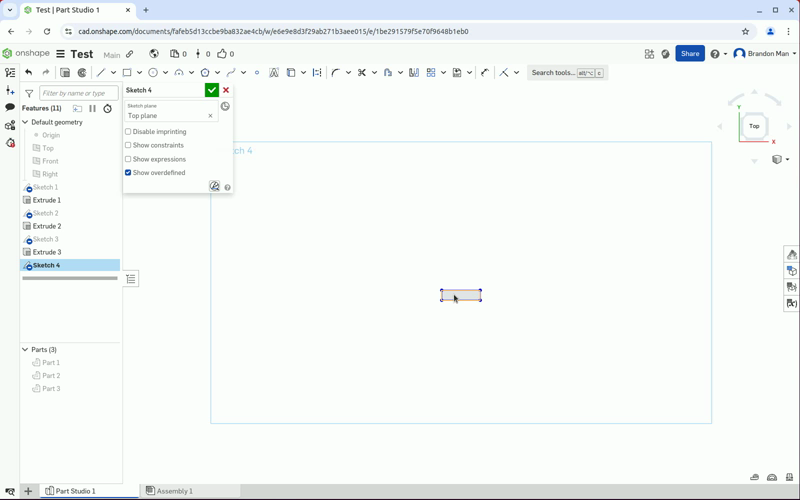
scroll(6)
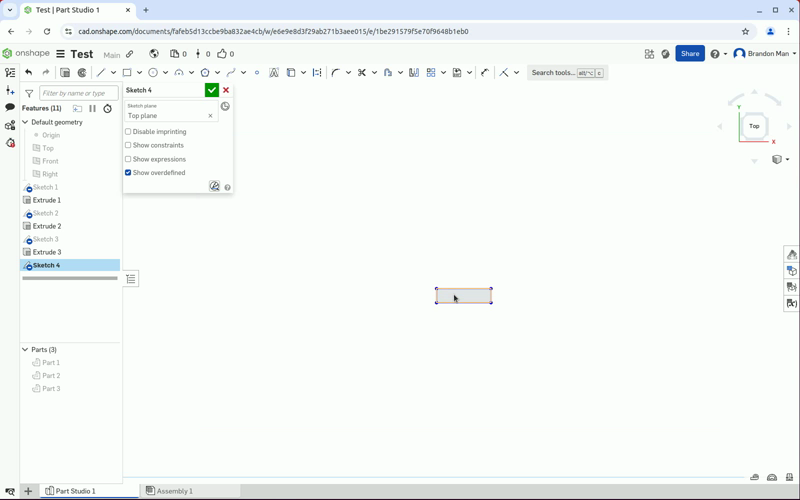
scroll(6)
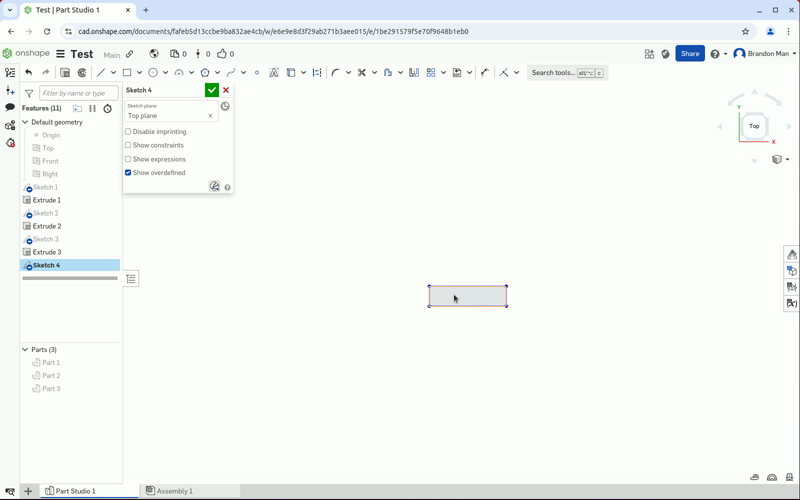
scroll(6)
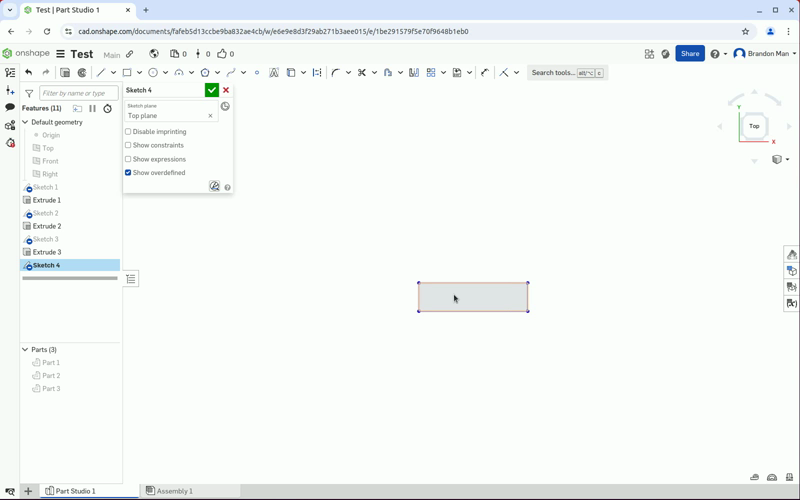
scroll(6)
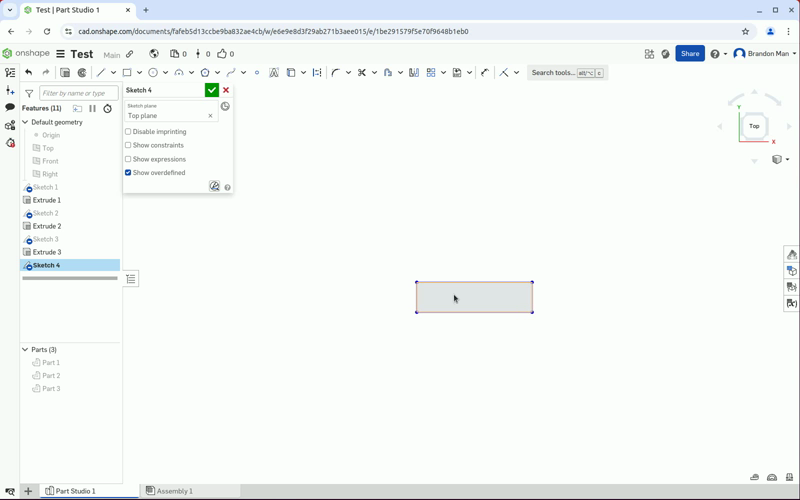
scroll(6)
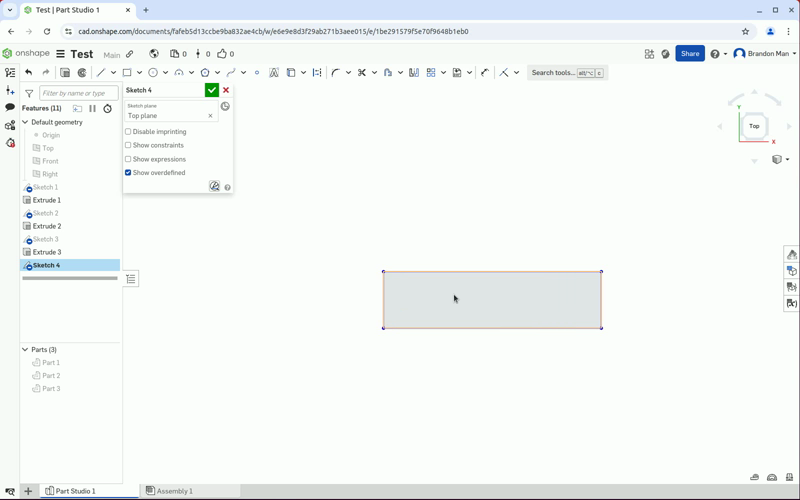
scroll(6)
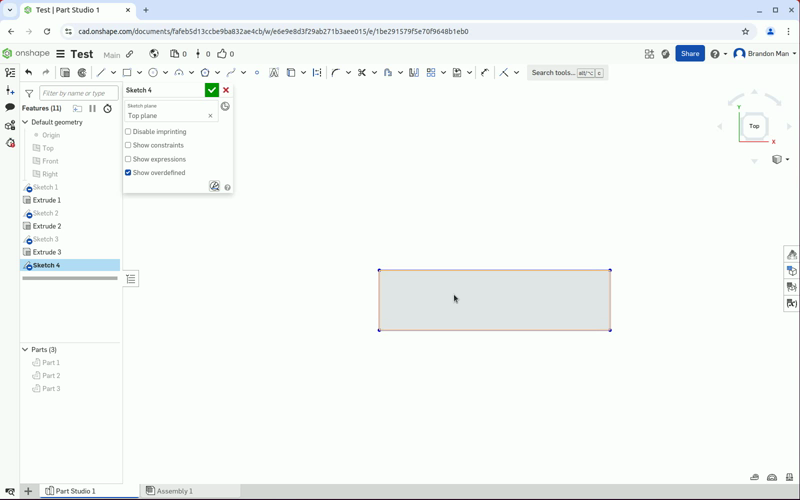
scroll(6)
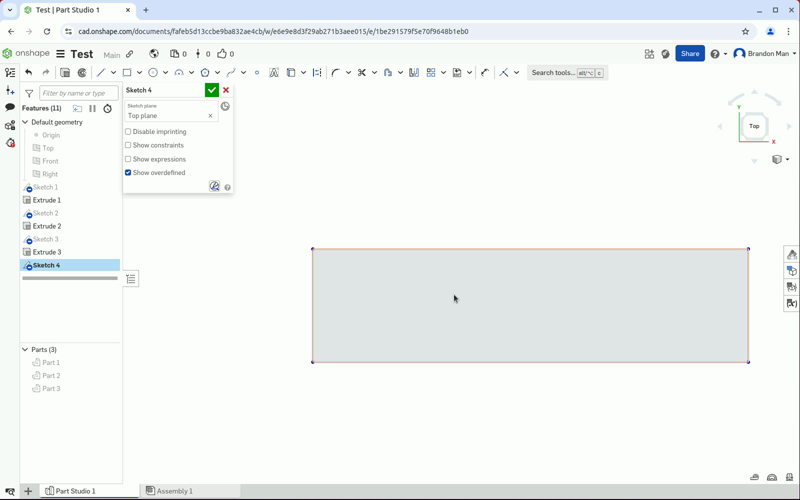
click(454, 294)
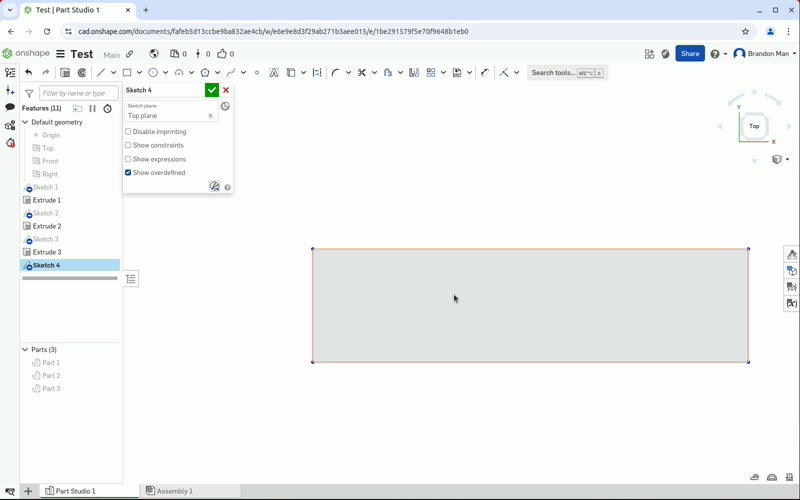
scroll(-6)
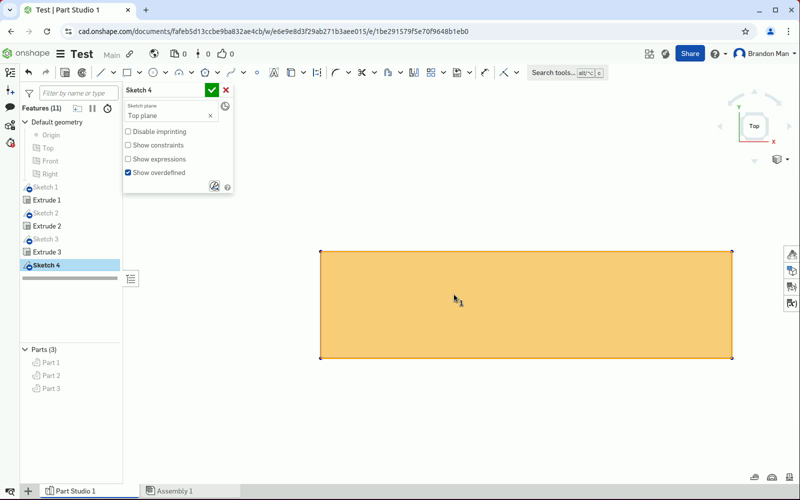
scroll(-6)
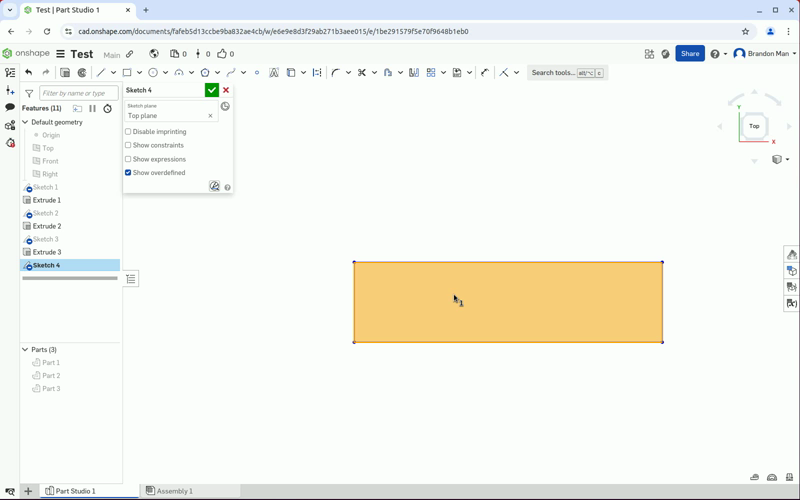
scroll(-6)
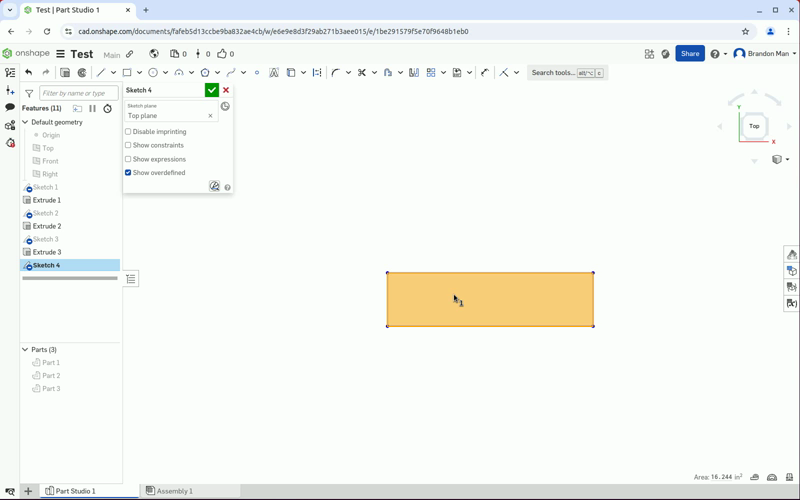
scroll(-6)
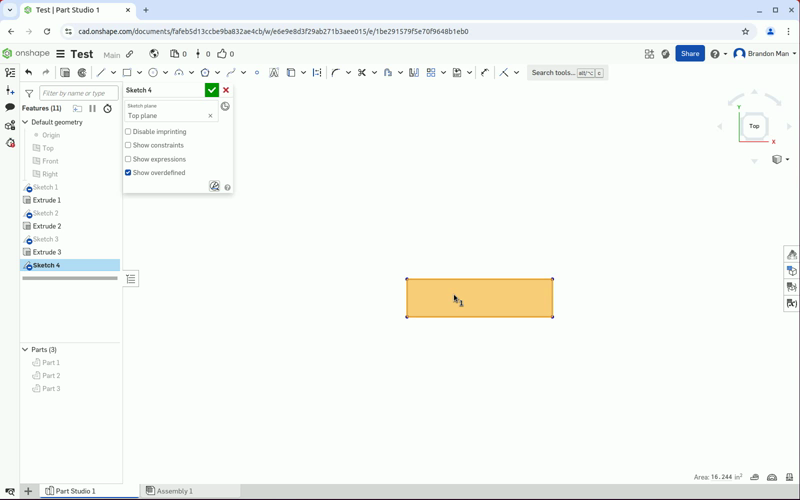
scroll(-6)
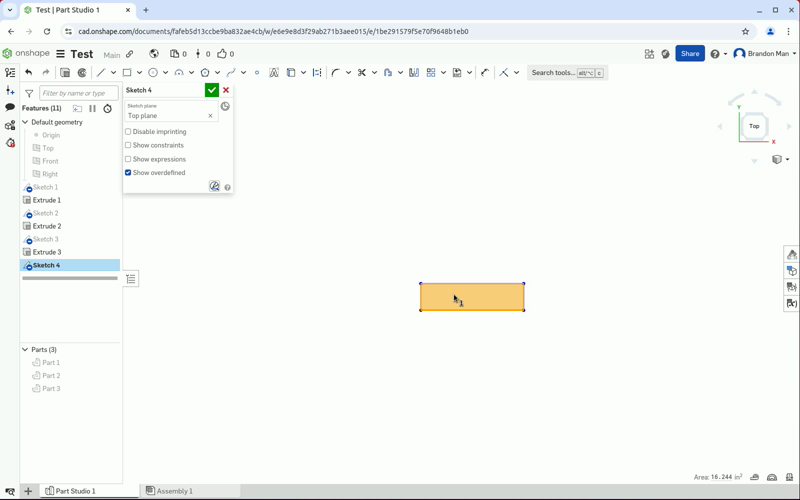
scroll(-6)
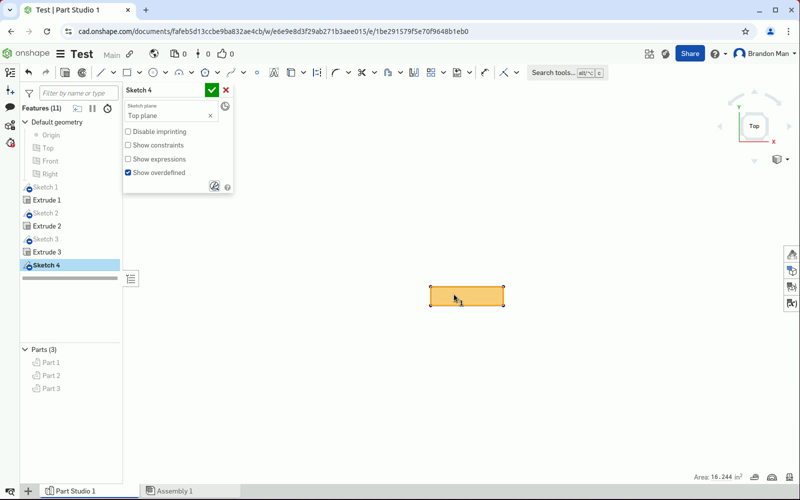
scroll(-6)
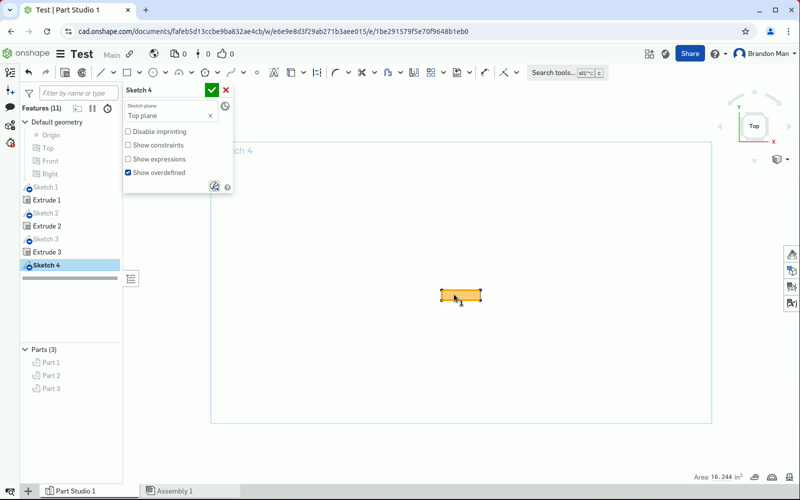
mouse_move(73, 352)
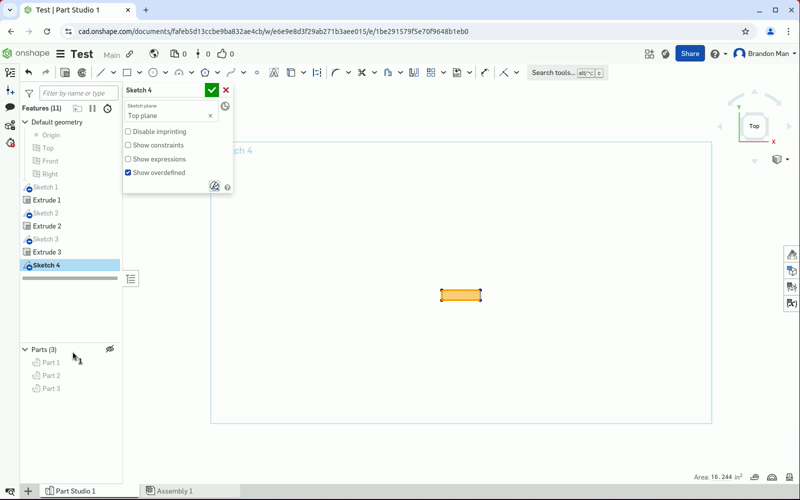
key(shift+y)
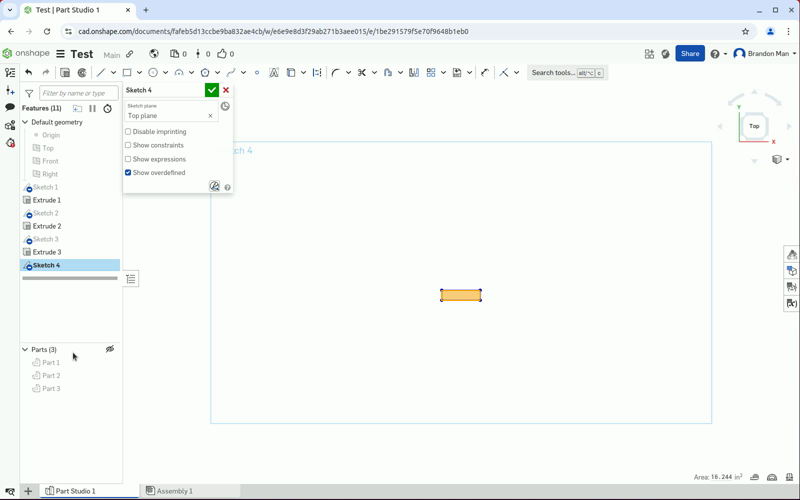
key(shift+e)
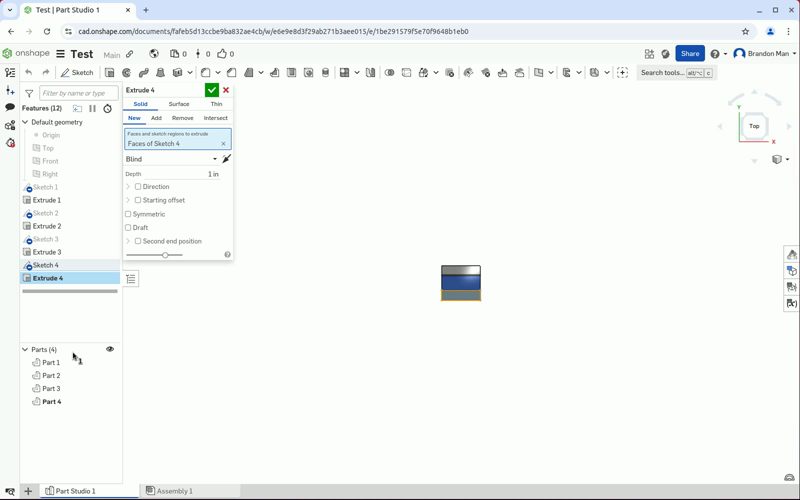
mouse_move(143, 106)
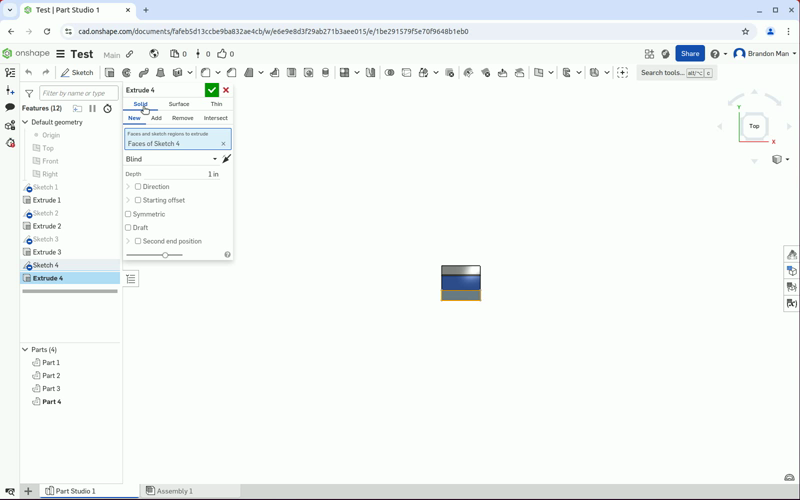
click(143, 106)
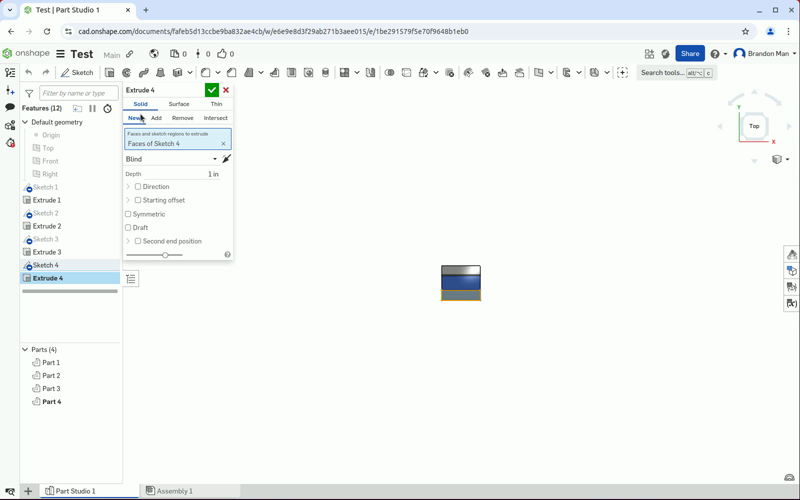
mouse_move(137, 120)
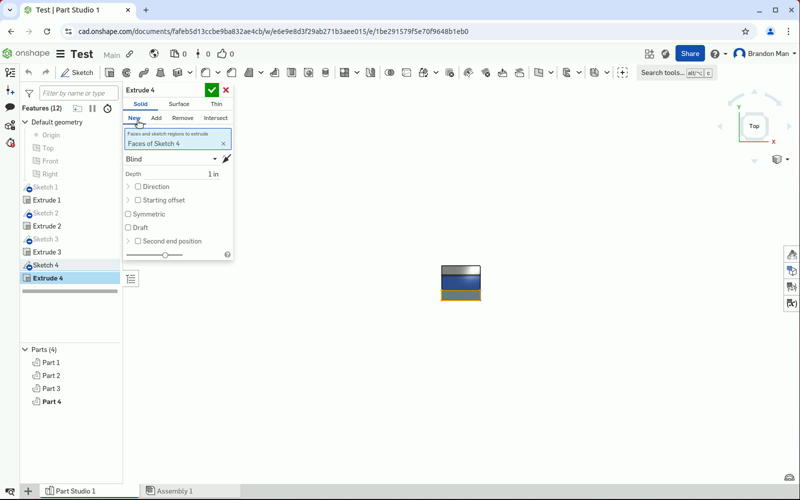
click(137, 120)
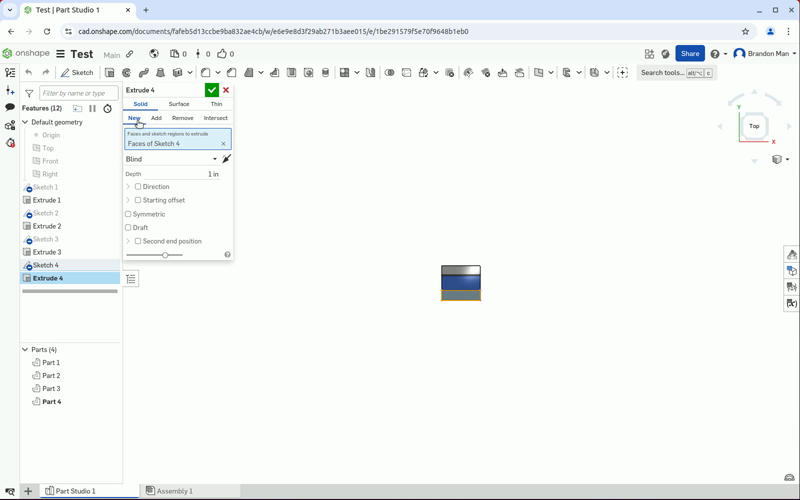
key(tab, 4)
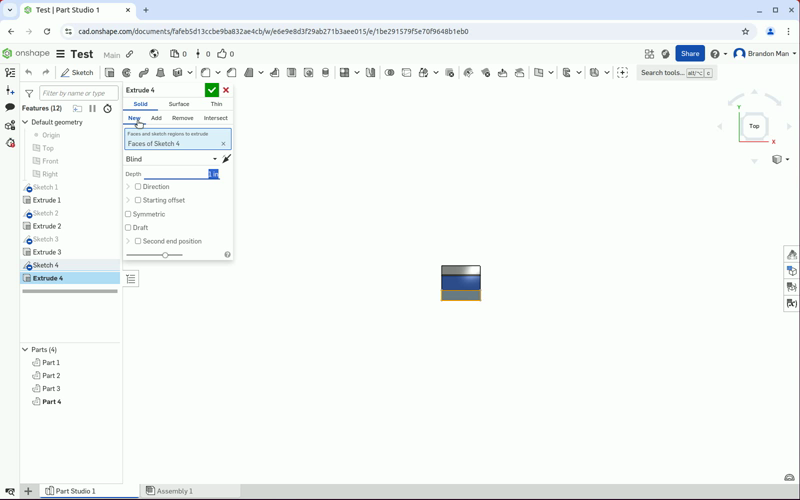
text(-2.648)
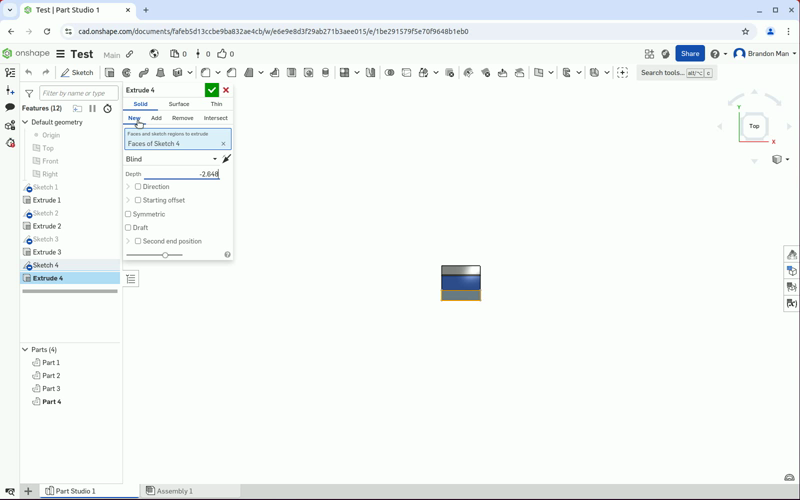
key(enter)
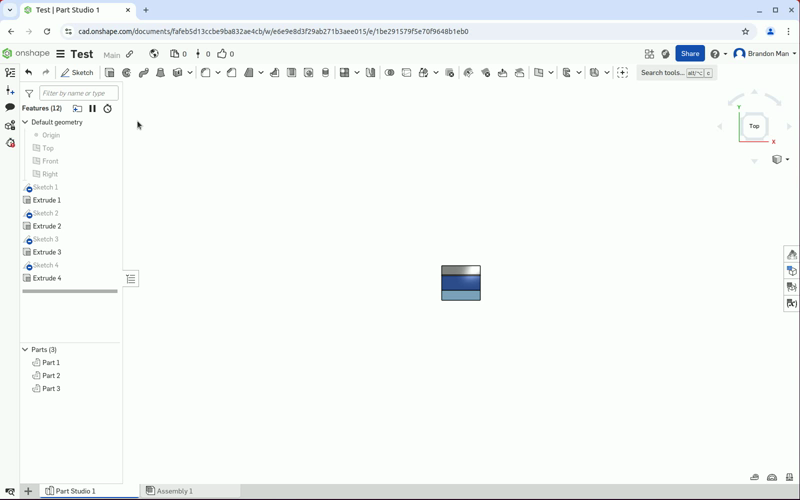
key(shift+h)
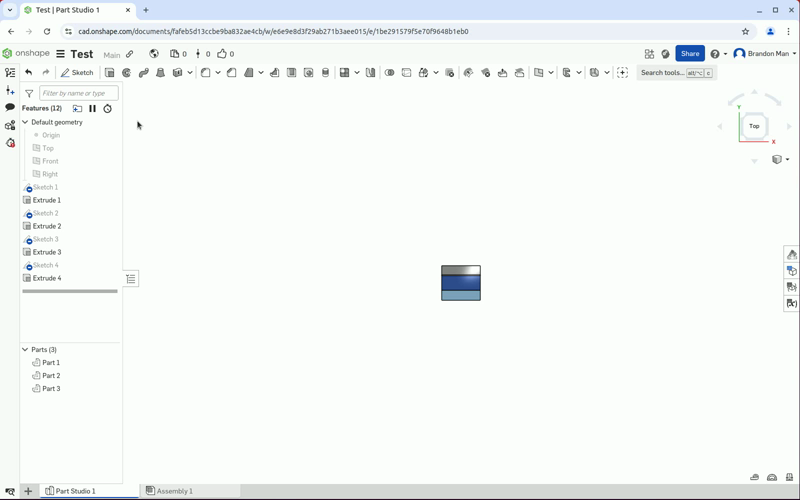
key(shift+h)
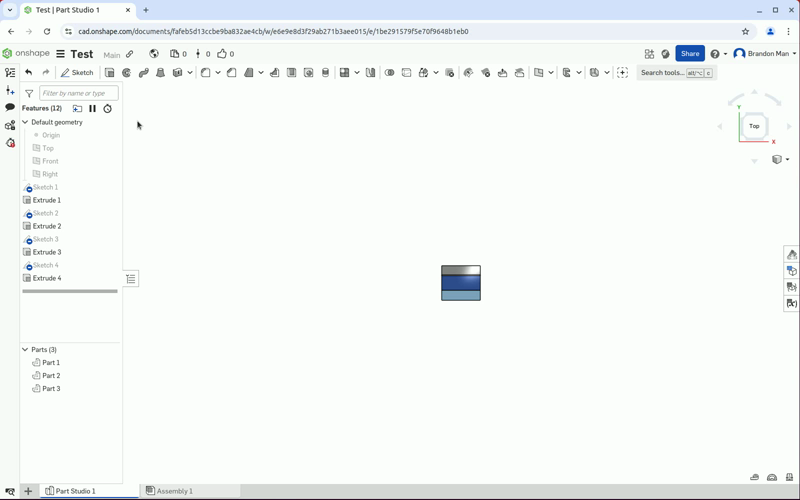
mouse_move(73, 189)
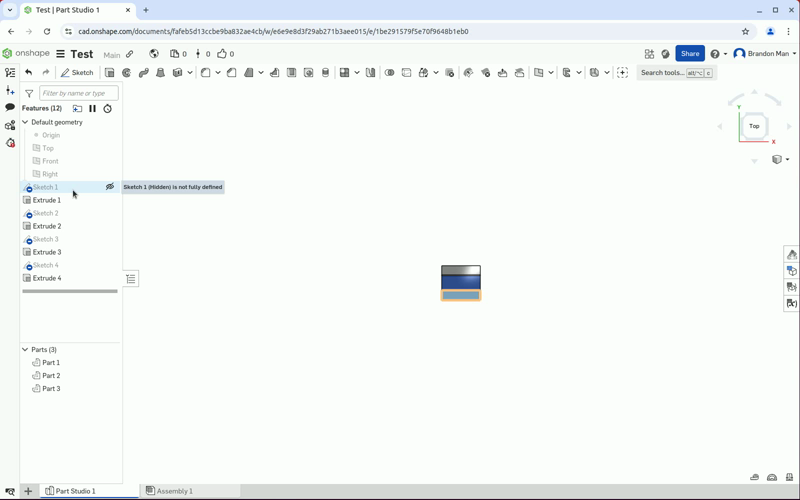
click(73, 189)
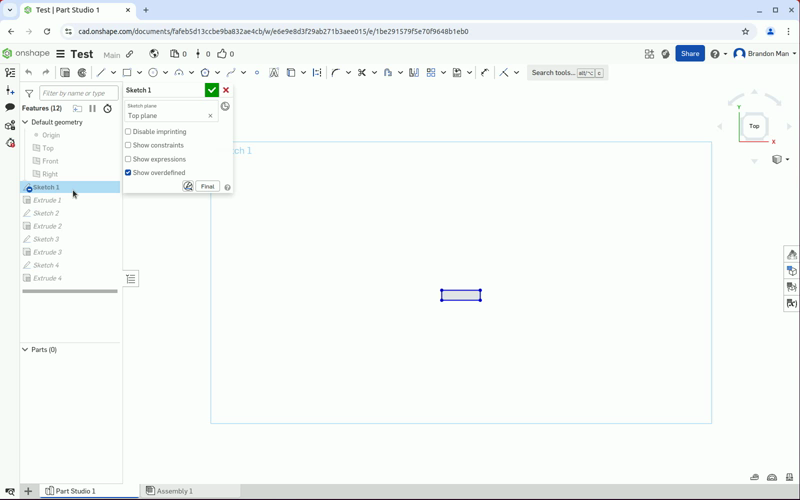
mouse_move(229, 92)
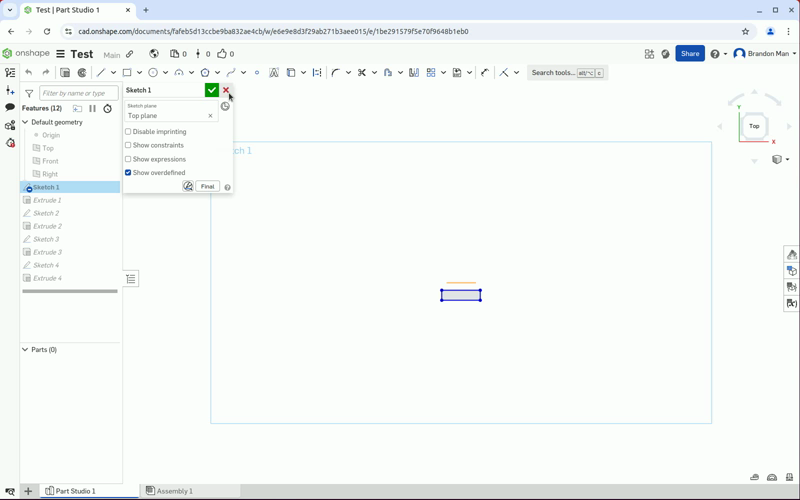
click(229, 92)
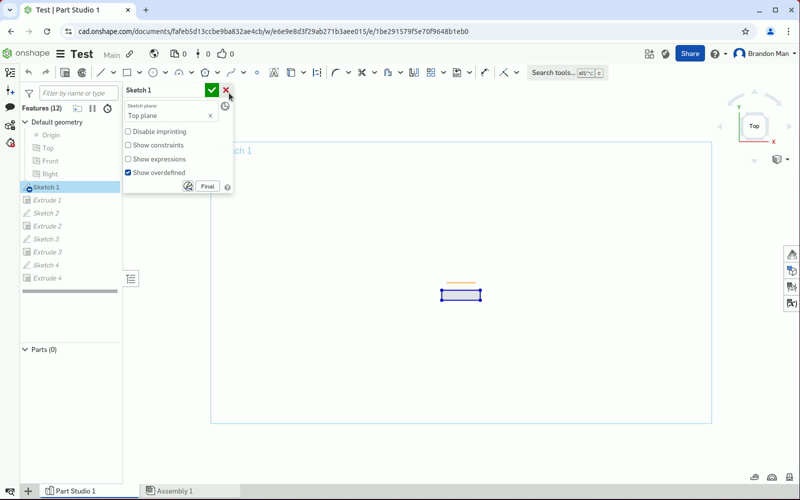
key(shift+s)
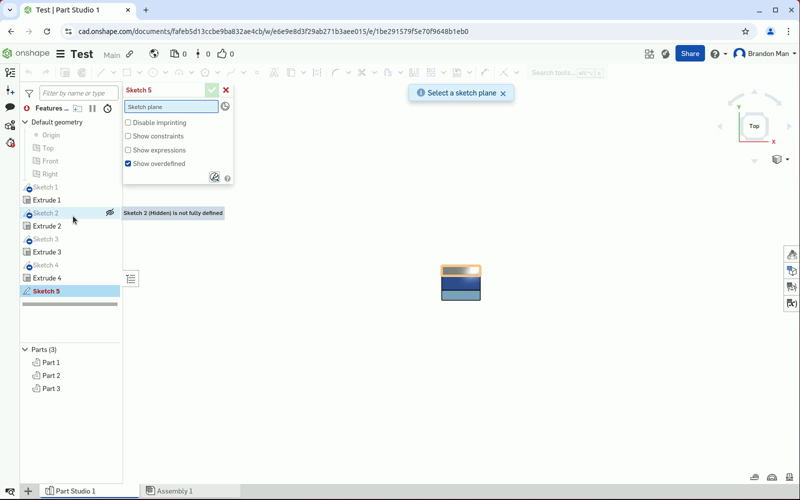
scroll(3)
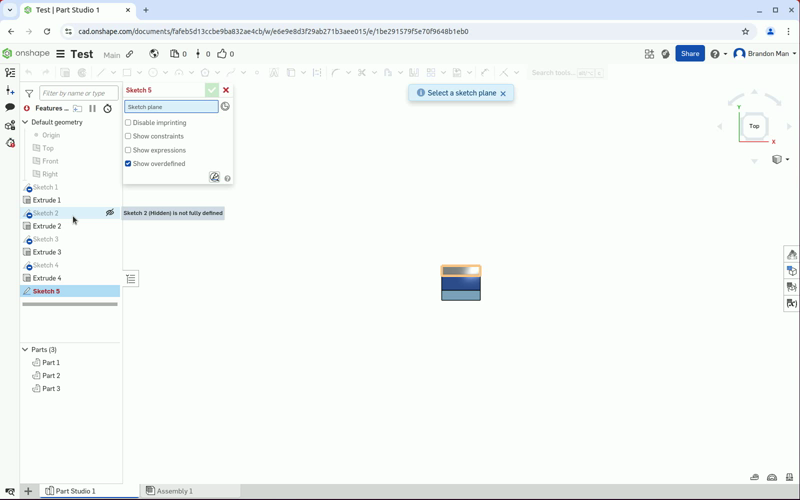
mouse_move(73, 150)
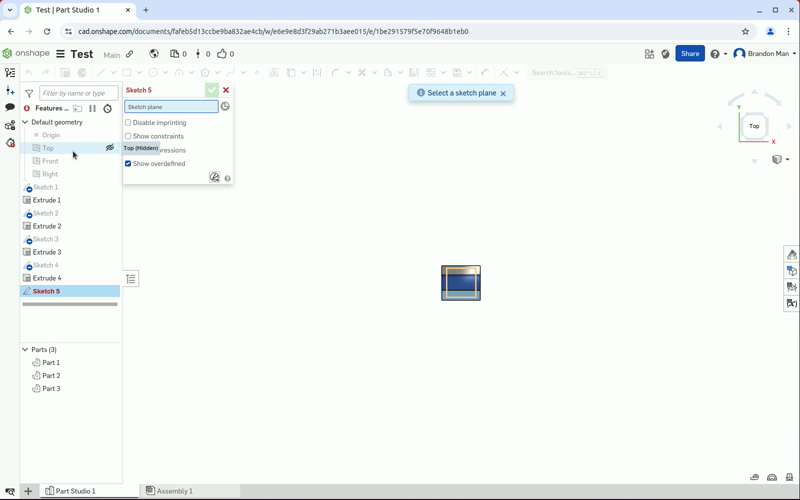
click(73, 150)
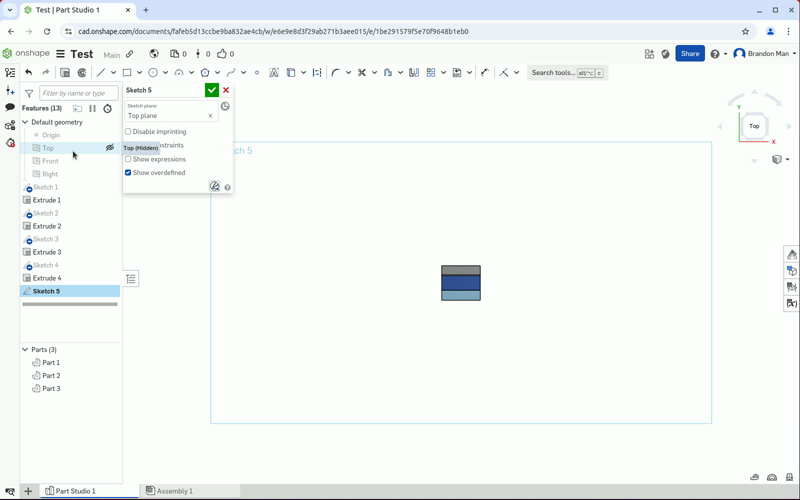
mouse_move(73, 352)
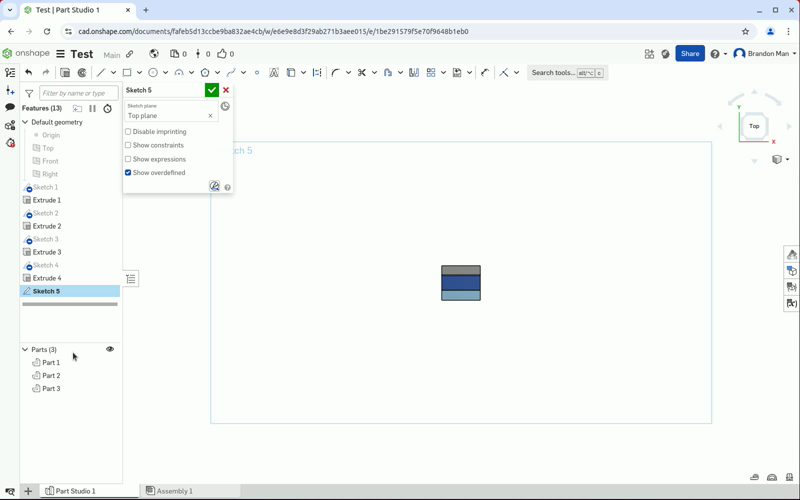
key(y)
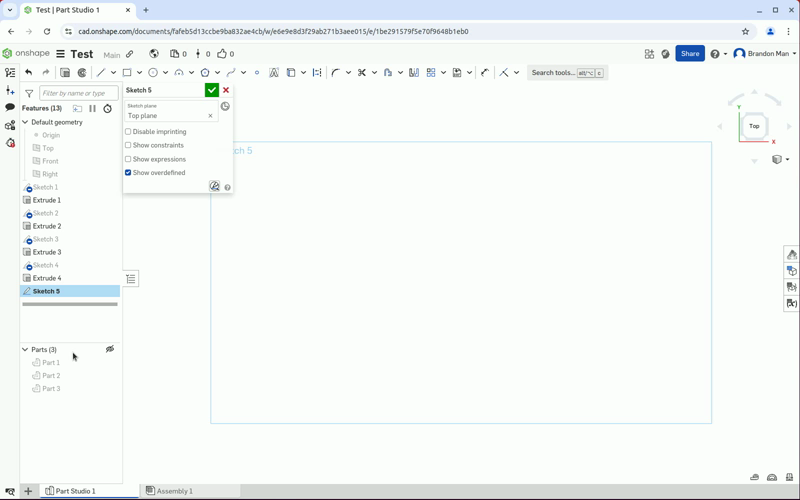
key(l)
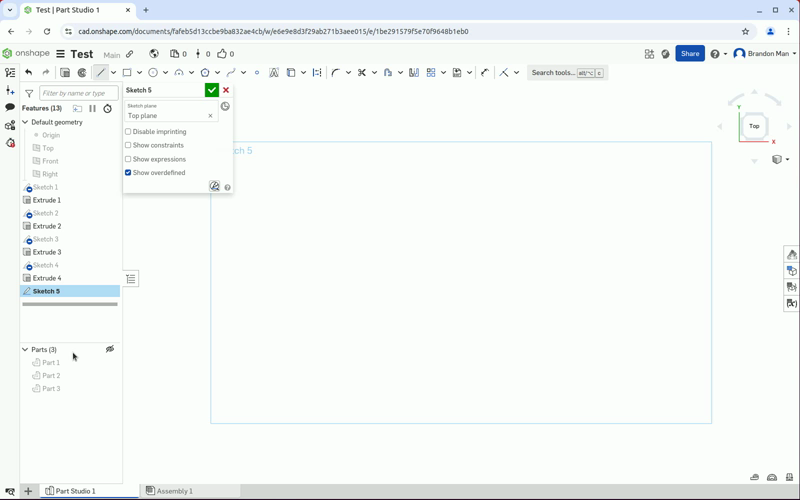
key_down(shift)
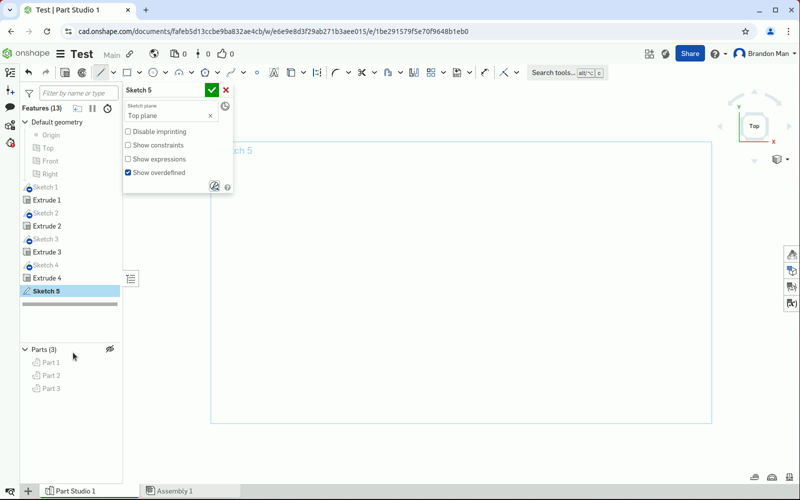
mouse_move(441, 275)
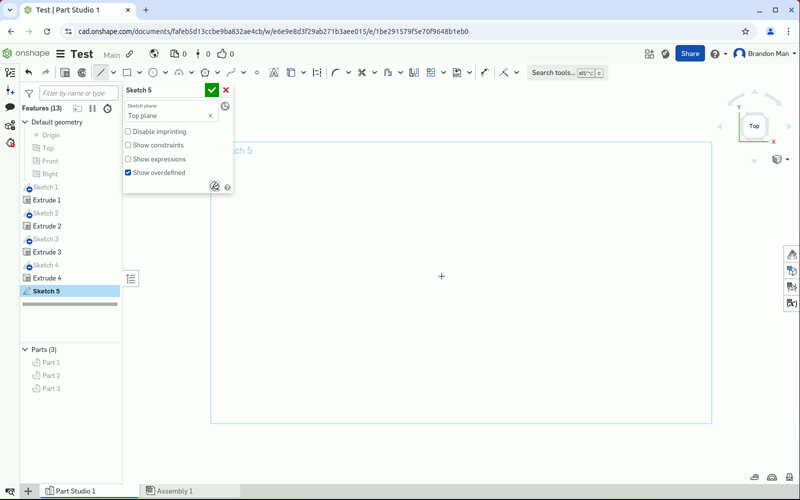
click(441, 275)
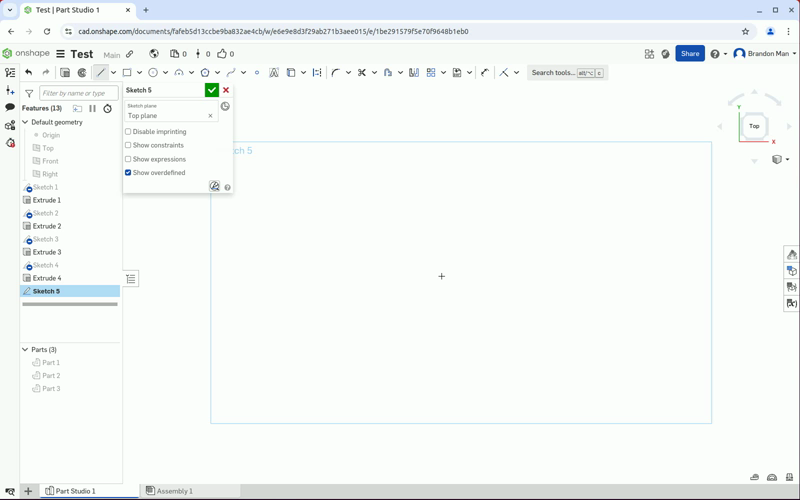
key_up(shift)
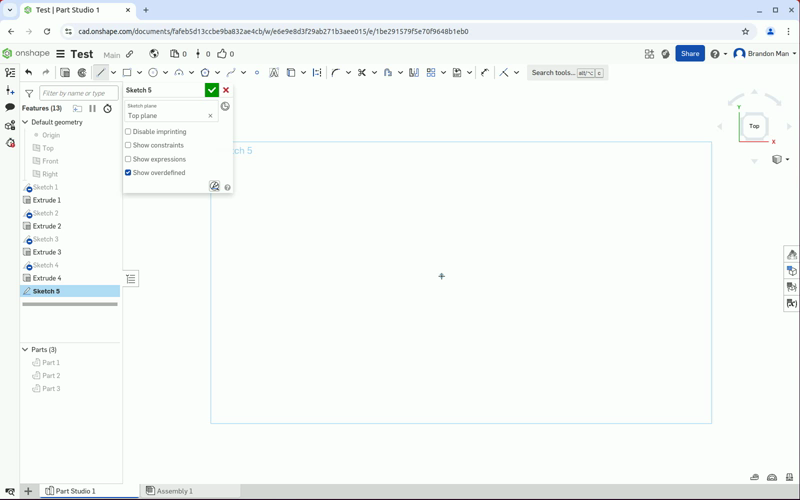
key_down(shift)
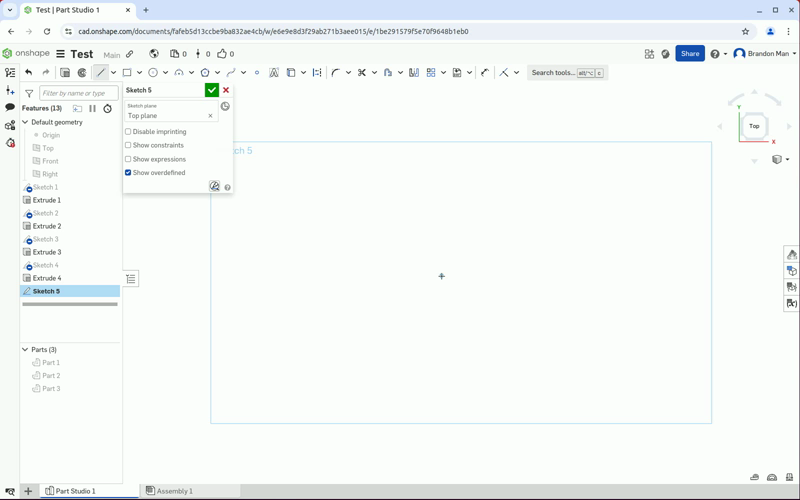
mouse_move(471, 275)
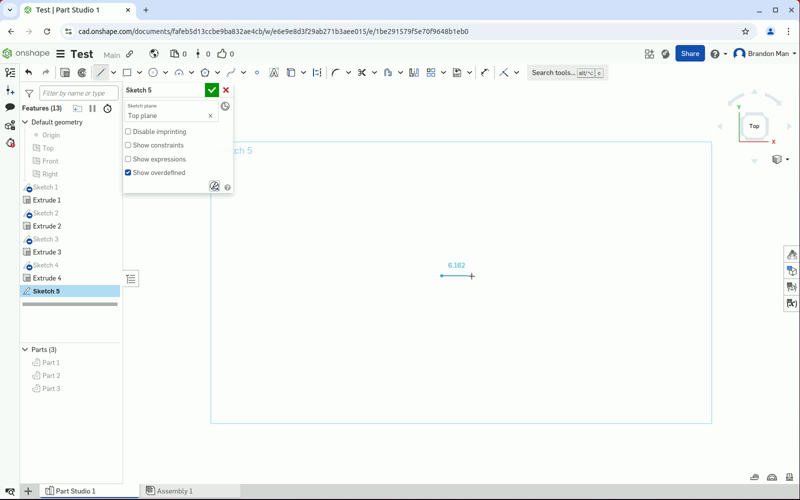
mouse_move(480, 275)
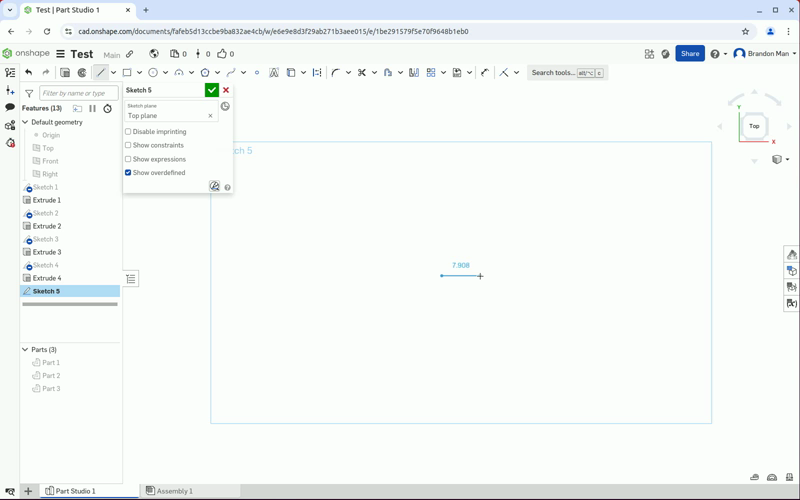
click(480, 275)
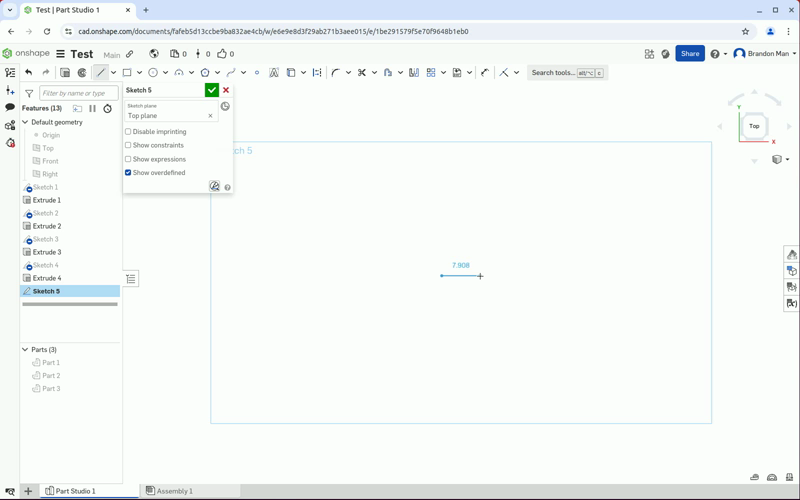
key_up(shift)
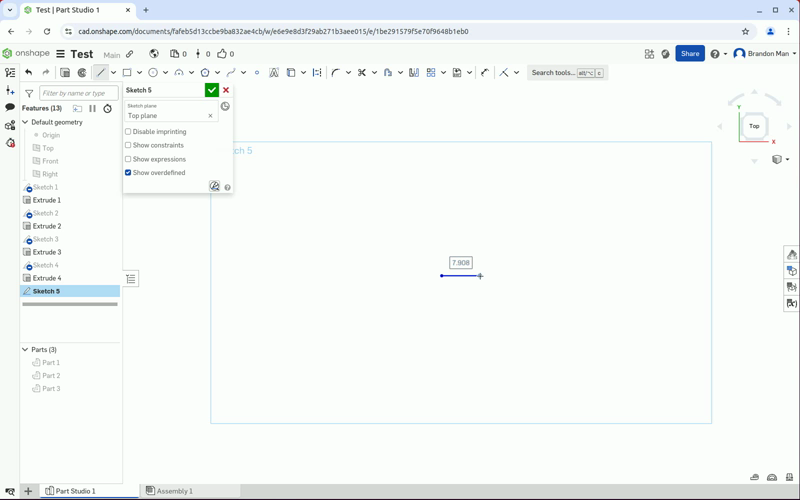
key_down(shift)
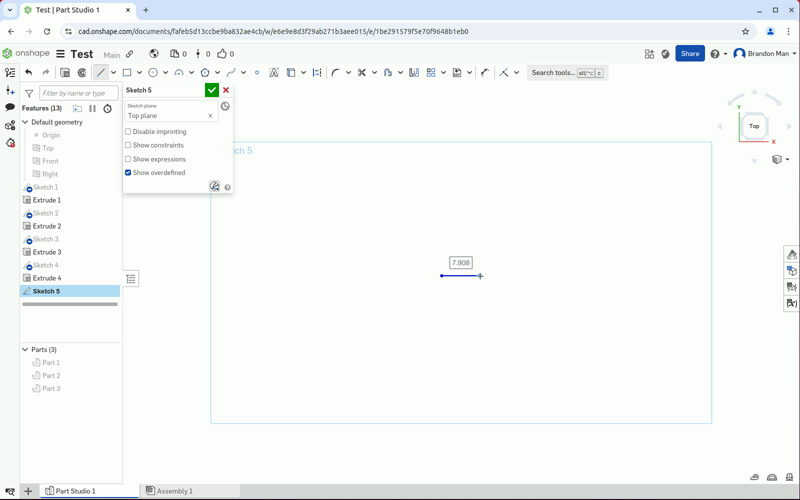
mouse_move(510, 275)
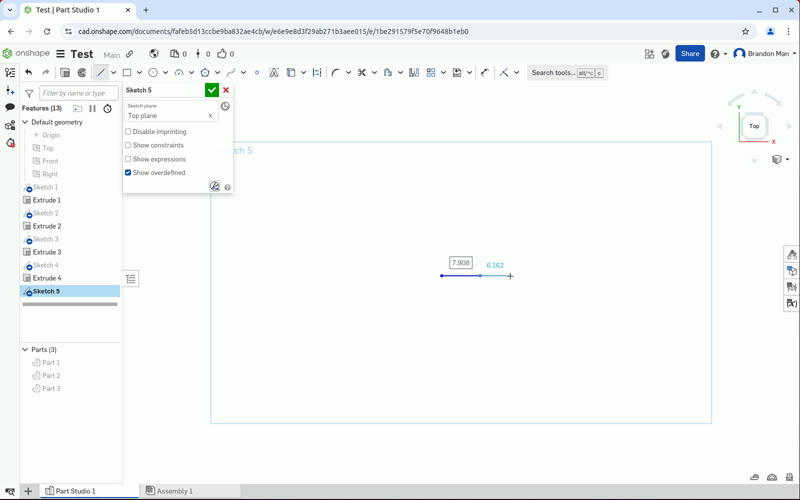
mouse_move(480, 265)
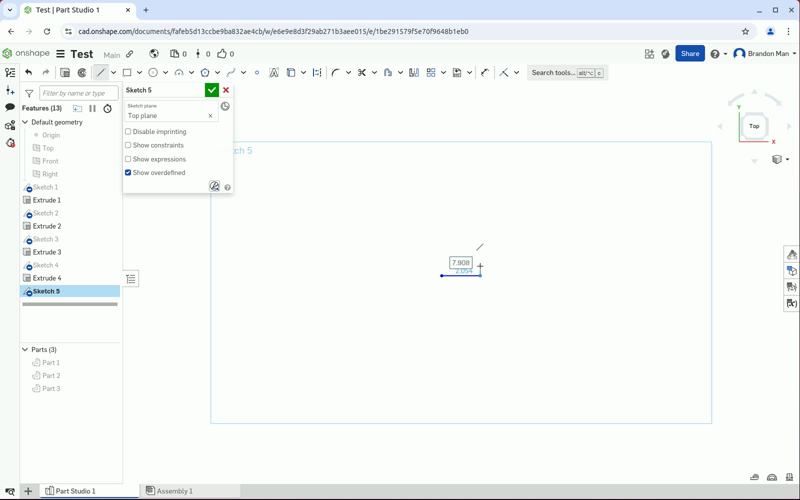
click(480, 265)
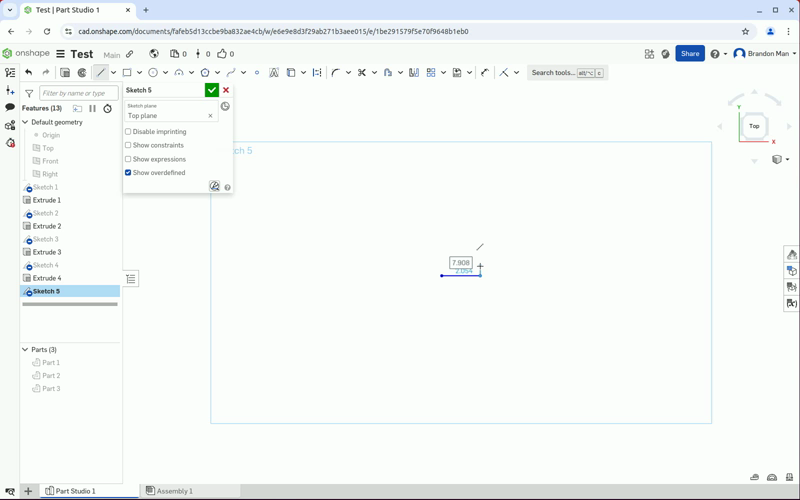
key_up(shift)
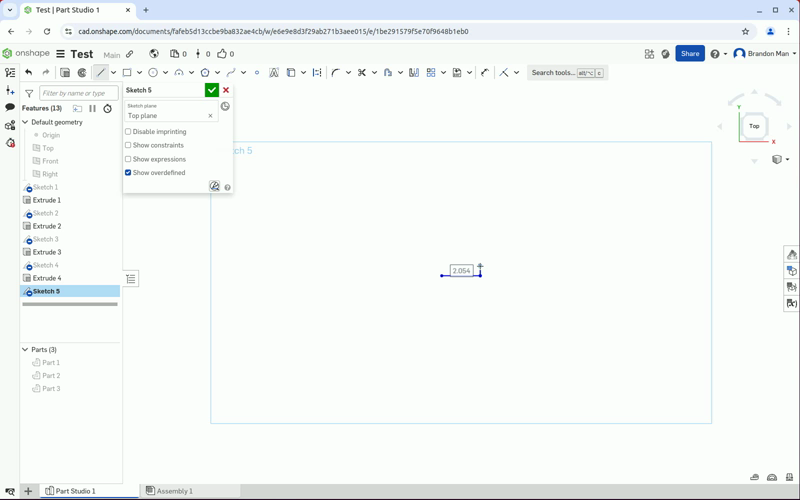
key_down(shift)
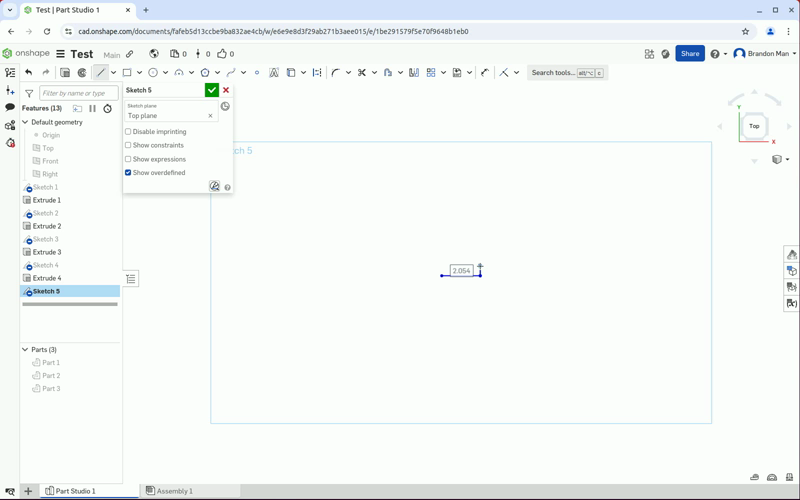
mouse_move(510, 265)
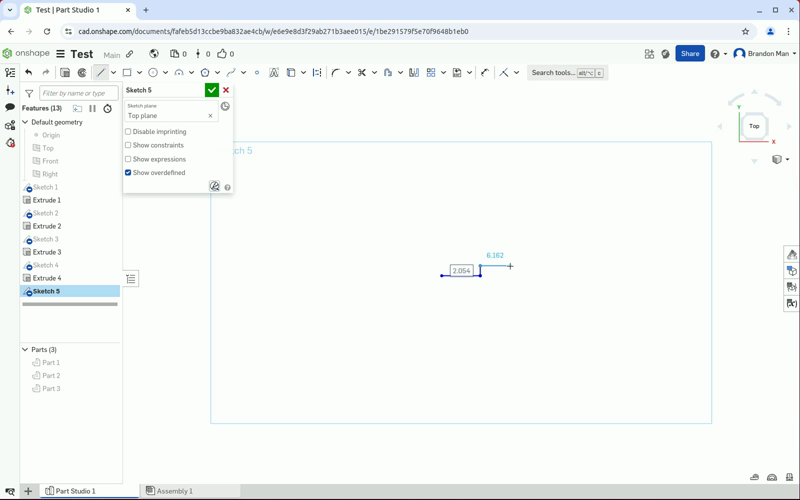
mouse_move(441, 265)
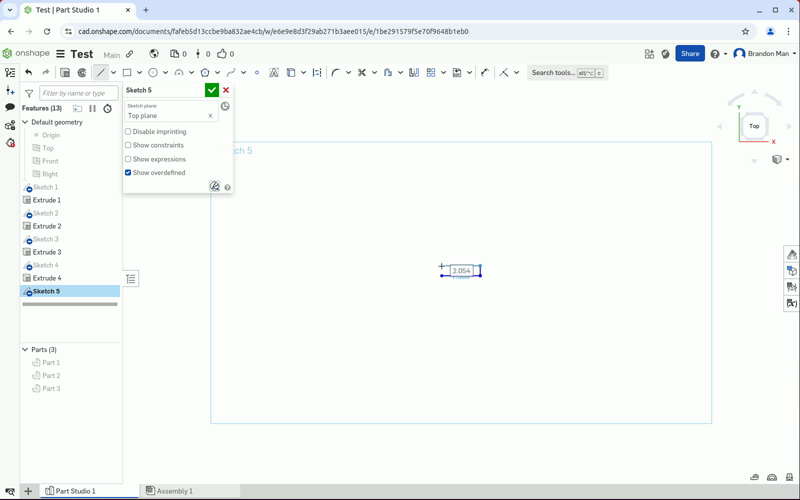
click(441, 265)
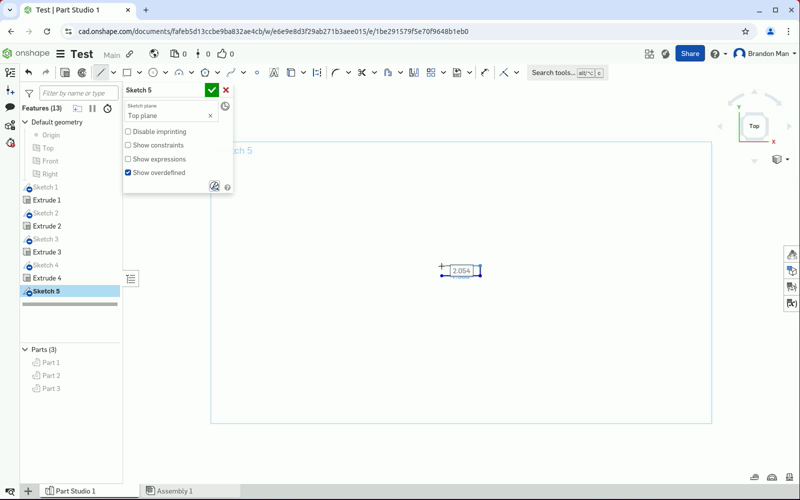
key_up(shift)
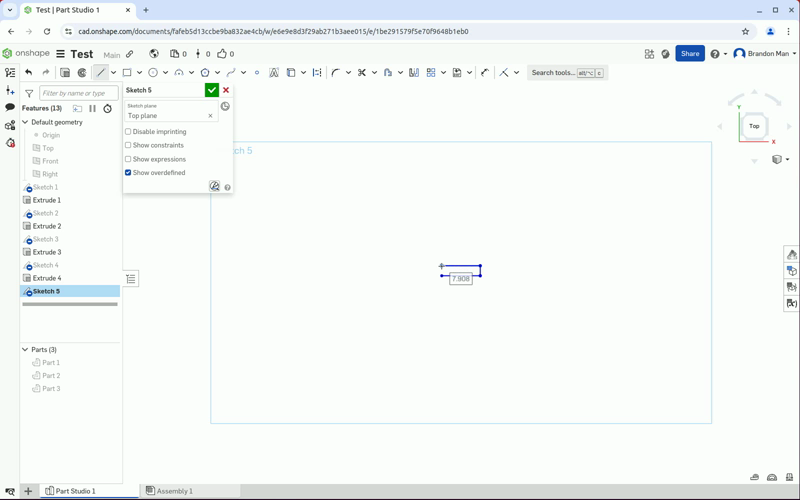
mouse_move(471, 265)
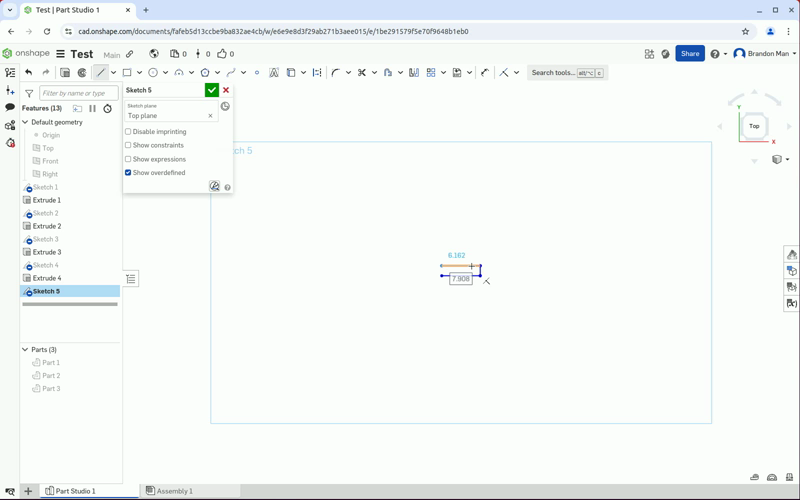
key_down(shift)
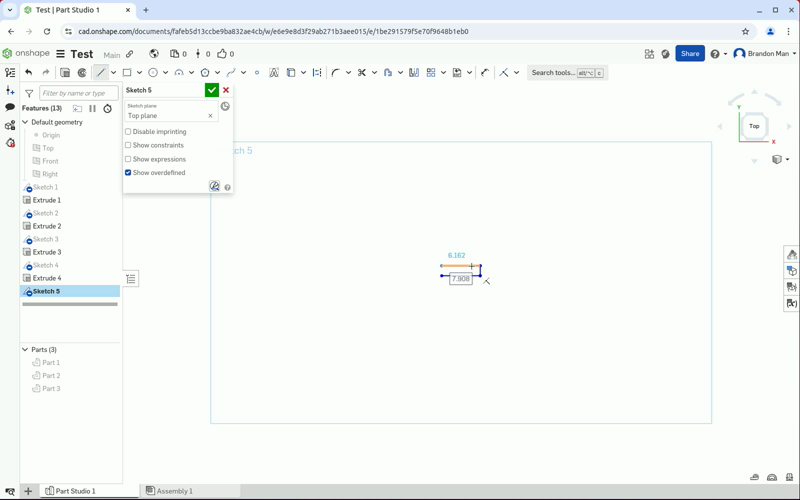
mouse_move(441, 275)
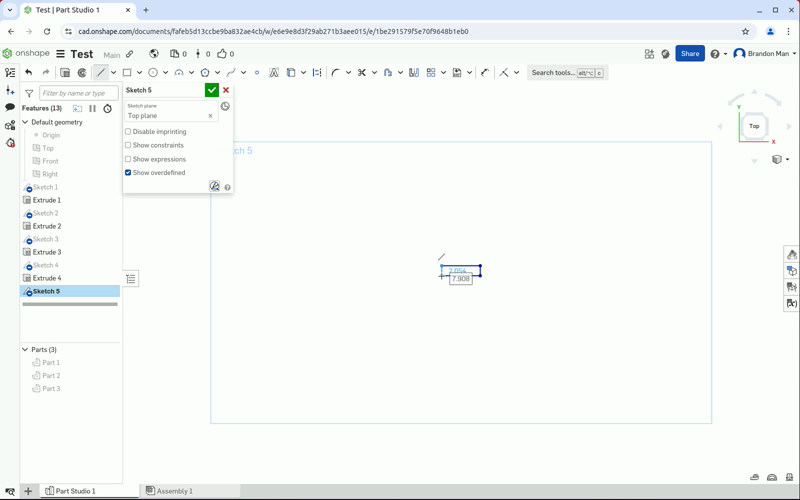
key_up(shift)
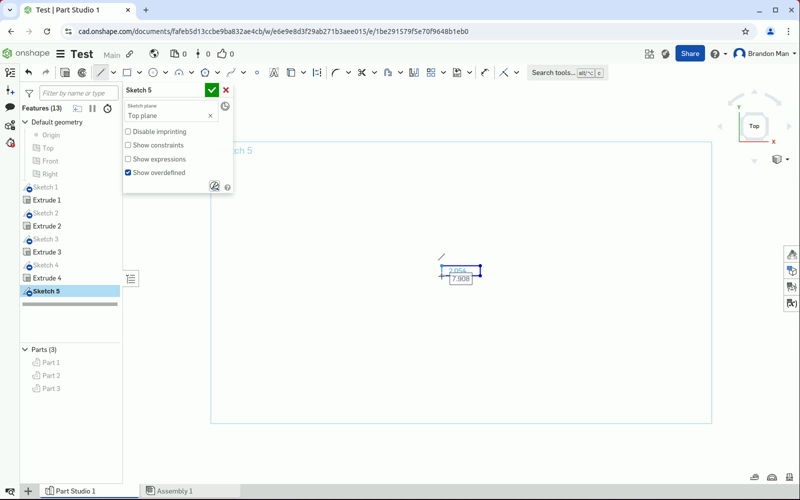
click(441, 275)
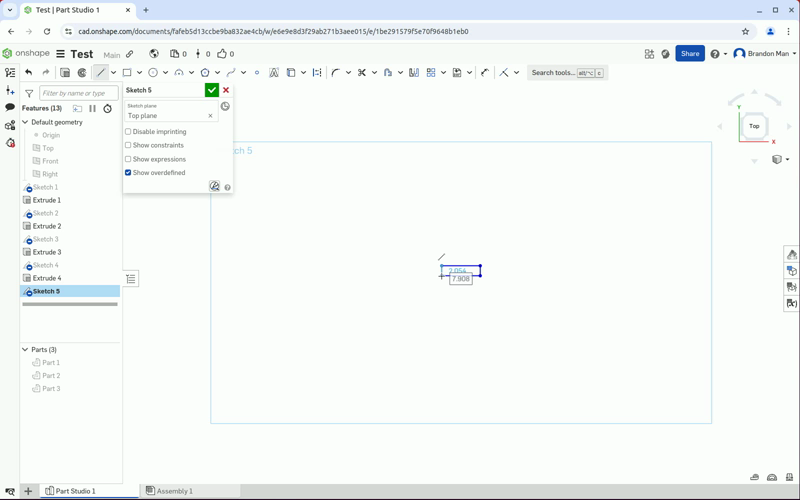
key(esc)
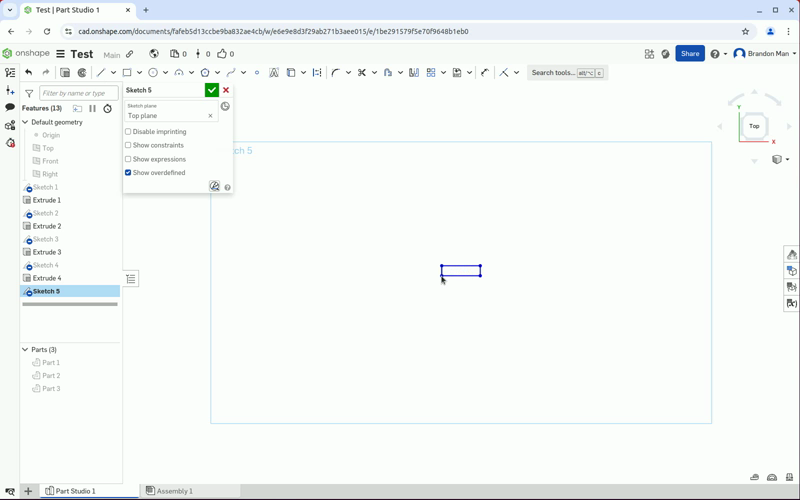
mouse_move(458, 273)
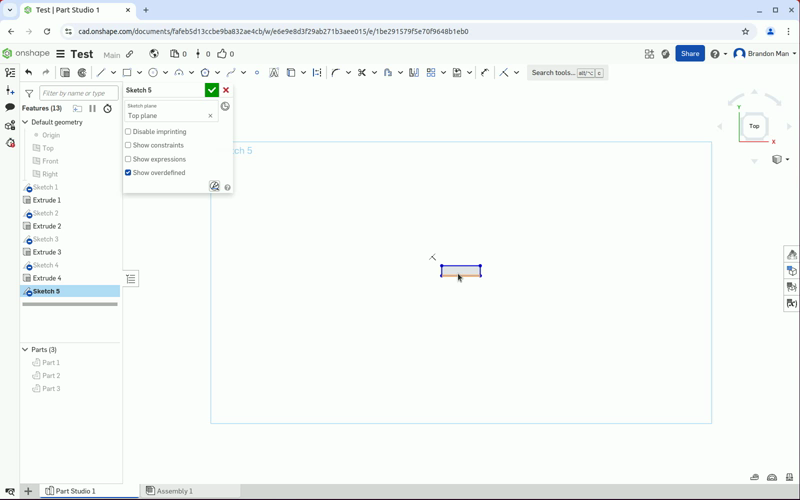
scroll(6)
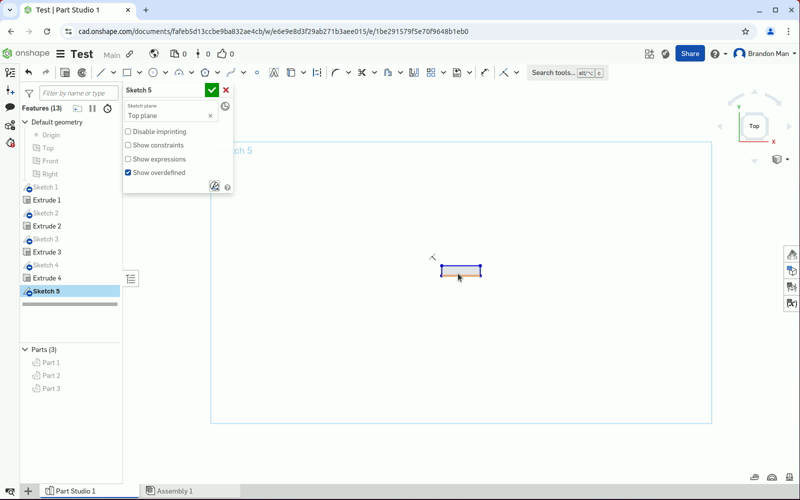
scroll(6)
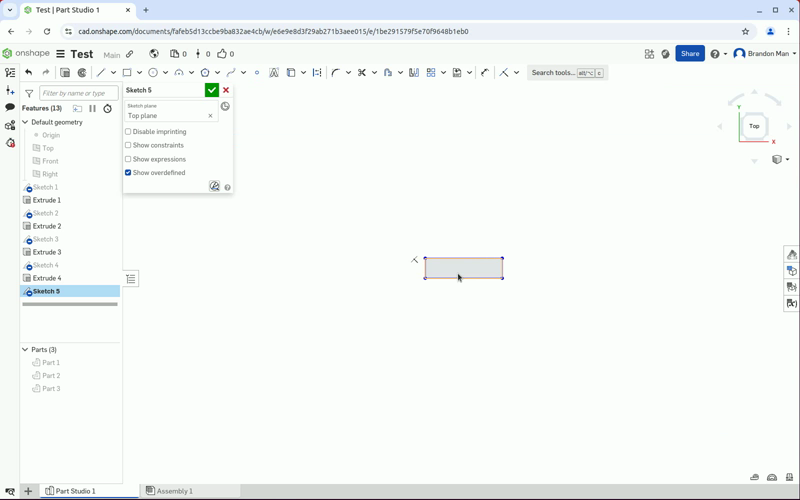
scroll(6)
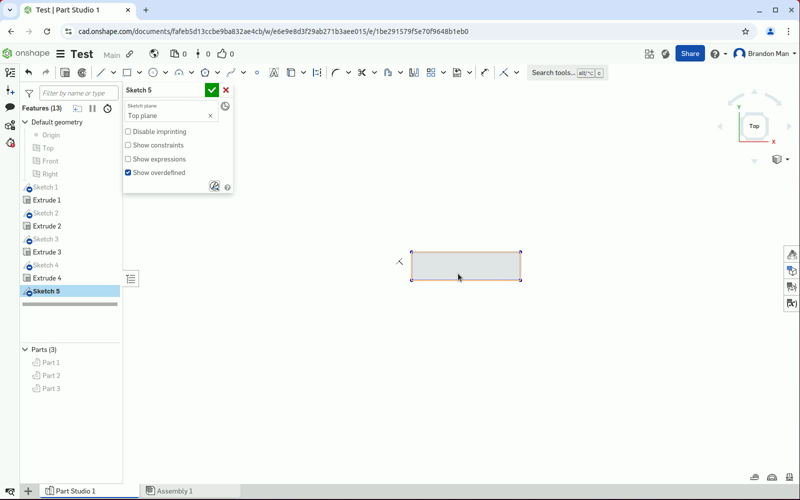
scroll(6)
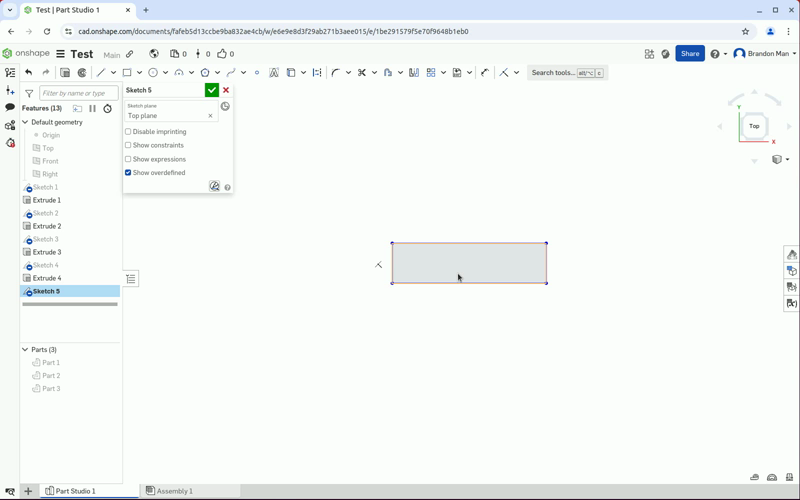
scroll(6)
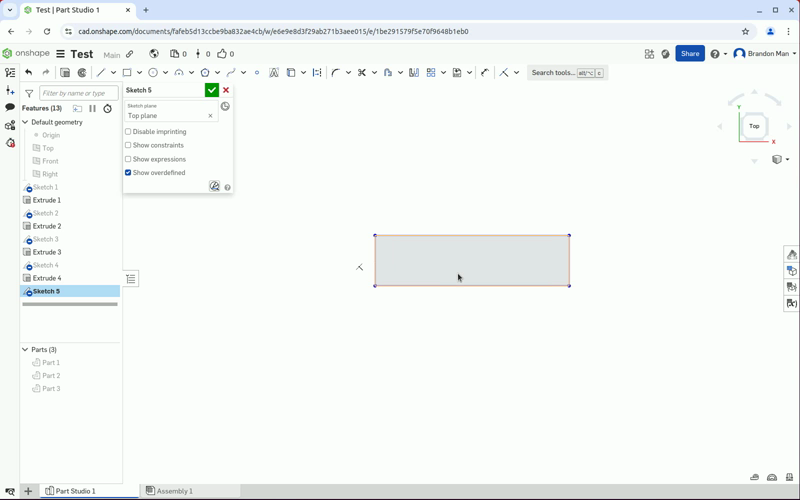
scroll(6)
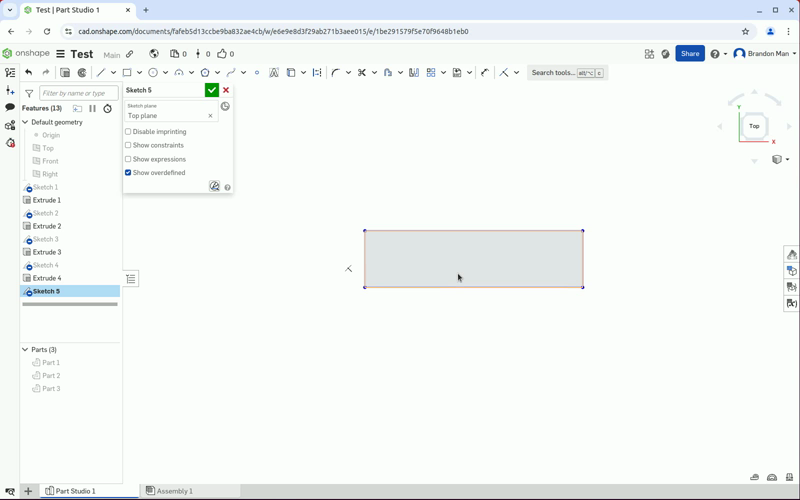
scroll(6)
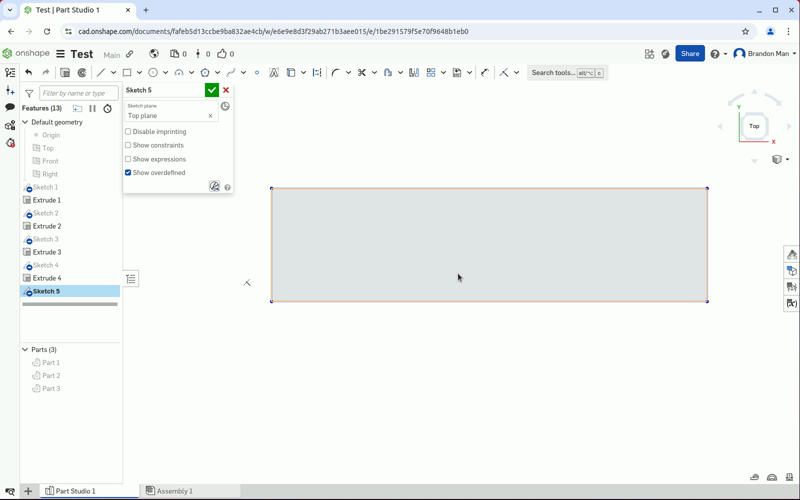
click(458, 273)
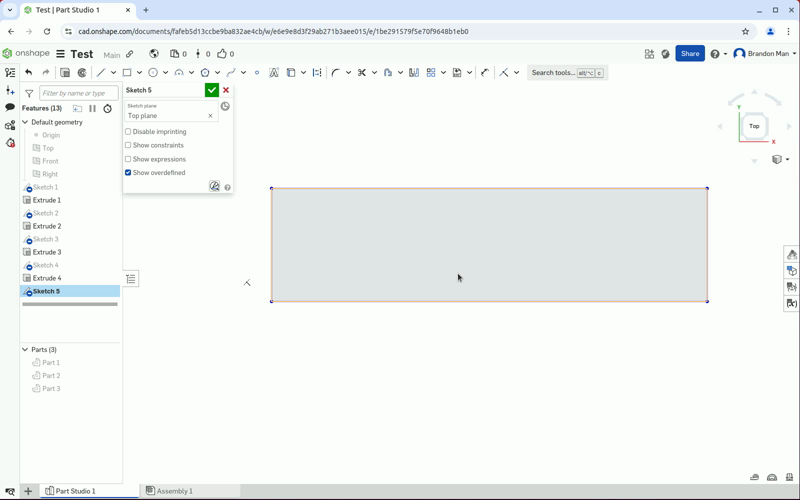
scroll(-6)
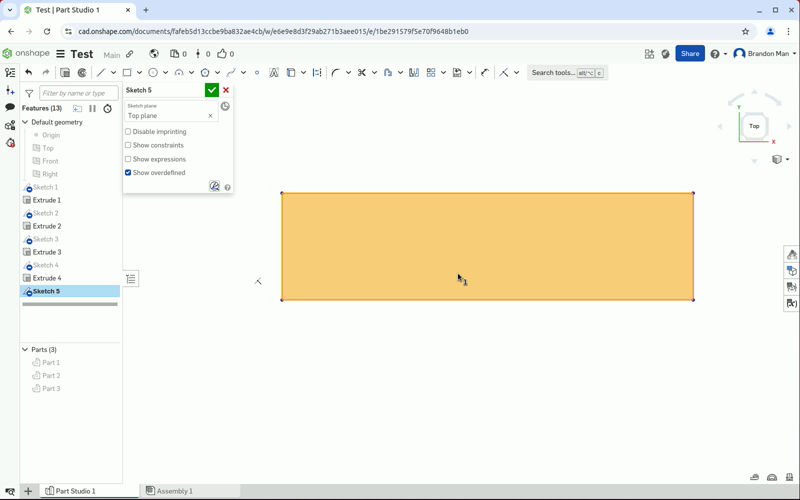
scroll(-6)
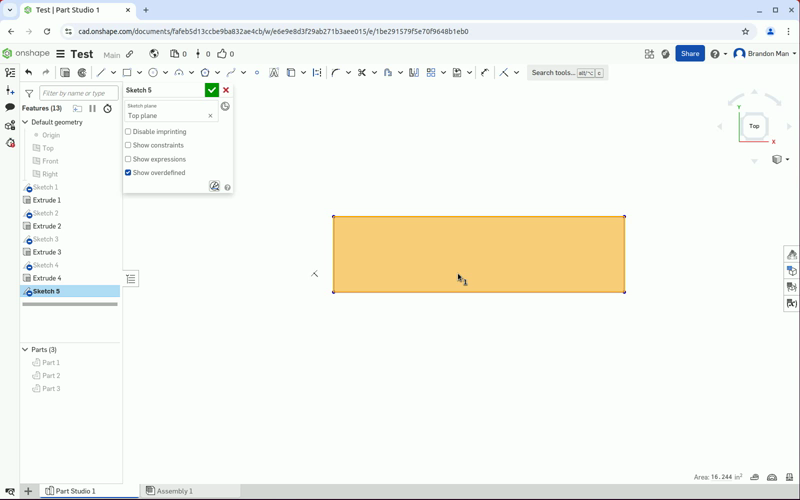
scroll(-6)
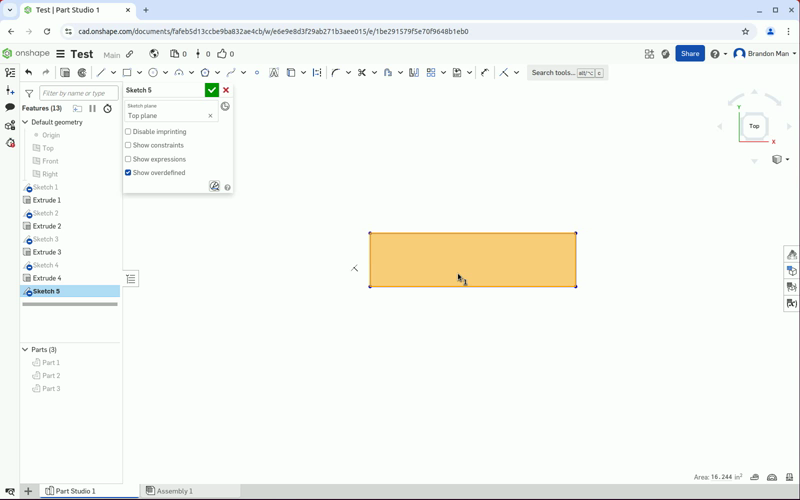
scroll(-6)
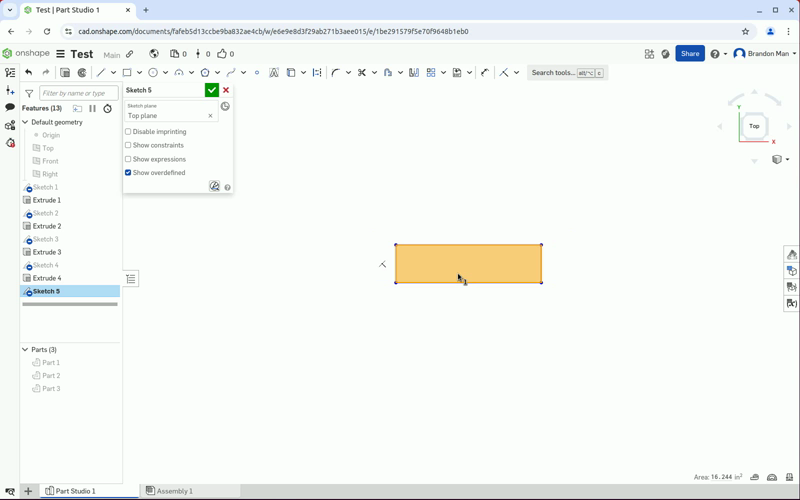
scroll(-6)
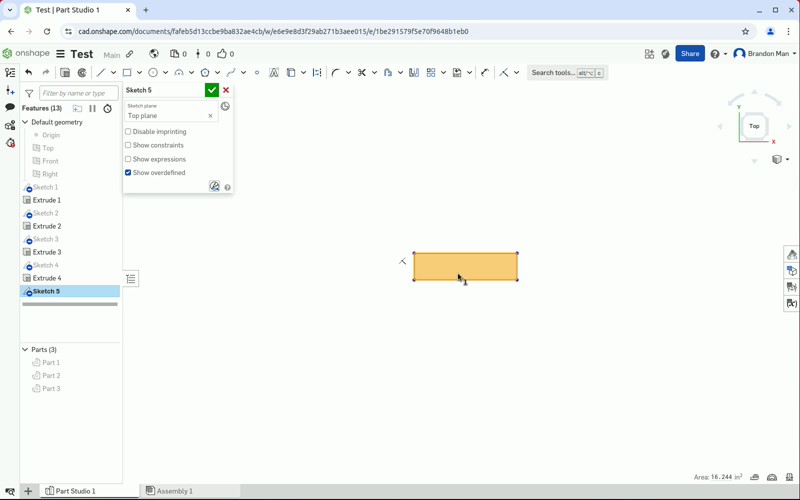
scroll(-6)
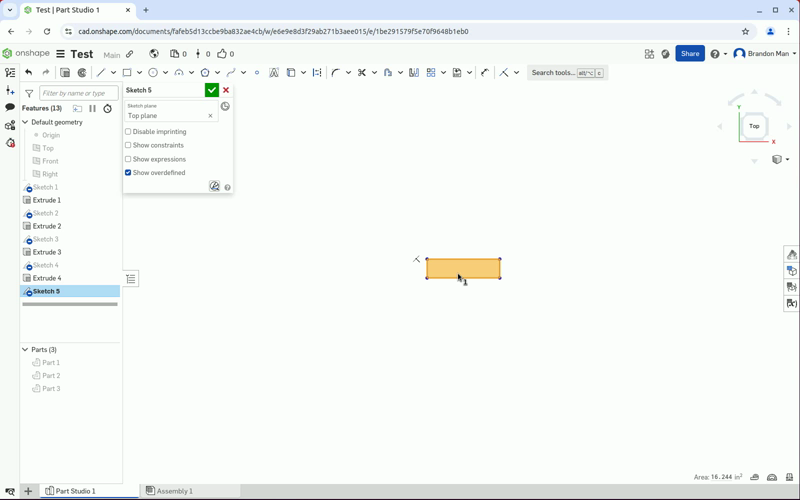
scroll(-6)
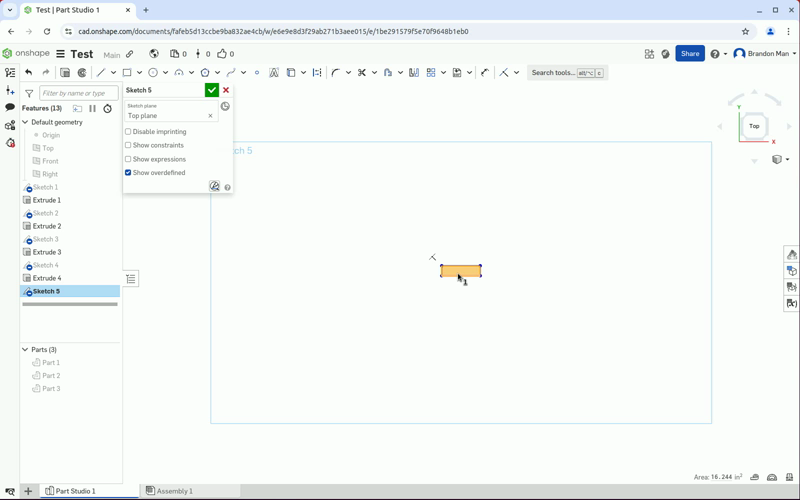
mouse_move(73, 352)
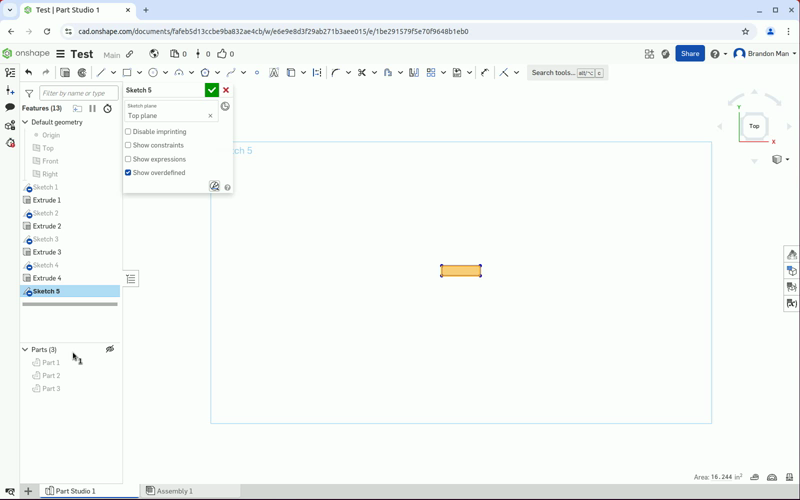
key(shift+y)
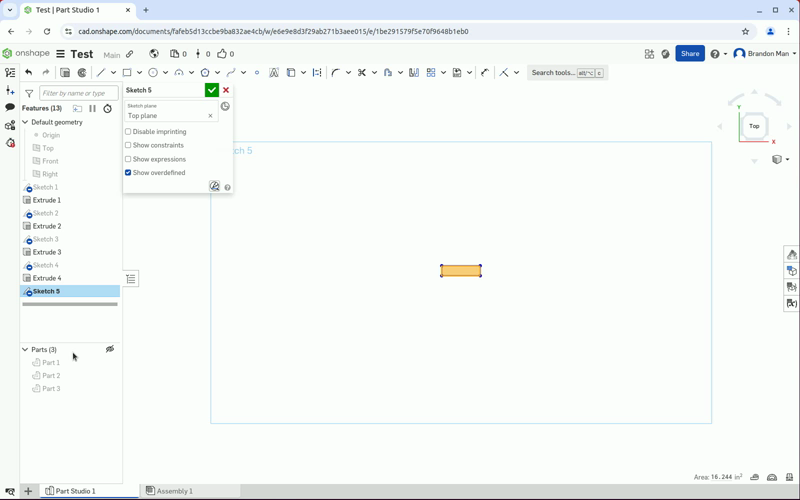
key(shift+e)
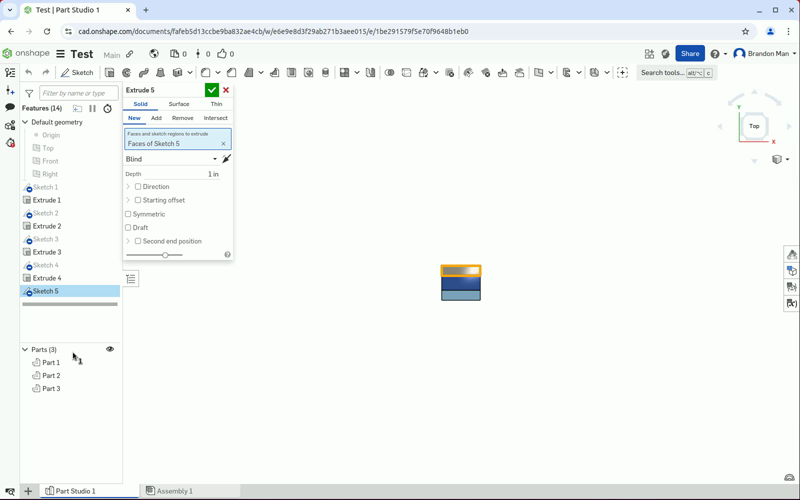
mouse_move(143, 106)
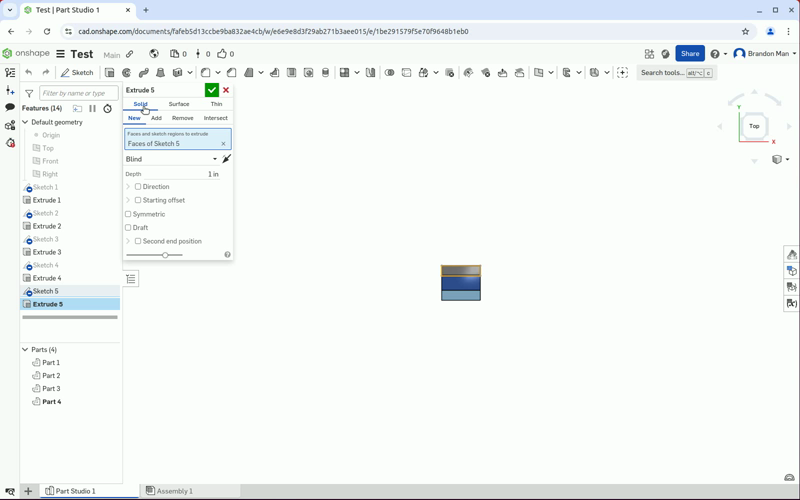
click(143, 106)
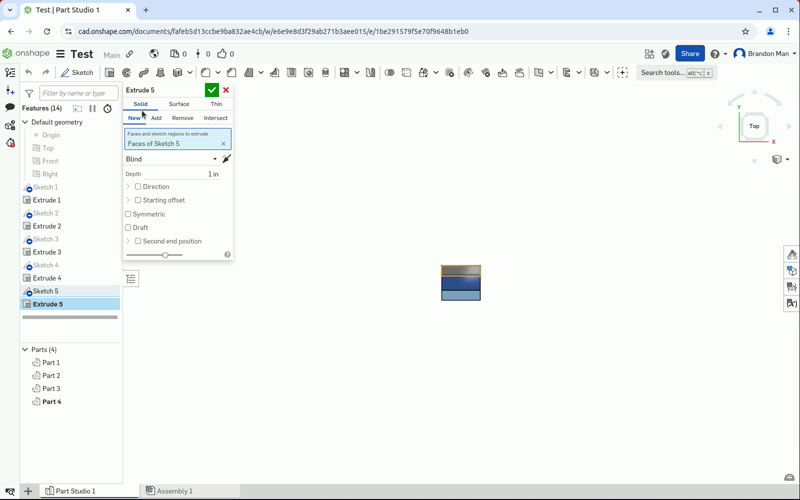
mouse_move(137, 120)
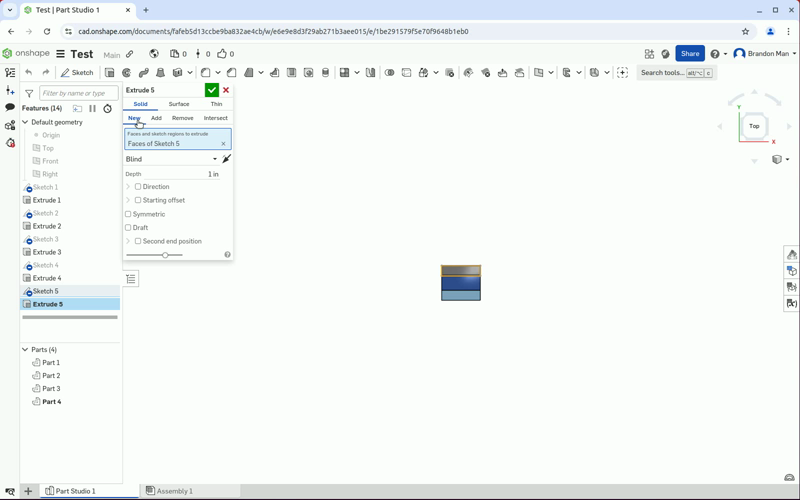
click(137, 120)
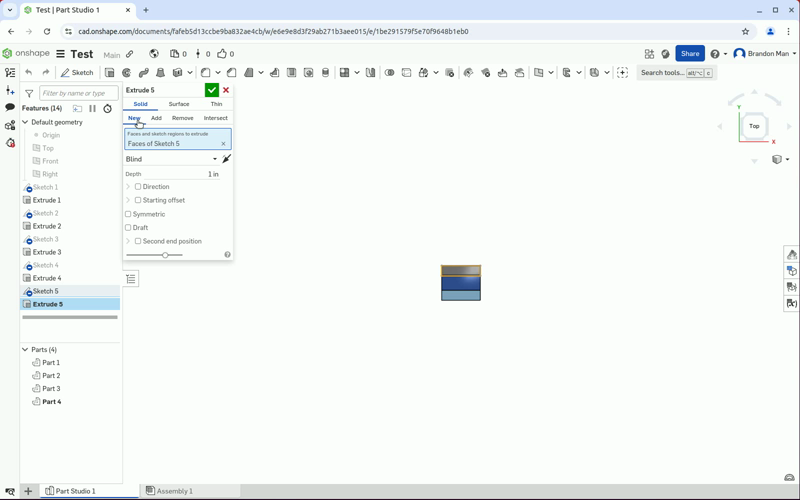
key(tab, 4)
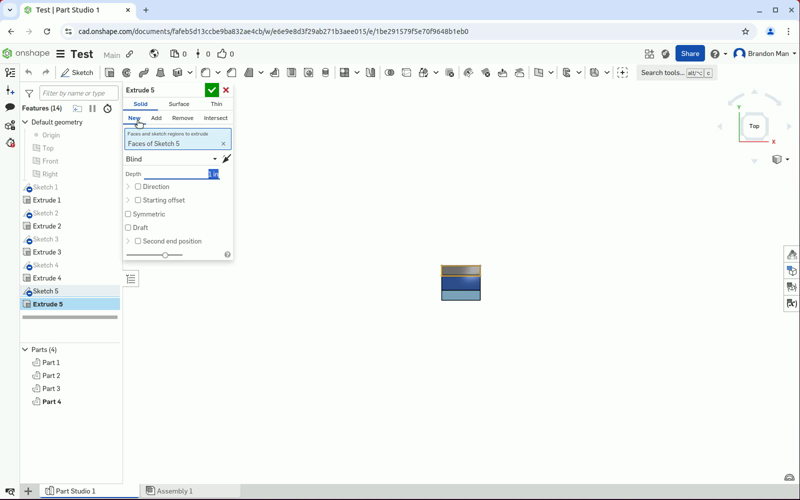
text(-2.648)
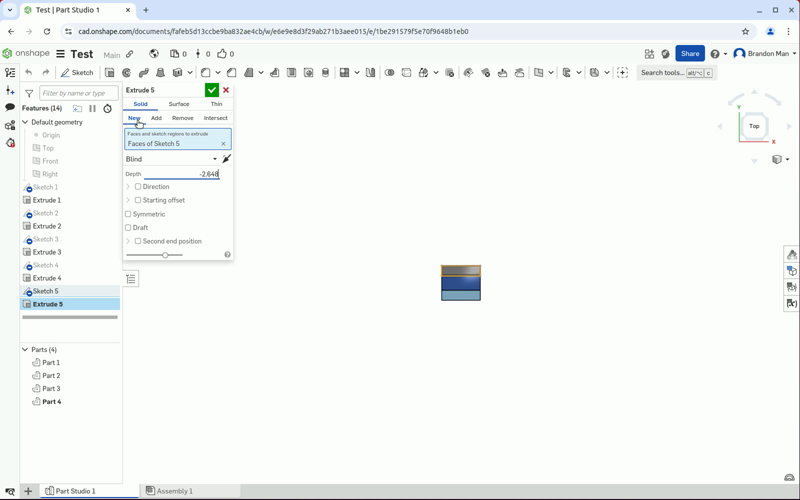
key(enter)
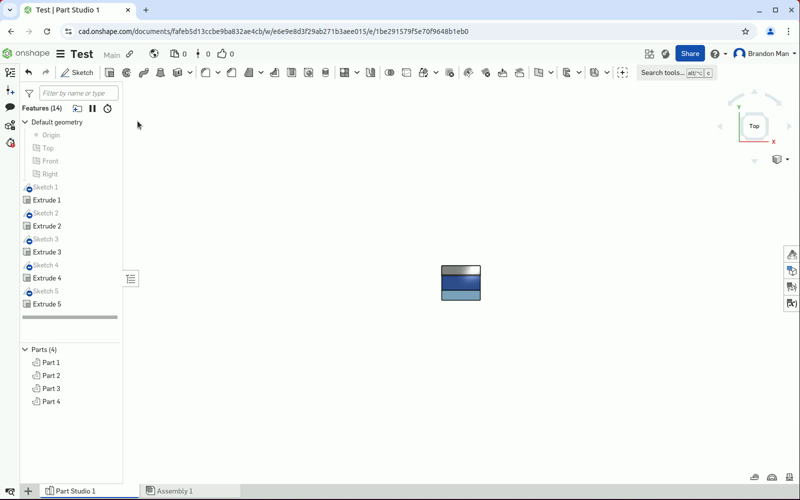
key(shift+h)
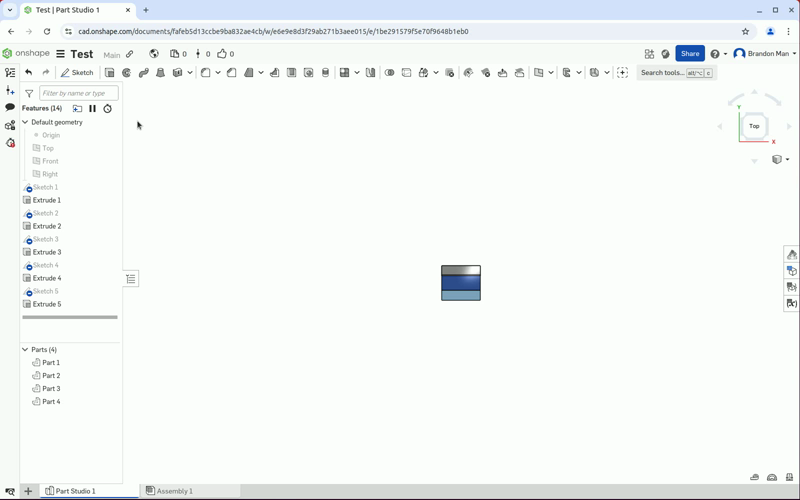
key(shift+h)
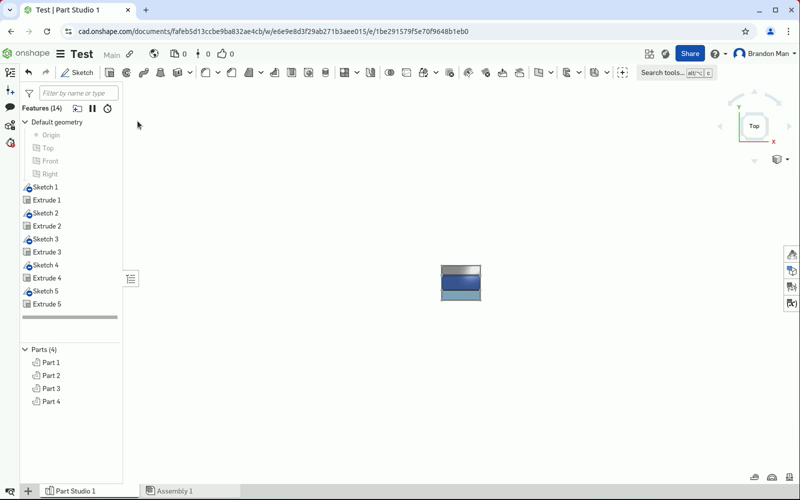
key(shift+7)
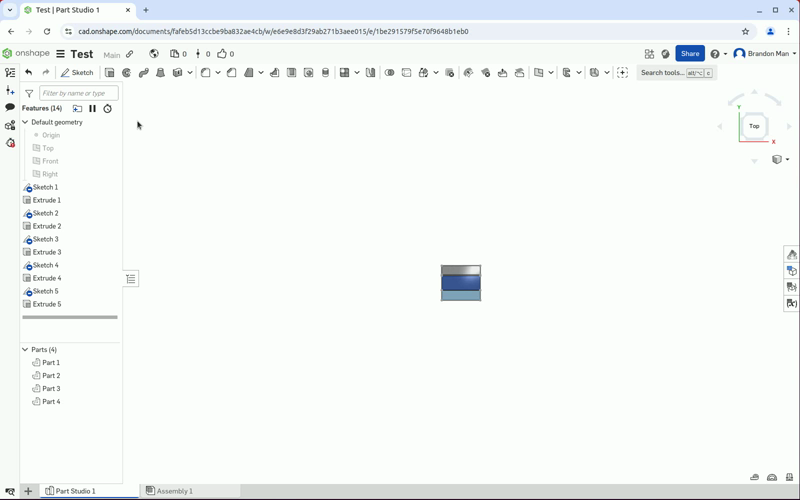
key(up, 3)
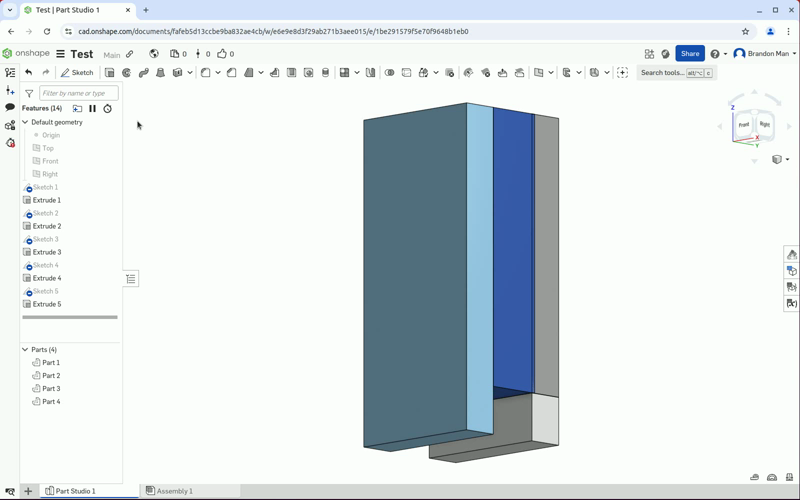
key(left, 3)
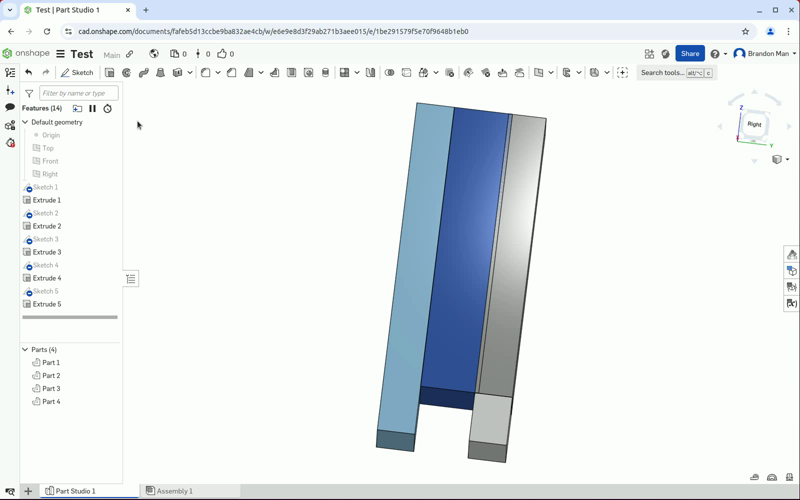
key(right, 3)
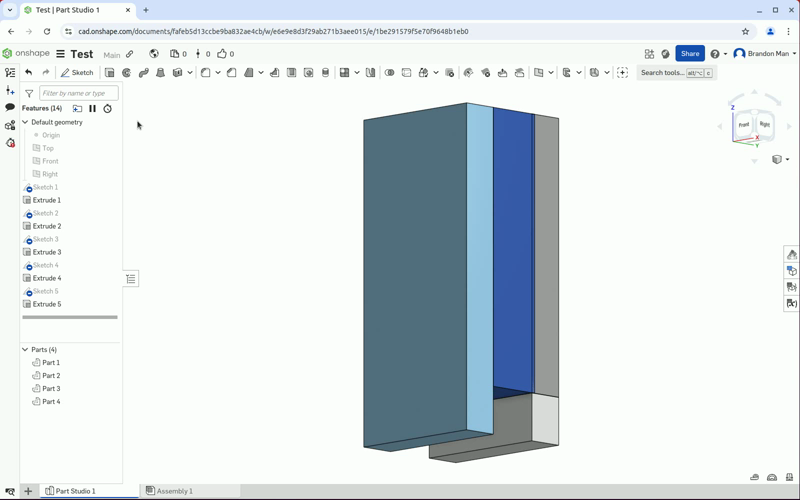
key(down, 3)
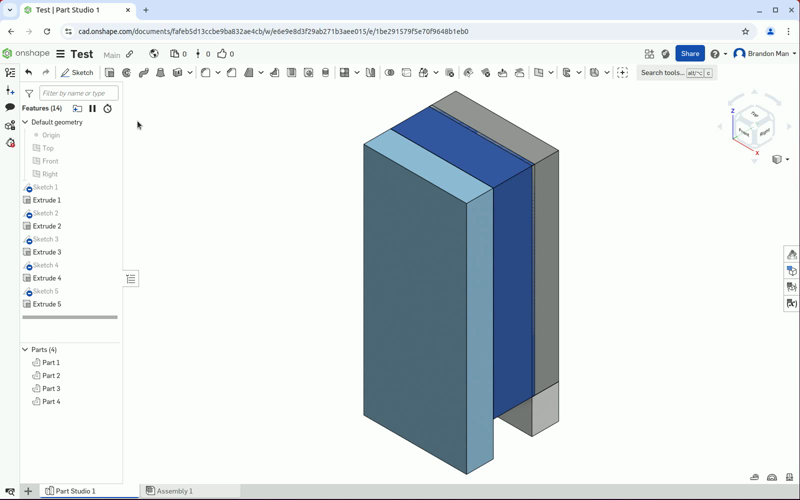
mouse_move(73, 189)
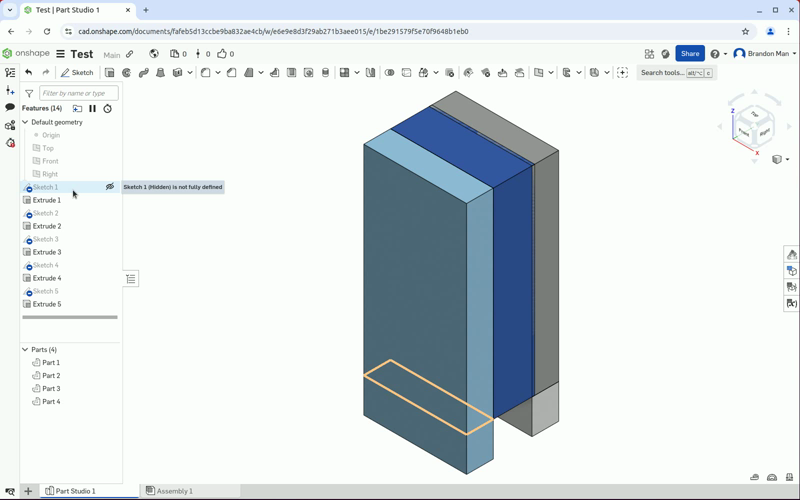
click(73, 189)